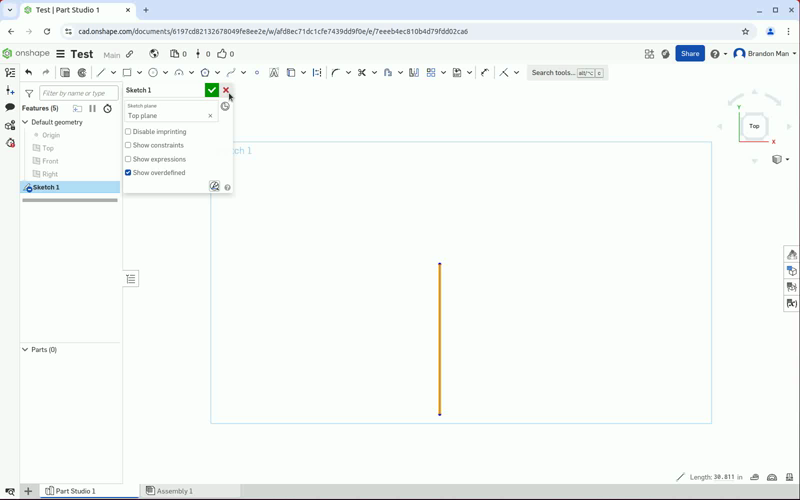
key(shift+h)
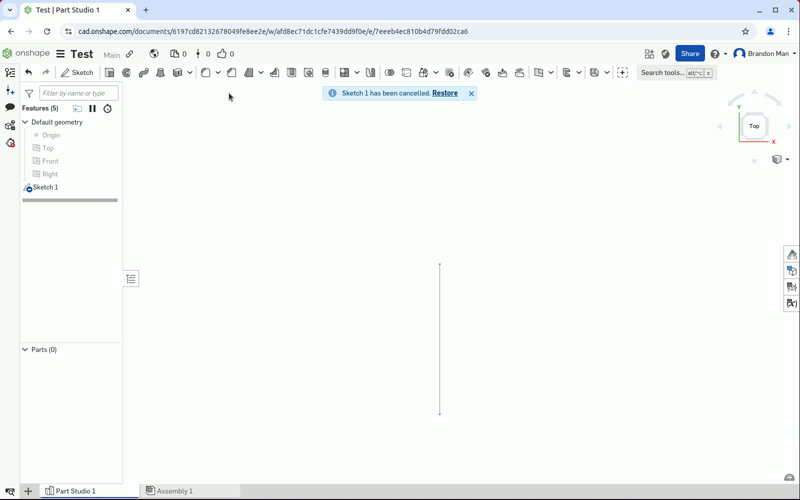
mouse_move(73, 352)
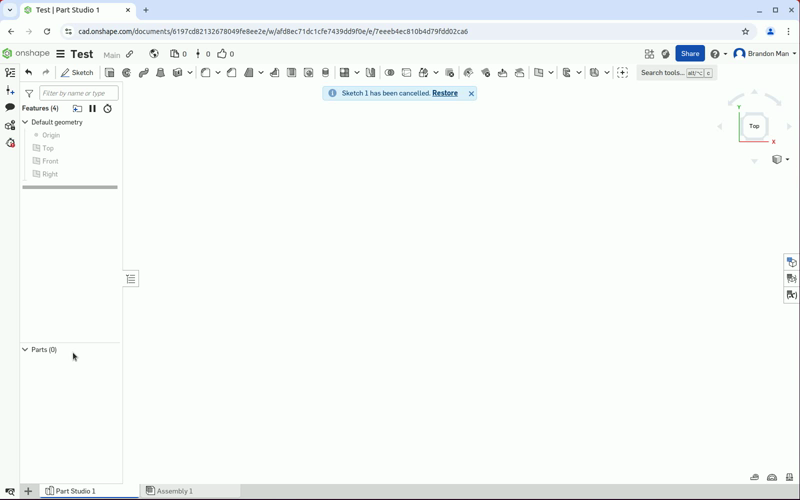
key(y)
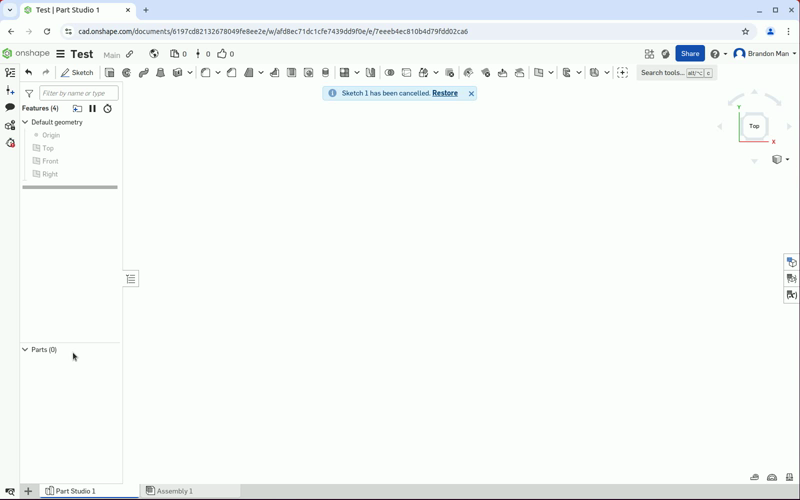
key(shift+p)
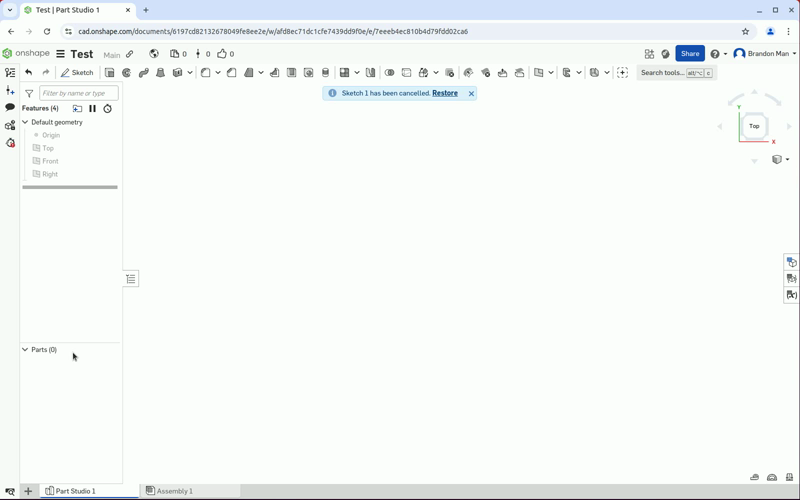
key(space)
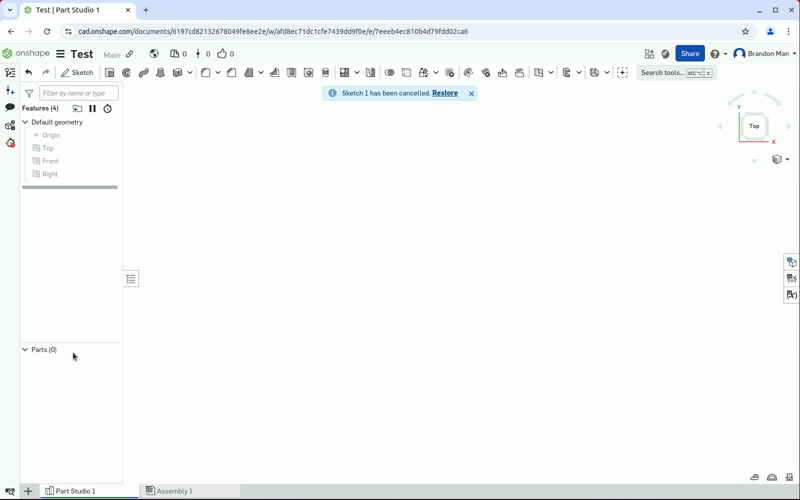
key_down(shift)
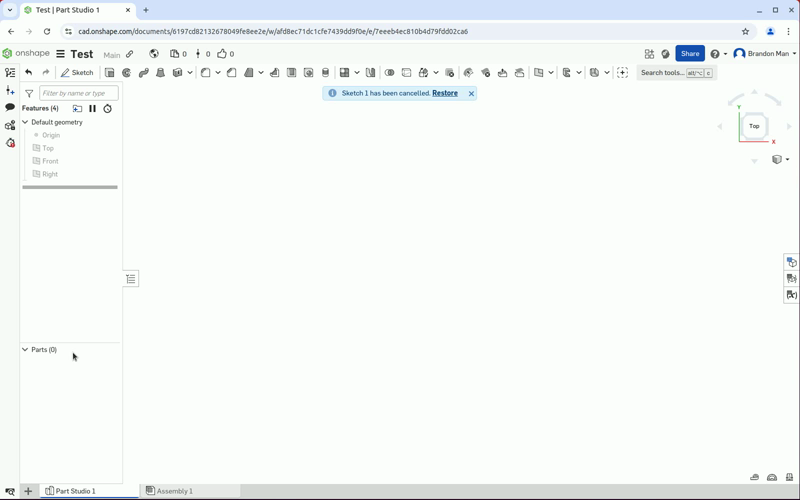
key(up)
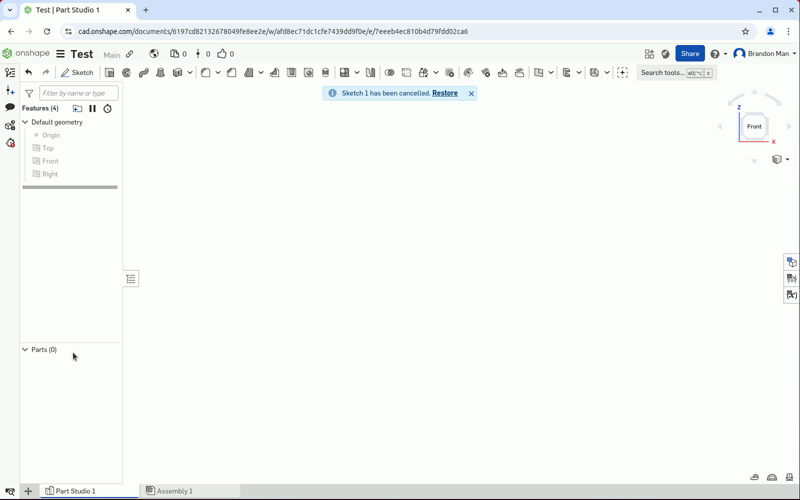
key_up(shift)
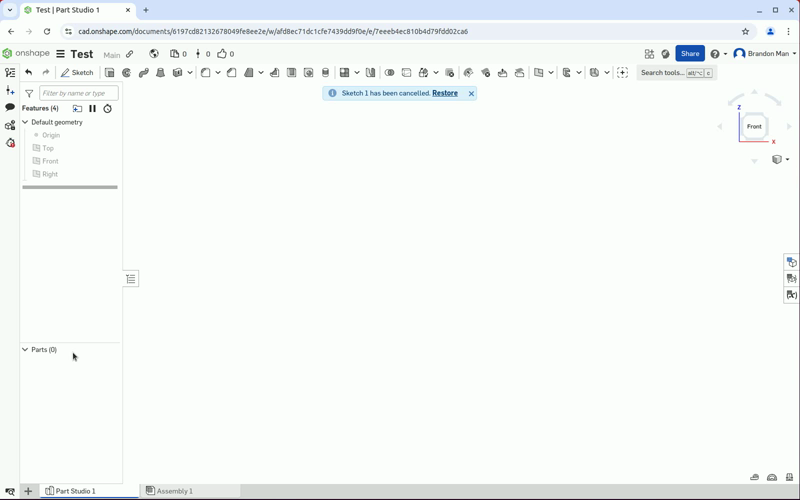
key(space)
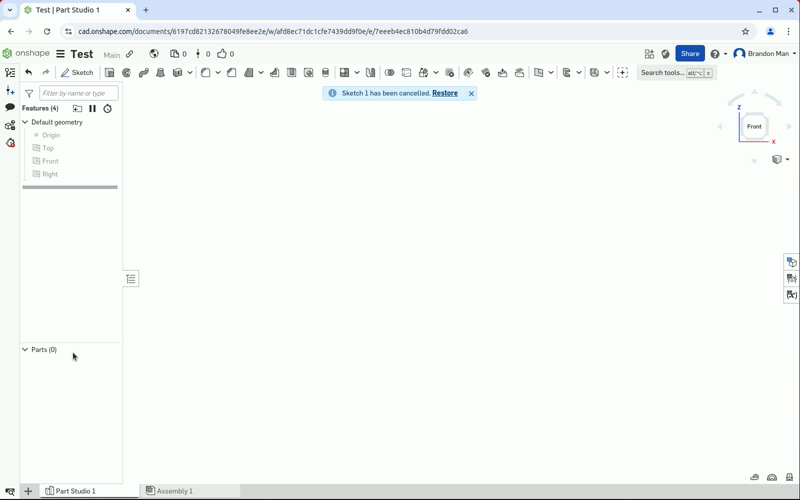
key_down(shift)
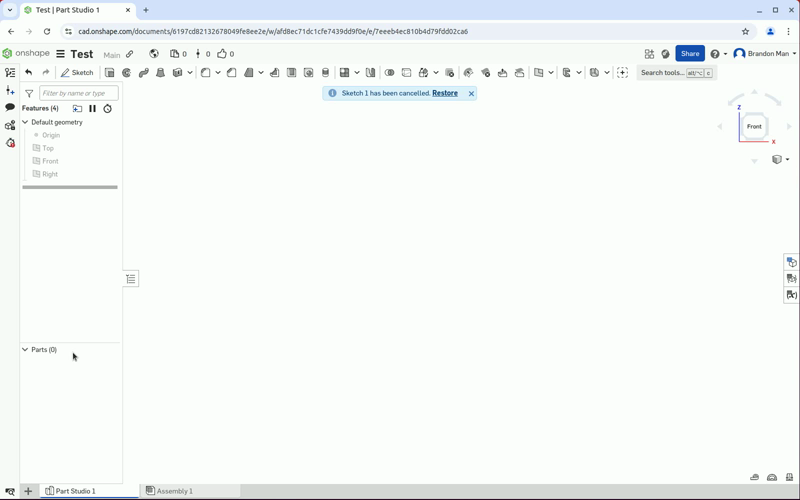
key(left)
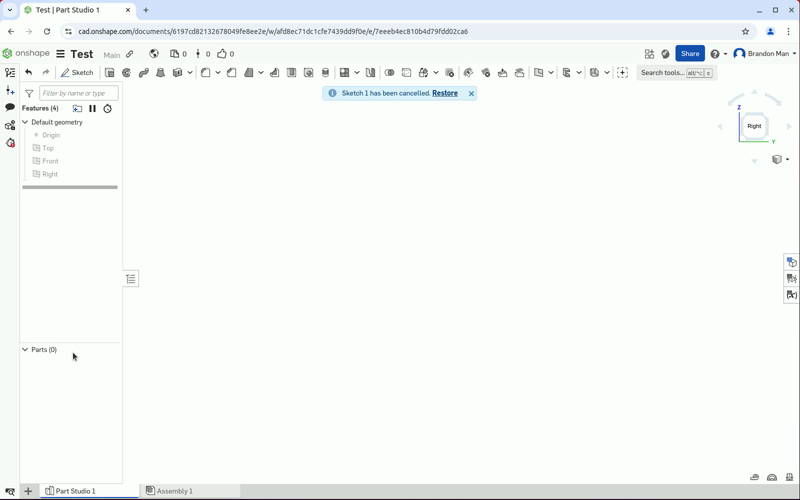
key_up(shift)
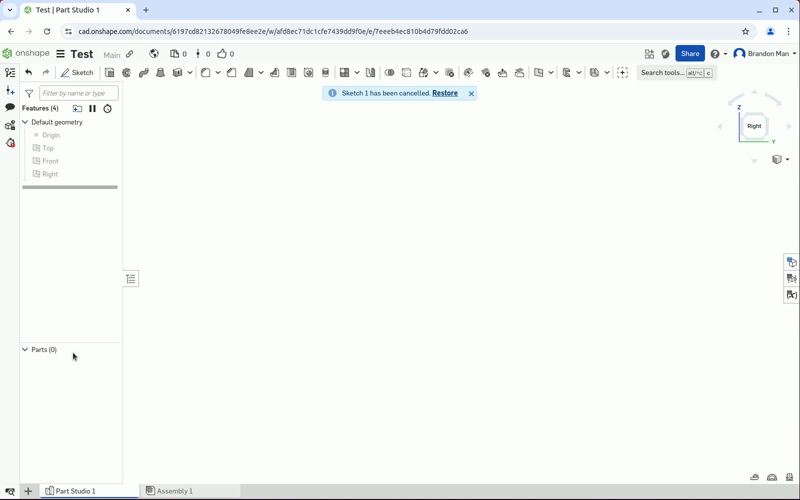
mouse_move(73, 352)
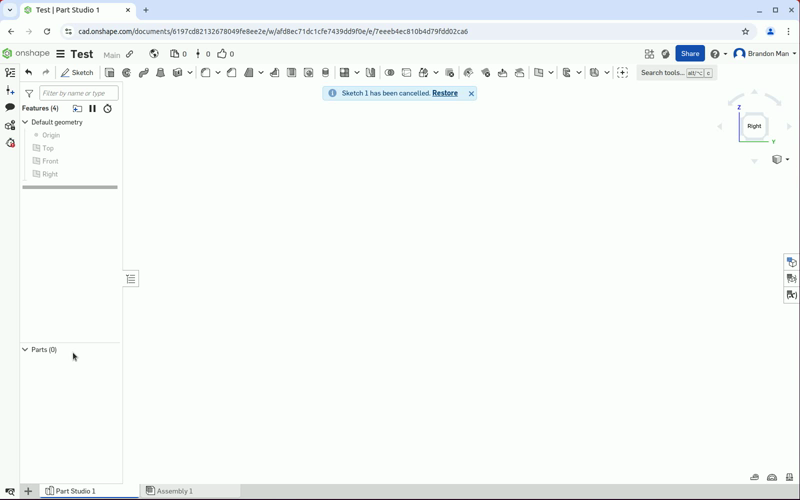
key(shift+y)
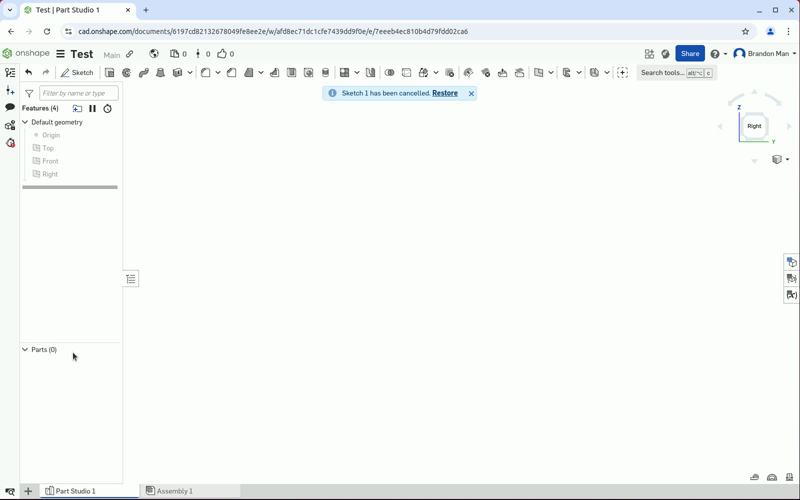
key(shift+s)
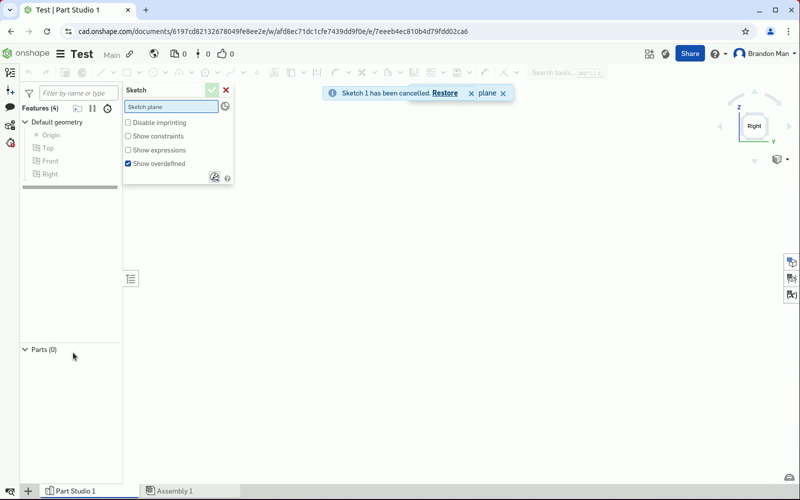
mouse_move(73, 176)
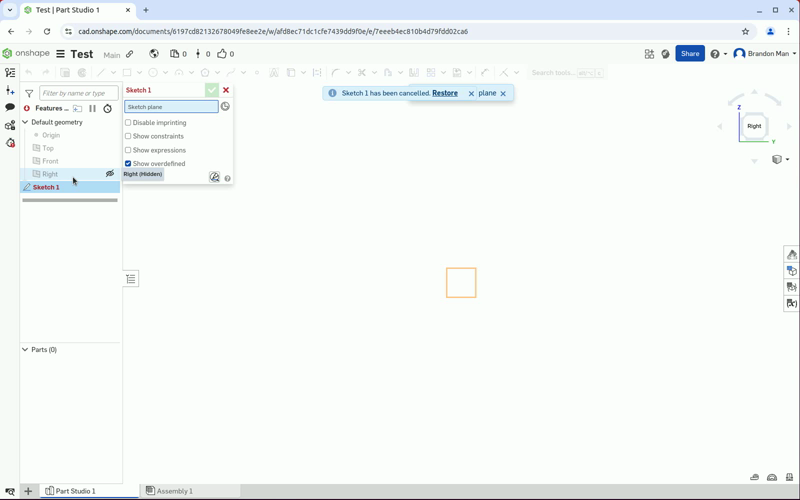
click(73, 176)
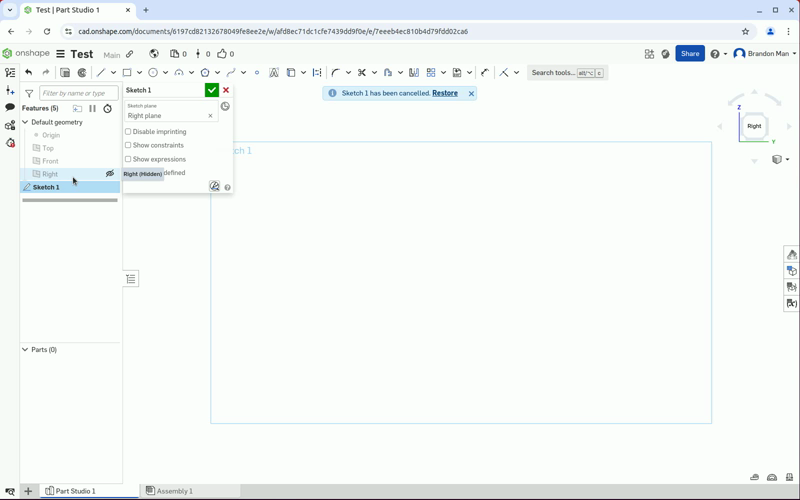
mouse_move(73, 352)
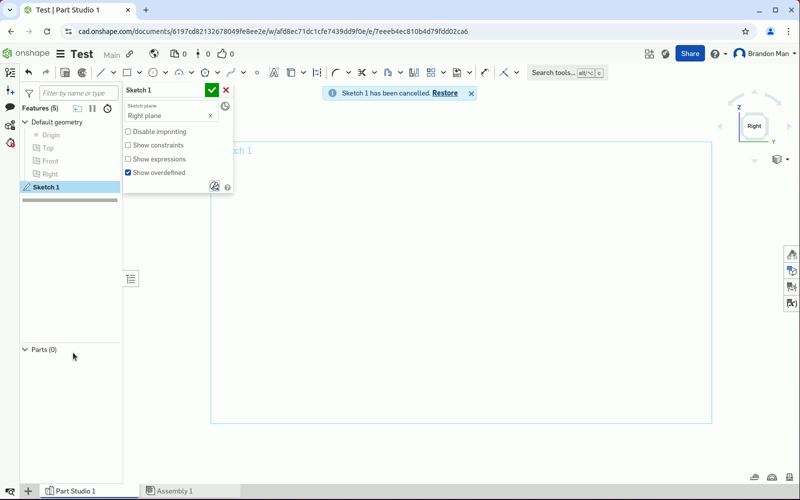
key(y)
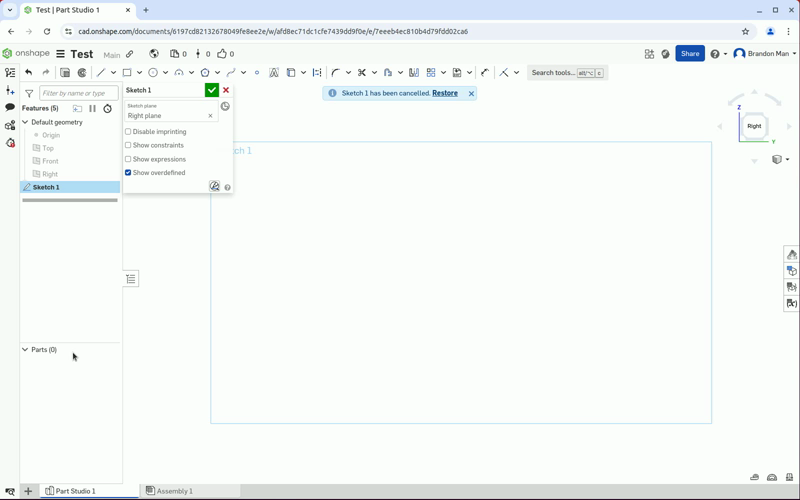
key(l)
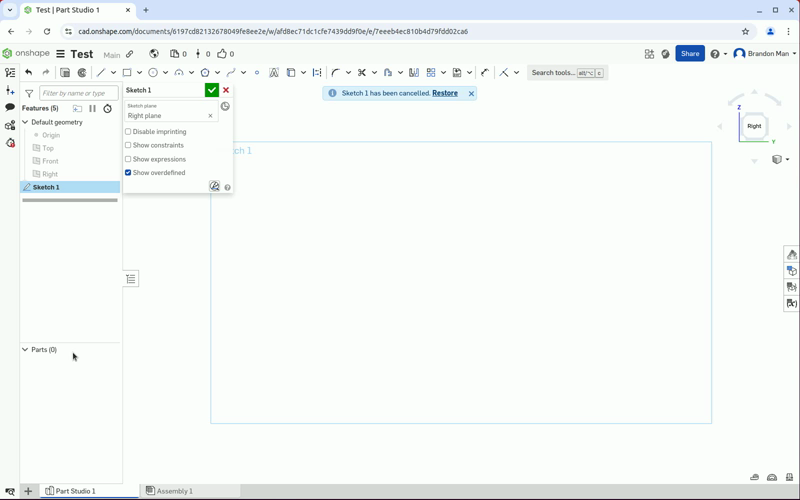
key_down(shift)
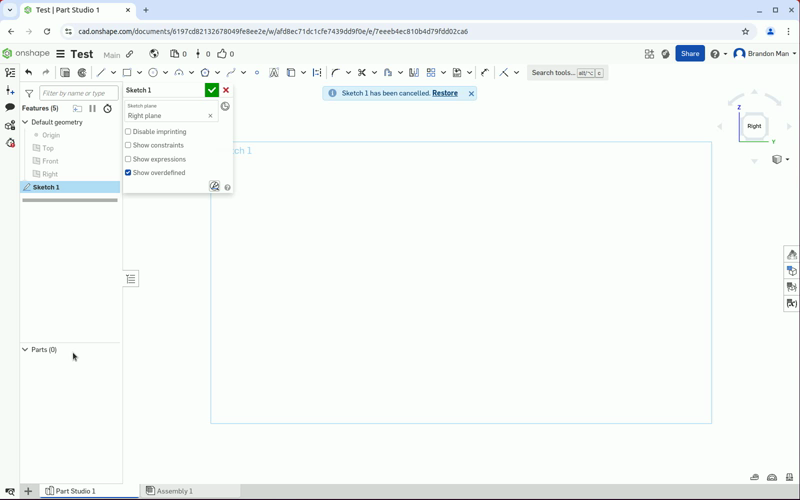
mouse_move(348, 300)
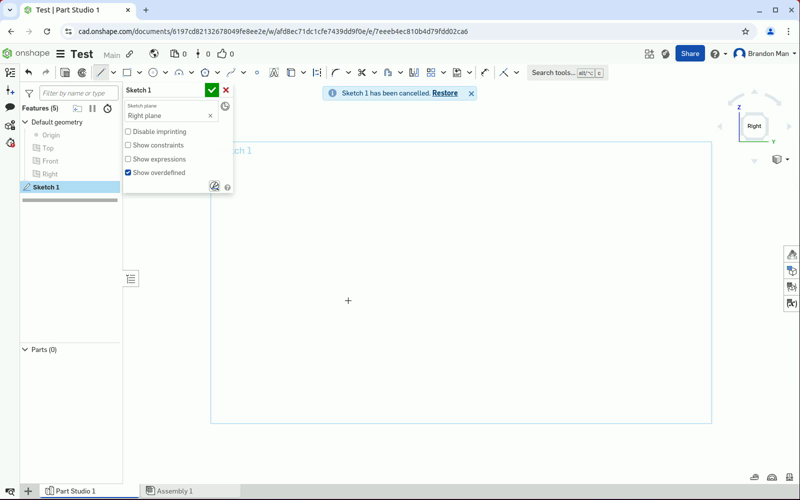
click(348, 300)
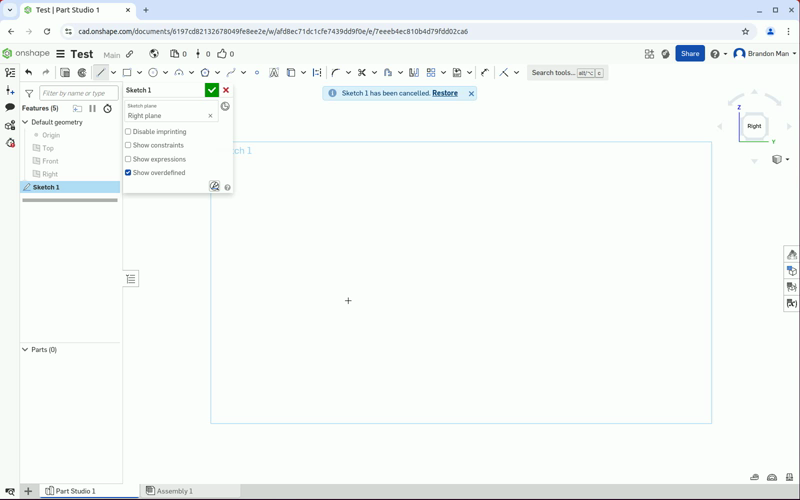
key_up(shift)
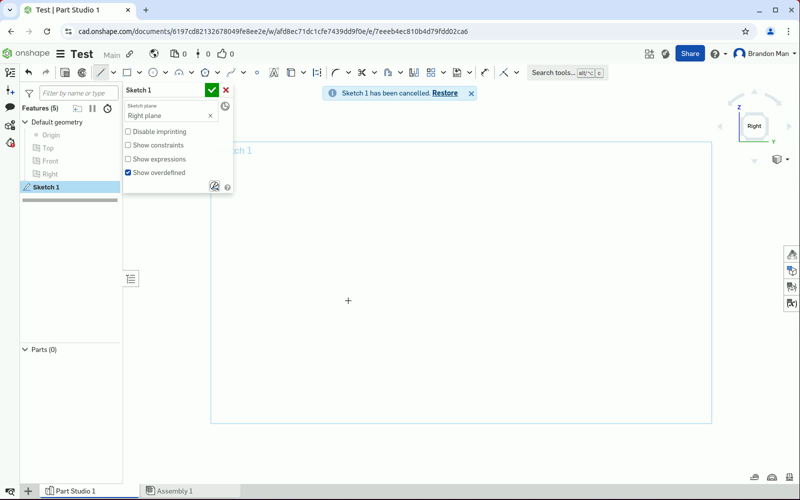
key_down(shift)
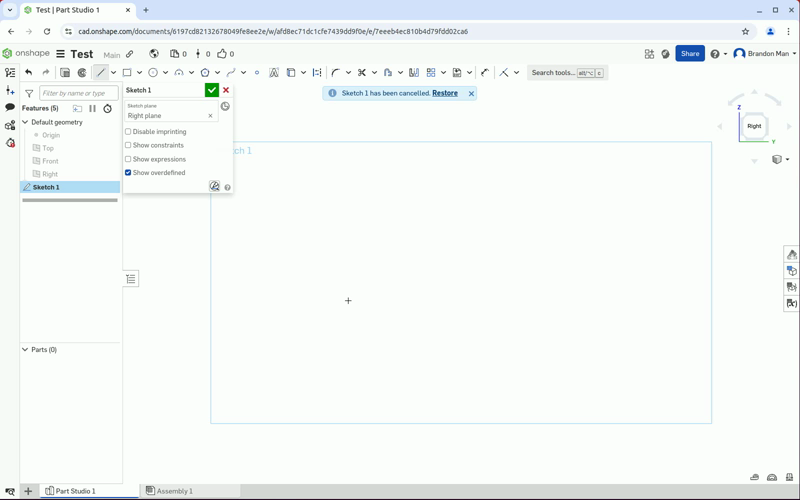
mouse_move(492, 300)
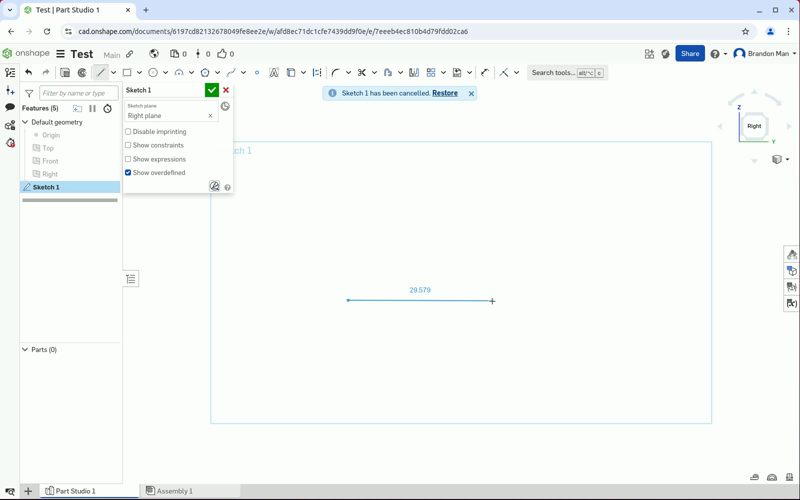
click(492, 300)
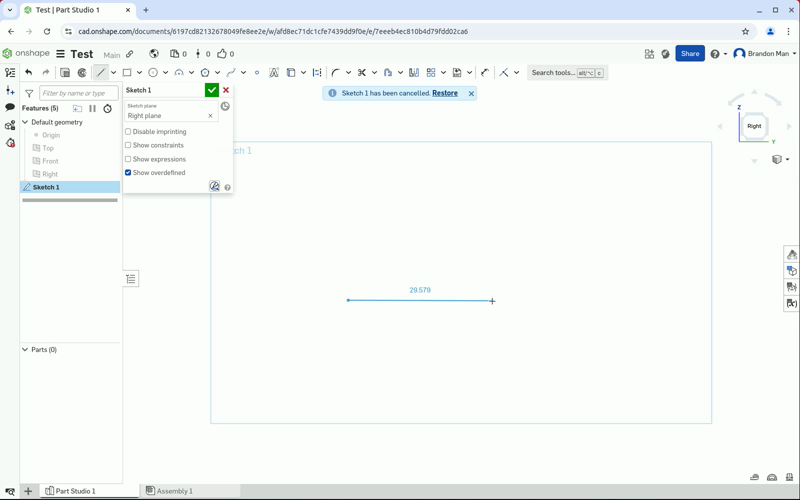
key_up(shift)
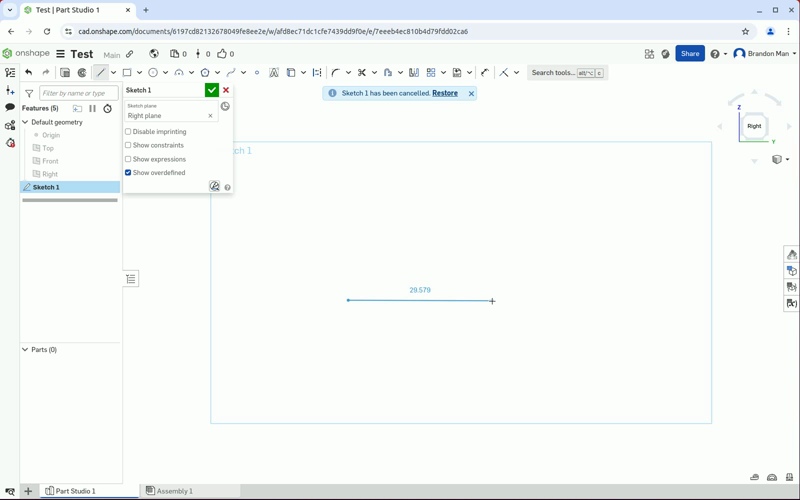
key_down(shift)
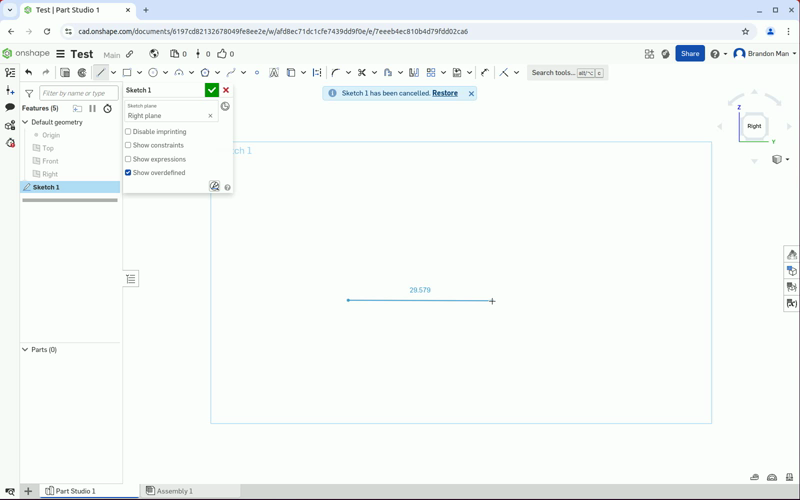
mouse_move(522, 300)
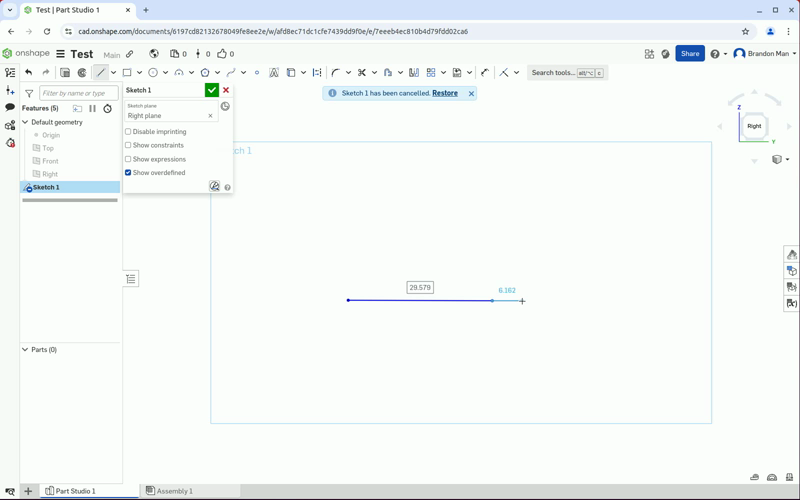
mouse_move(492, 289)
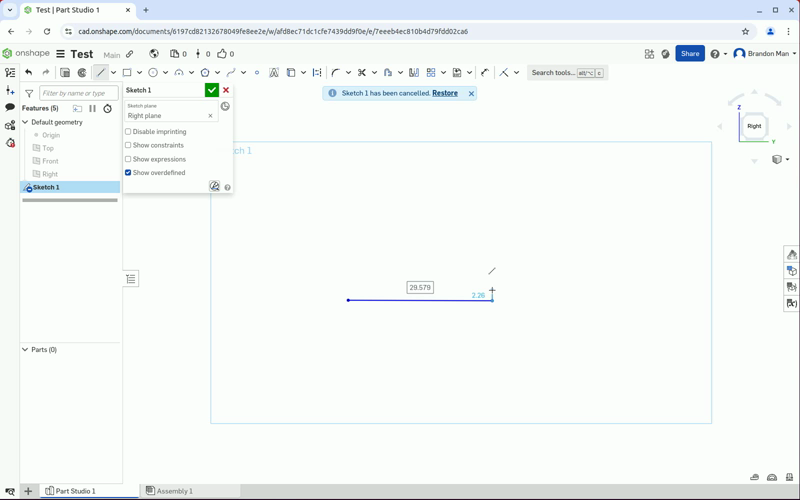
click(492, 289)
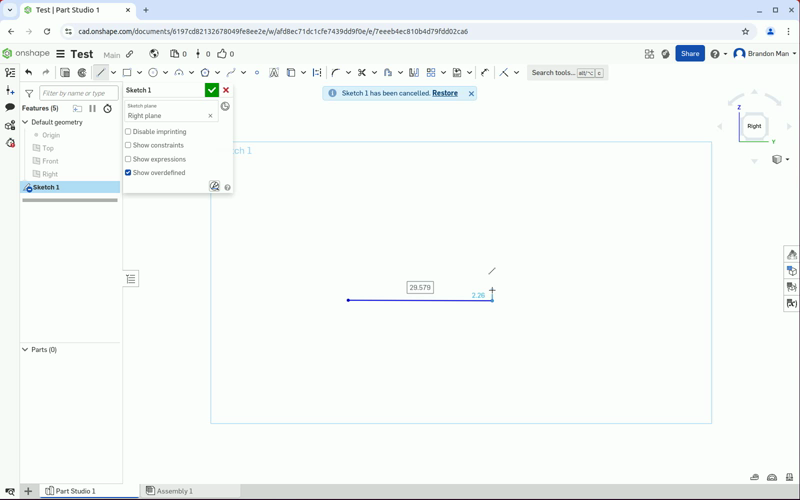
key_up(shift)
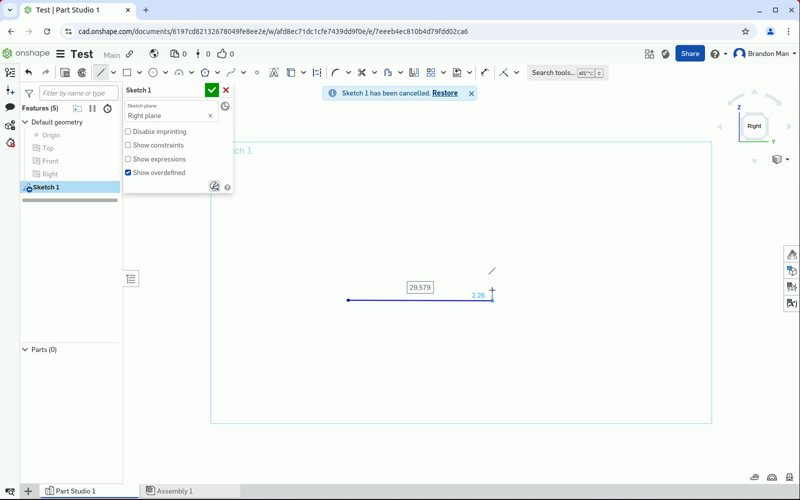
key_down(shift)
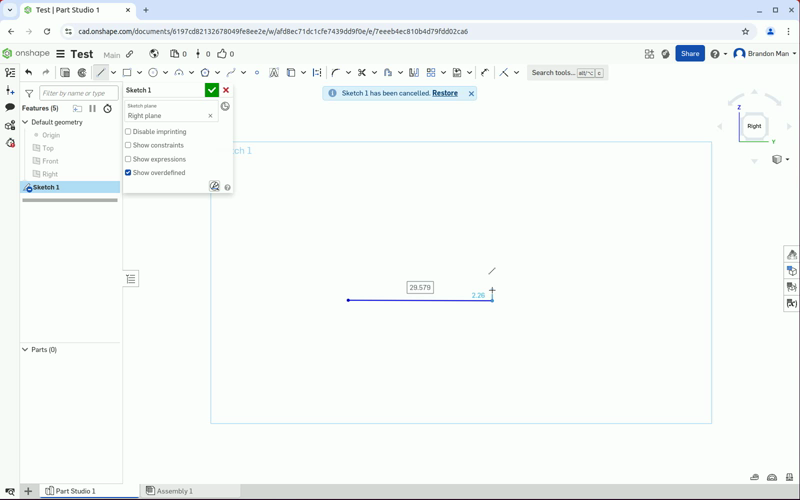
mouse_move(522, 289)
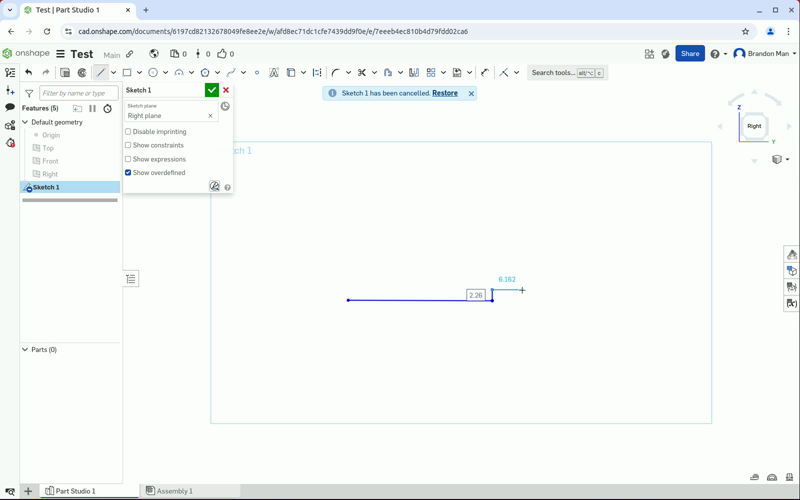
mouse_move(492, 265)
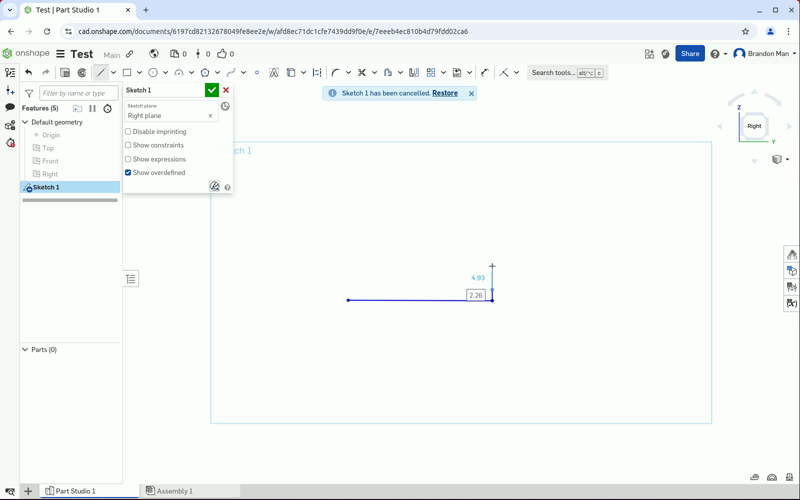
click(492, 265)
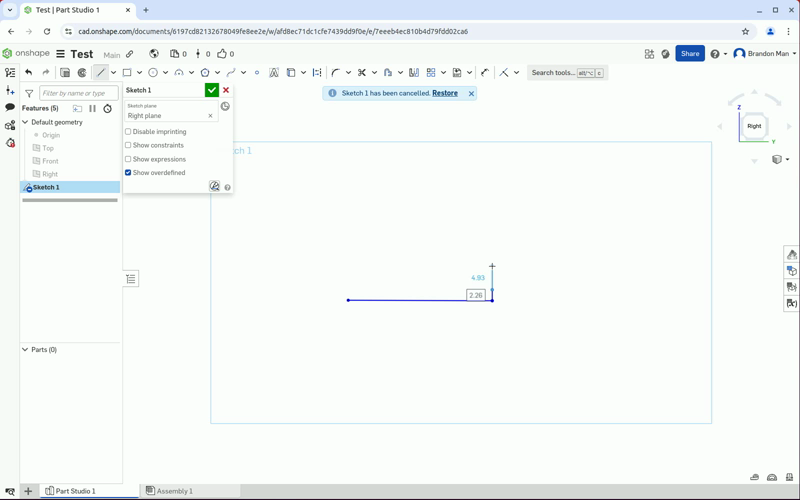
key_up(shift)
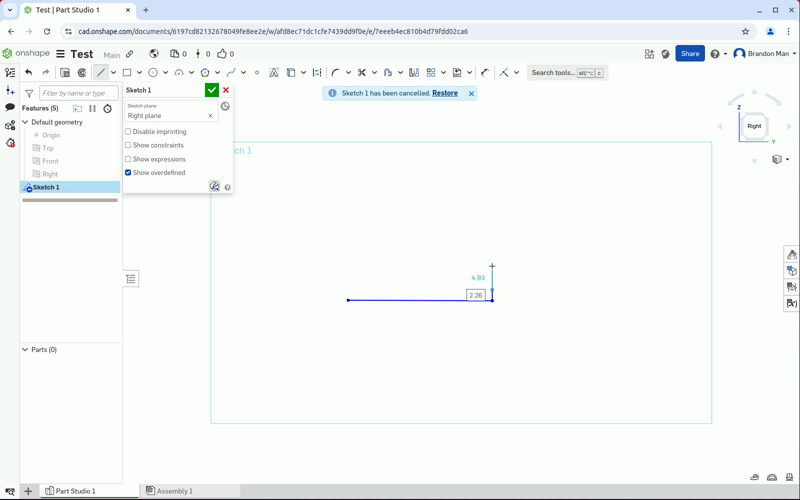
key_down(shift)
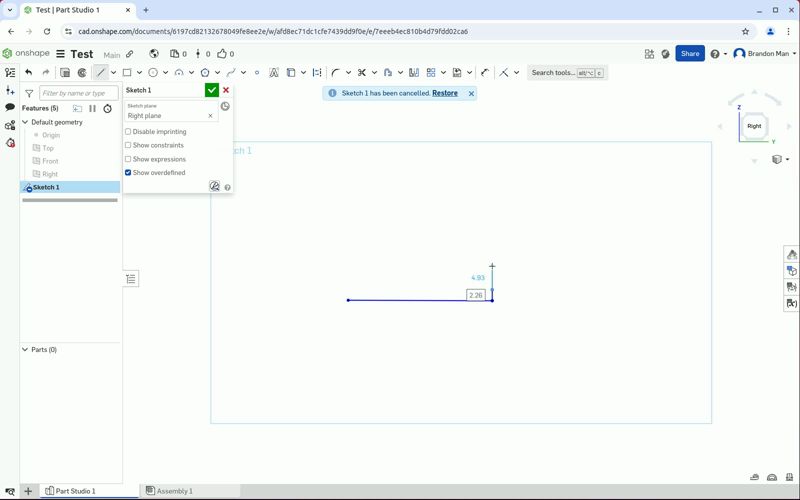
mouse_move(414, 265)
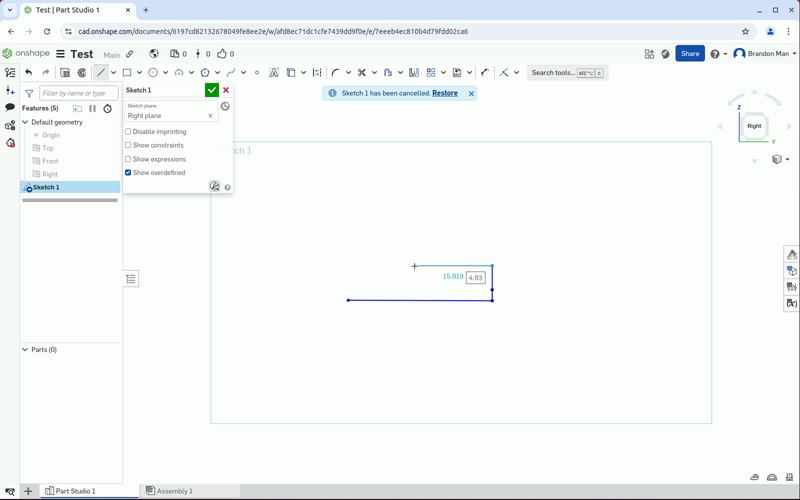
click(414, 265)
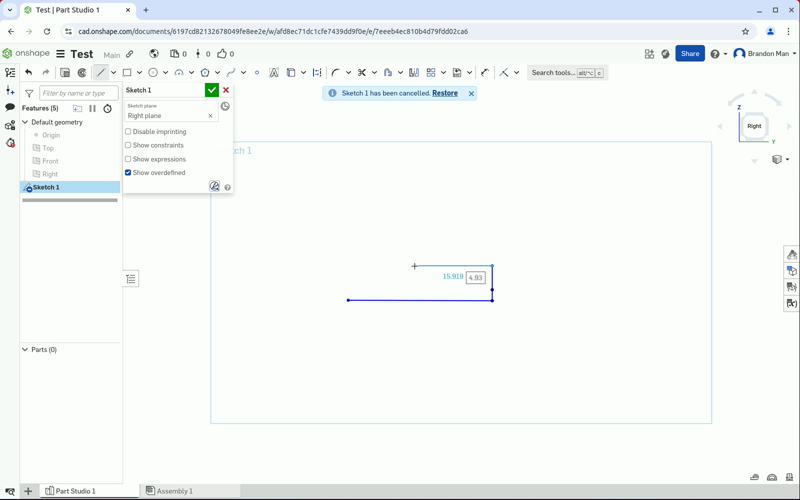
key_up(shift)
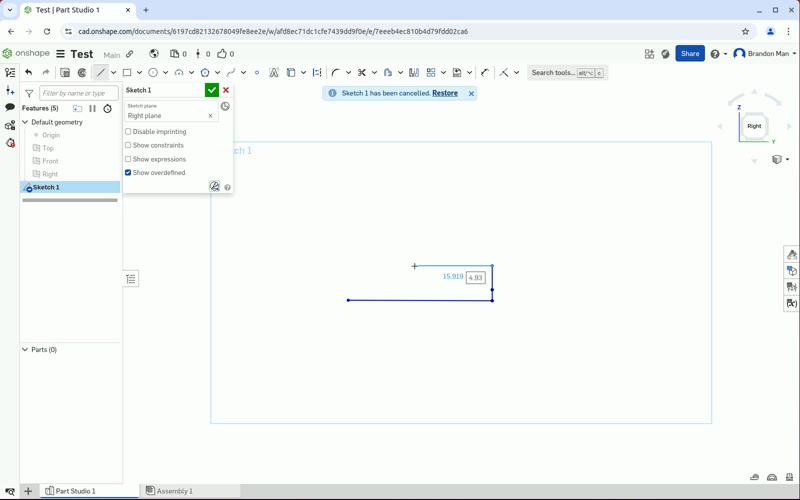
key_down(shift)
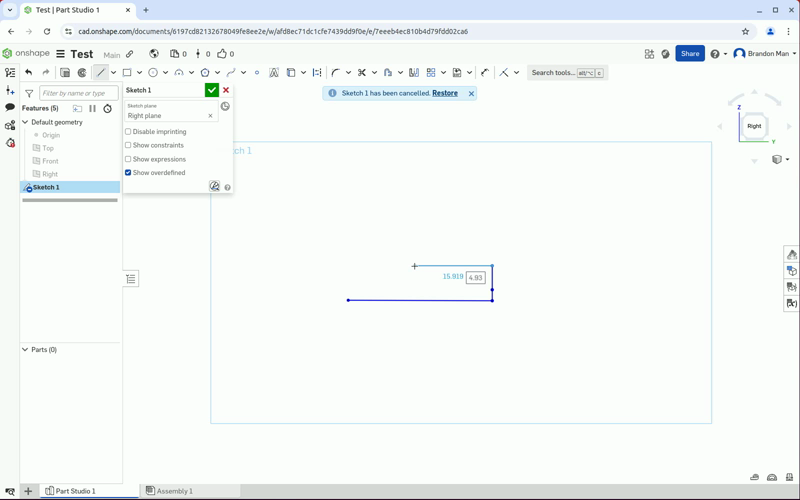
mouse_move(444, 265)
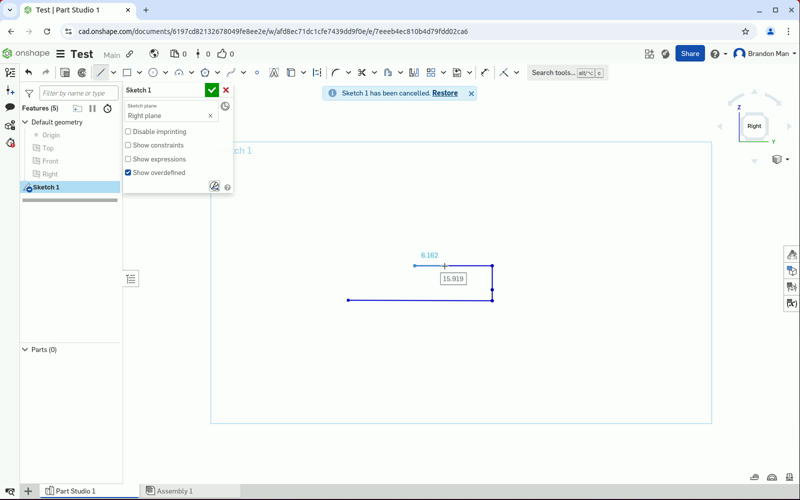
mouse_move(414, 271)
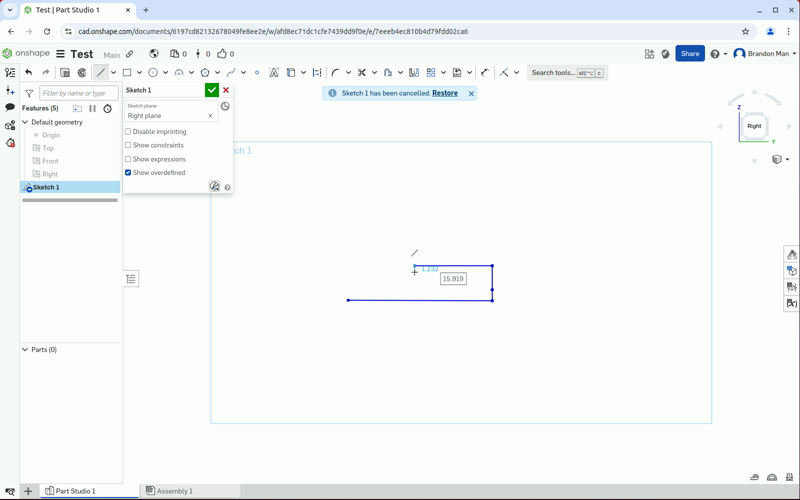
scroll(6)
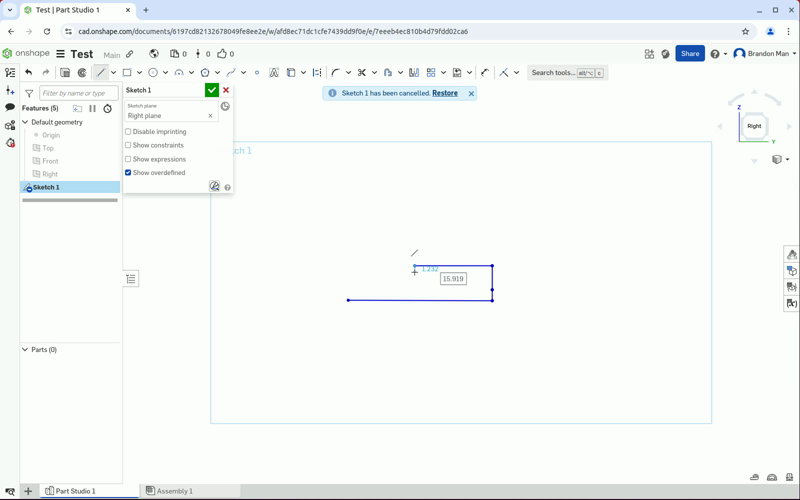
scroll(6)
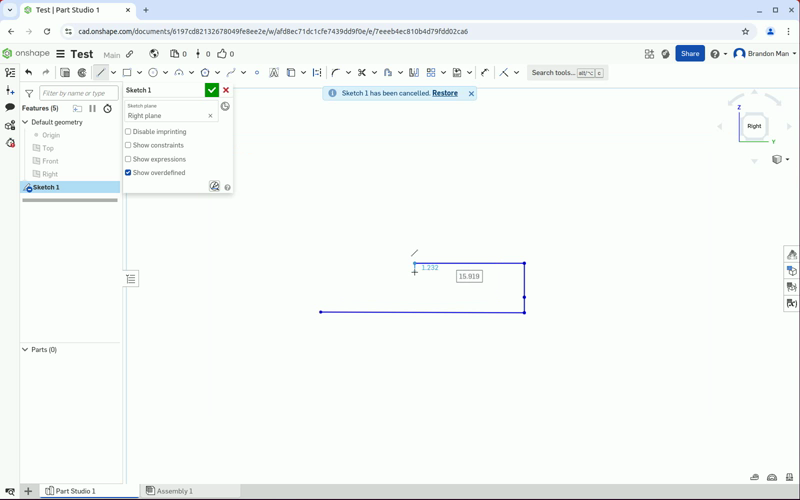
scroll(6)
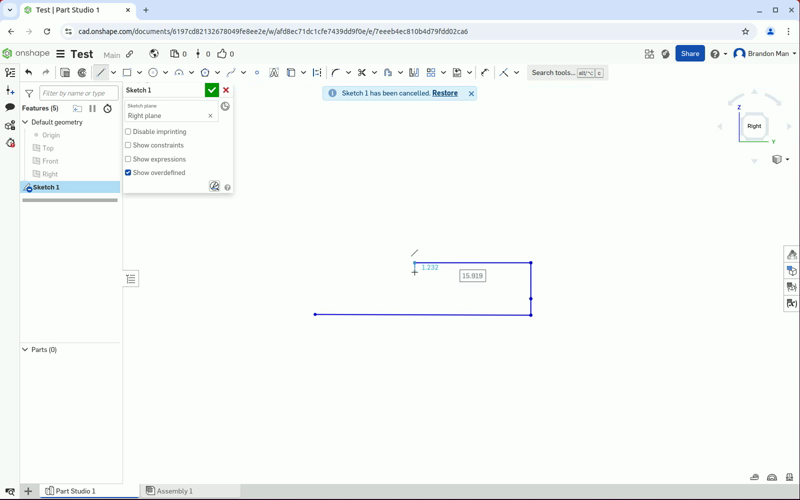
scroll(6)
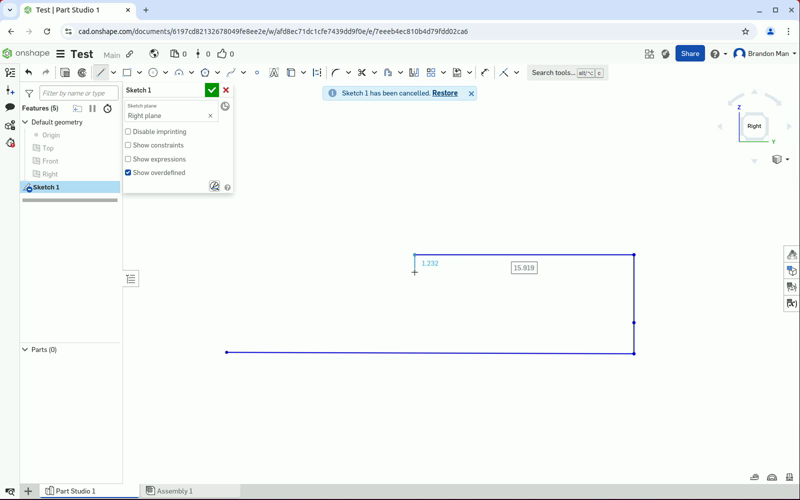
scroll(6)
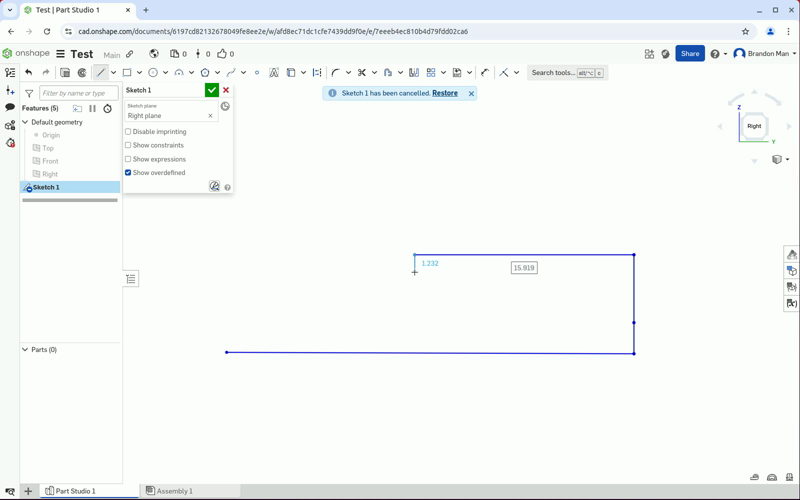
scroll(6)
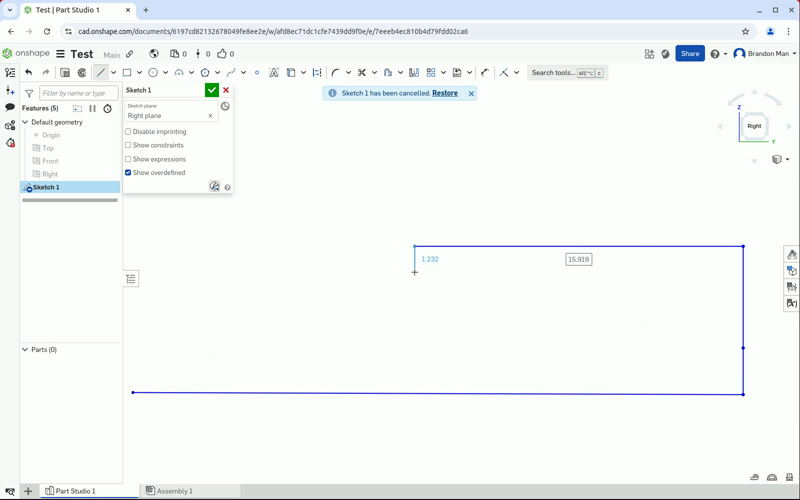
scroll(6)
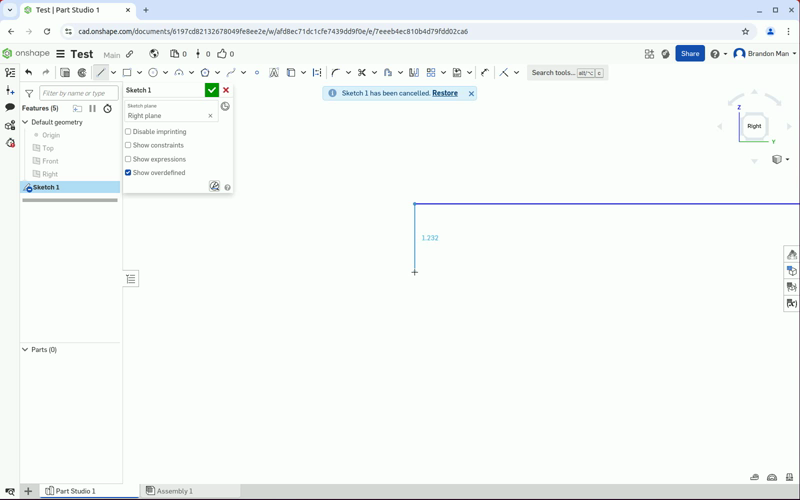
click(414, 271)
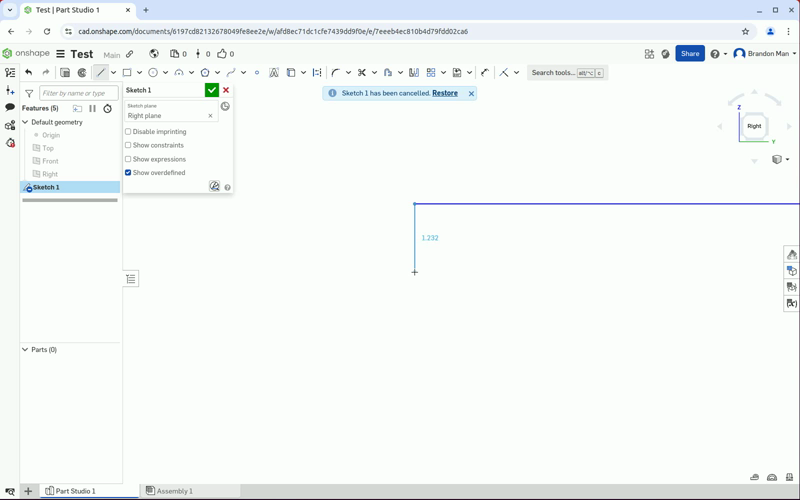
scroll(-6)
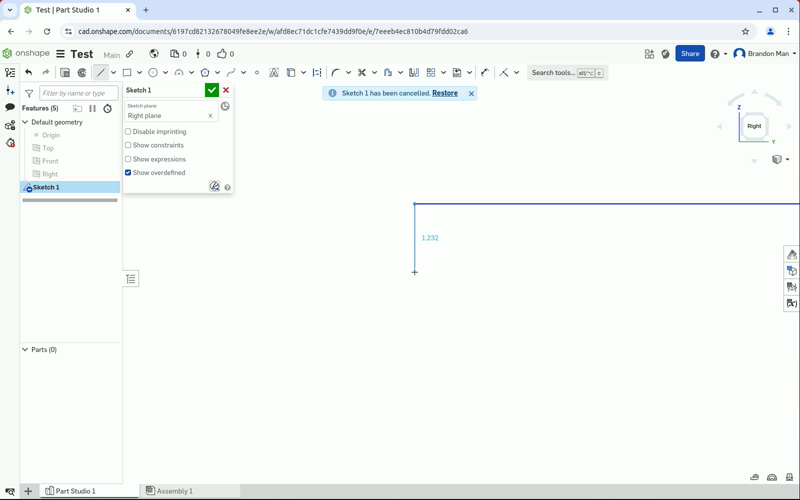
scroll(-6)
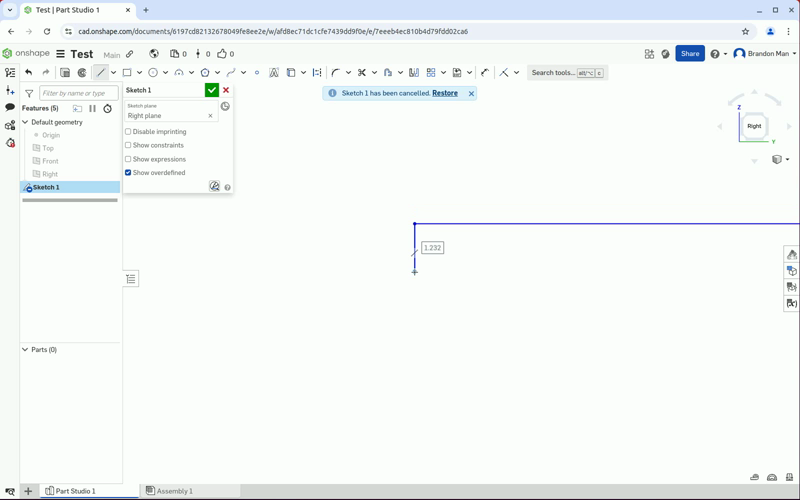
scroll(-6)
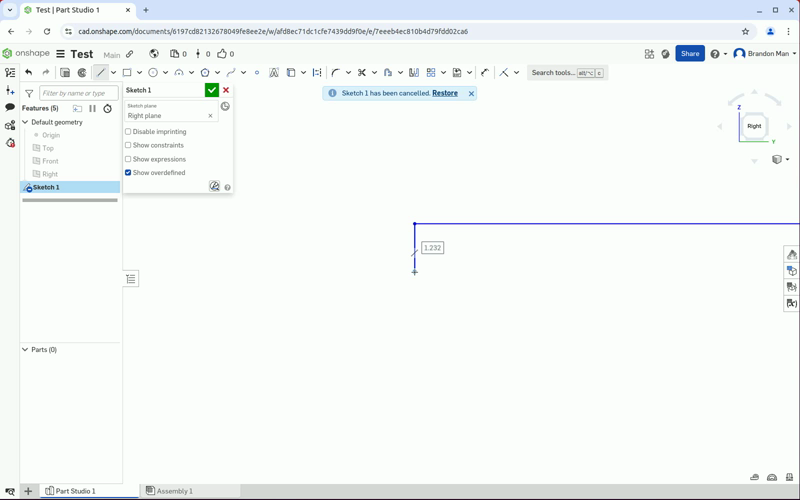
scroll(-6)
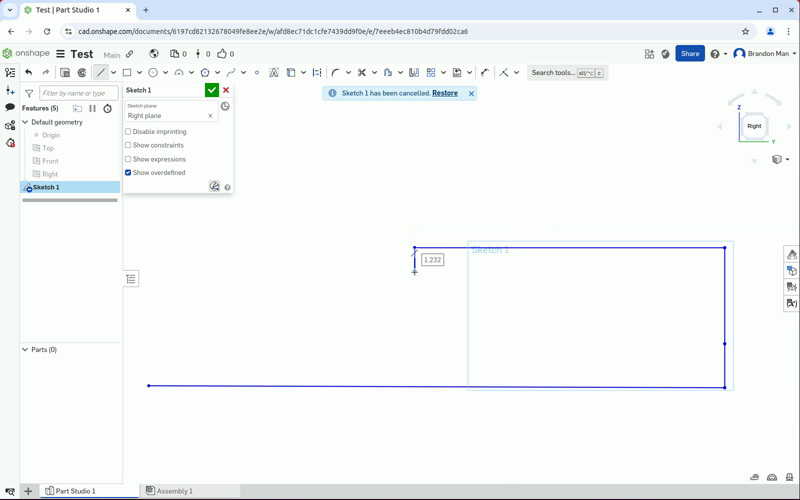
scroll(-6)
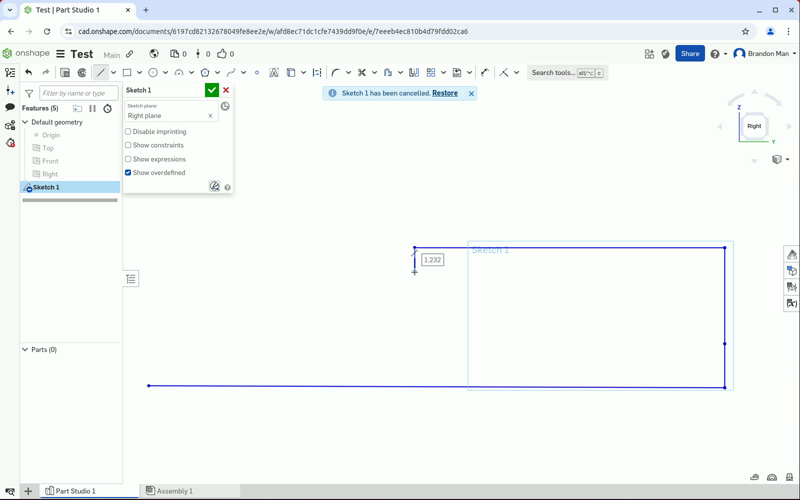
scroll(-6)
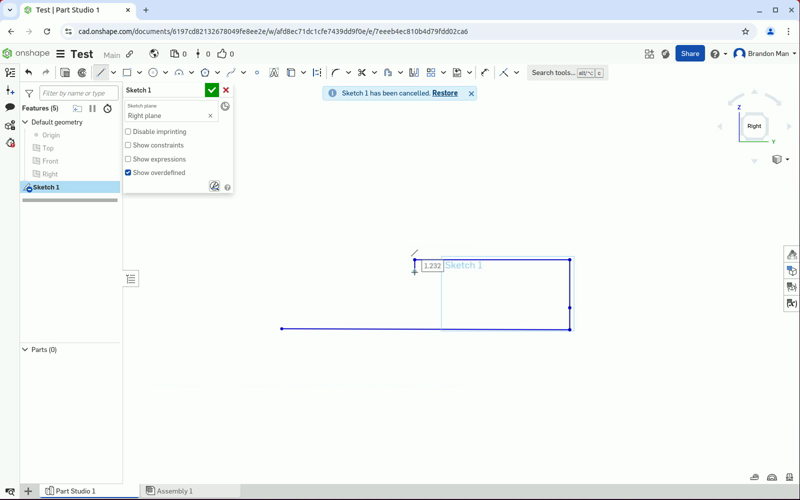
scroll(-6)
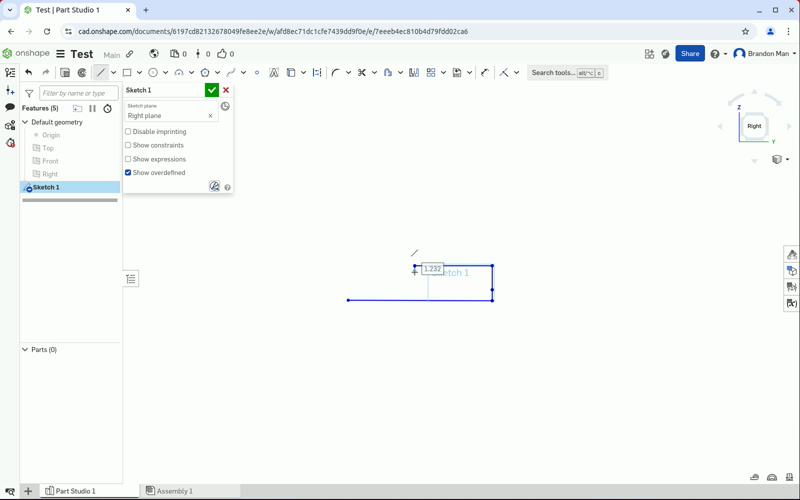
key_up(shift)
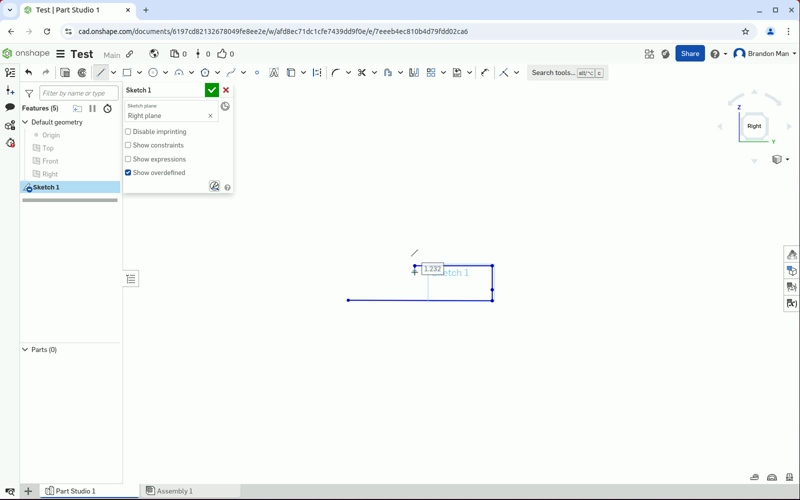
key_down(shift)
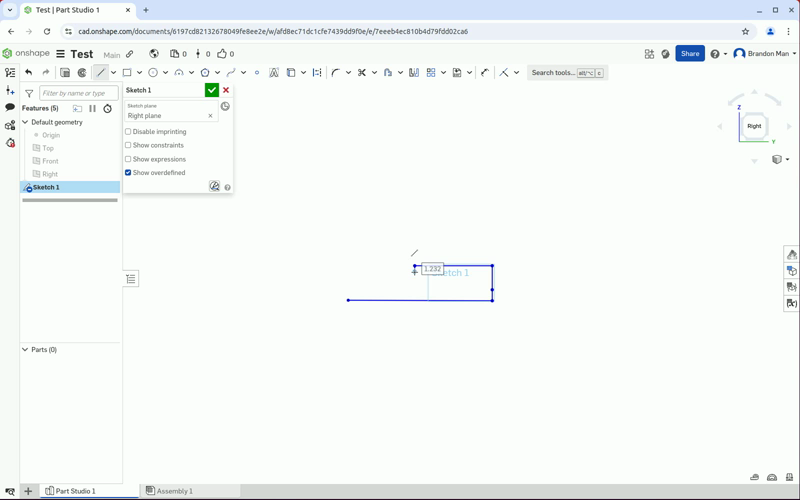
mouse_move(444, 271)
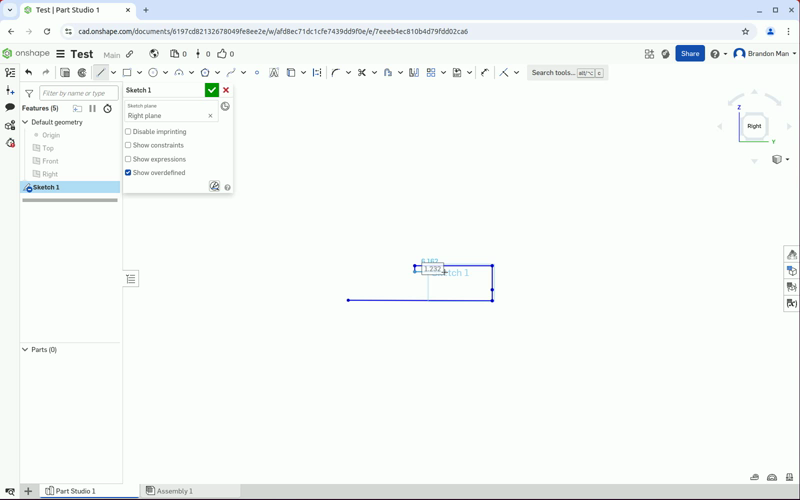
mouse_move(401, 271)
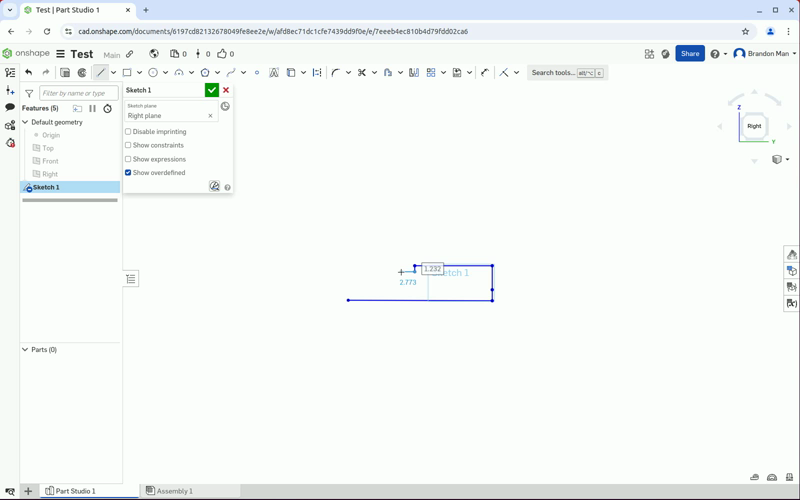
click(401, 271)
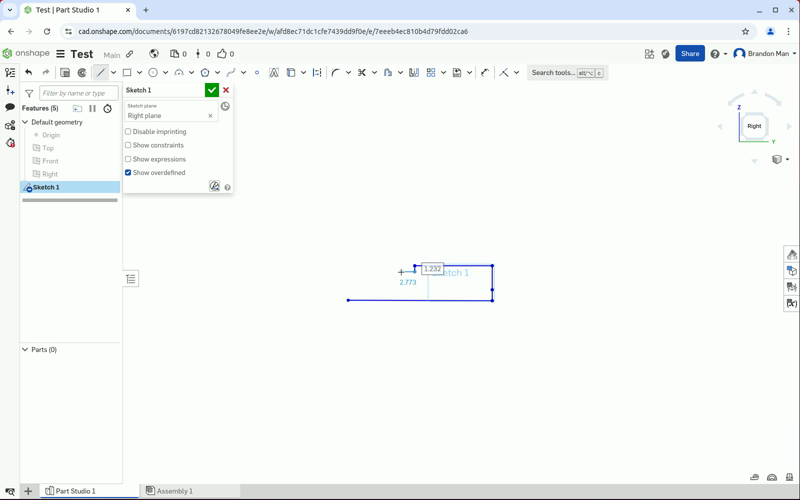
key_up(shift)
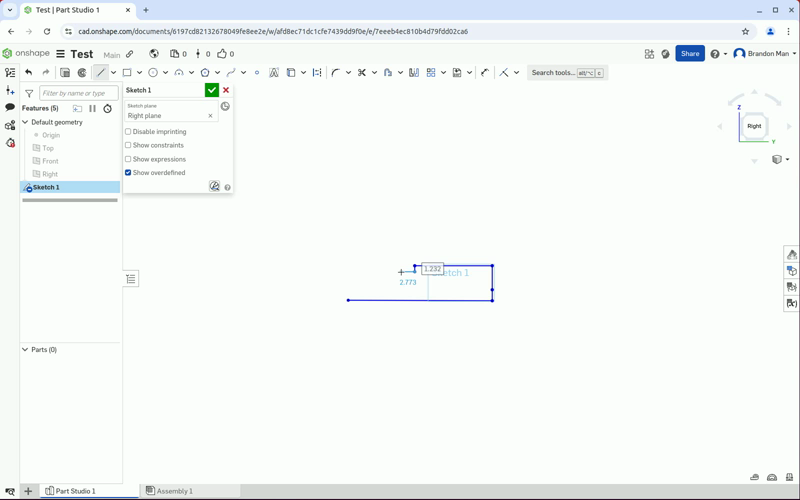
key_down(shift)
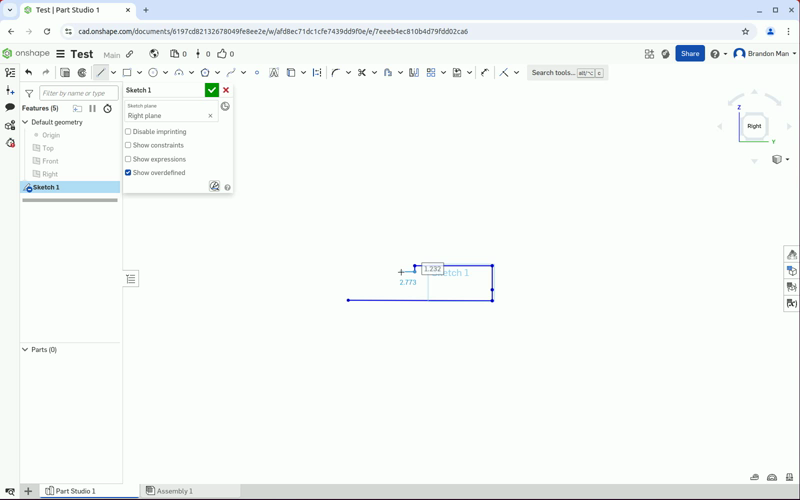
mouse_move(431, 271)
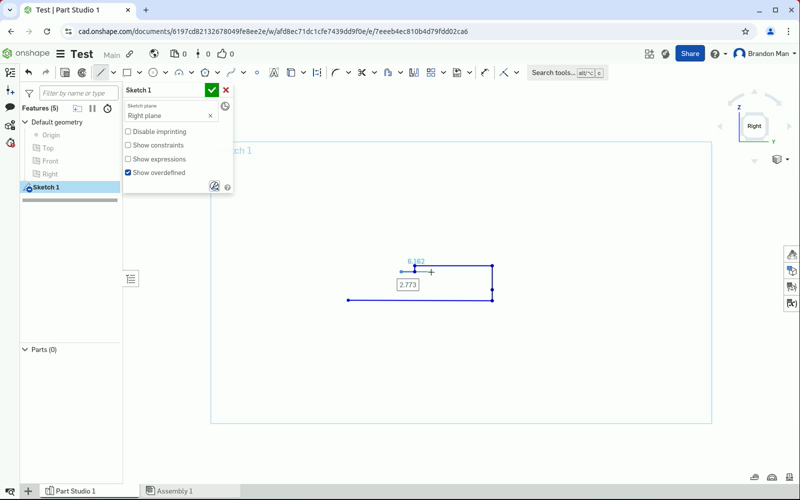
mouse_move(401, 265)
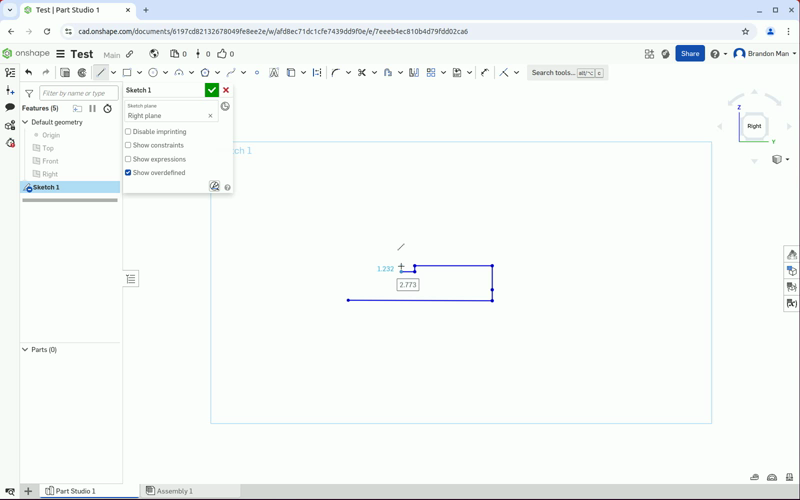
scroll(6)
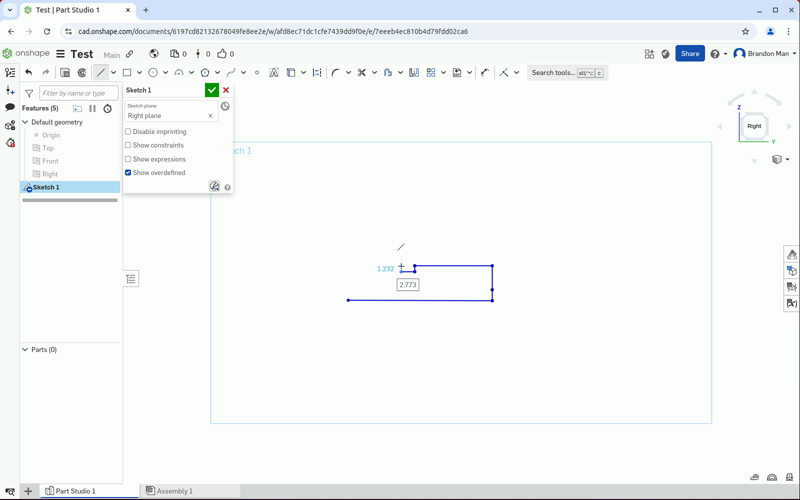
scroll(6)
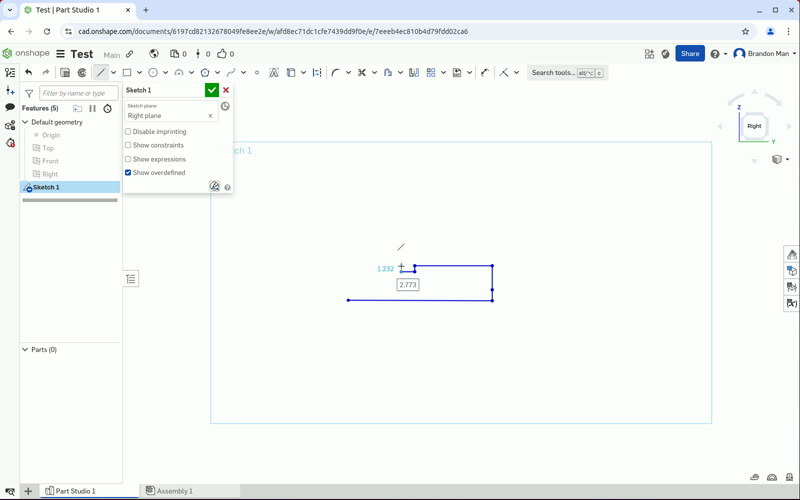
scroll(6)
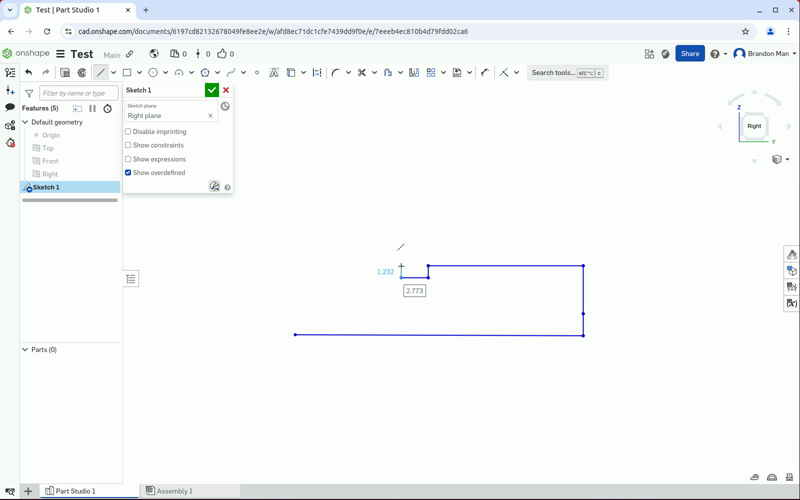
scroll(6)
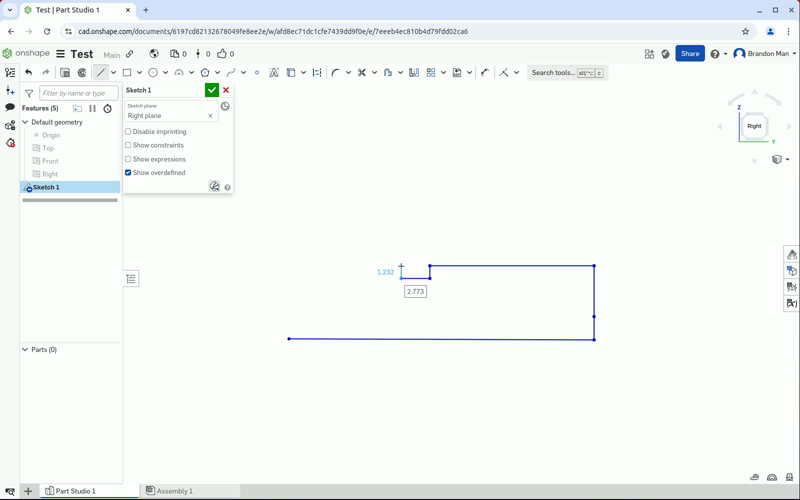
scroll(6)
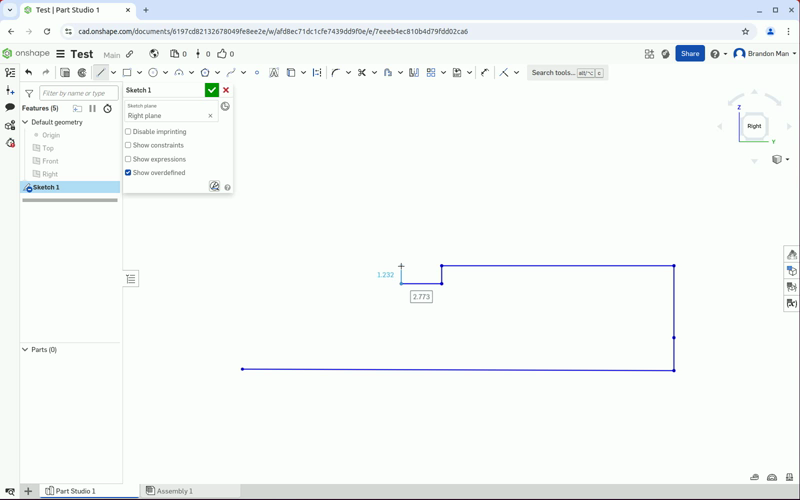
scroll(6)
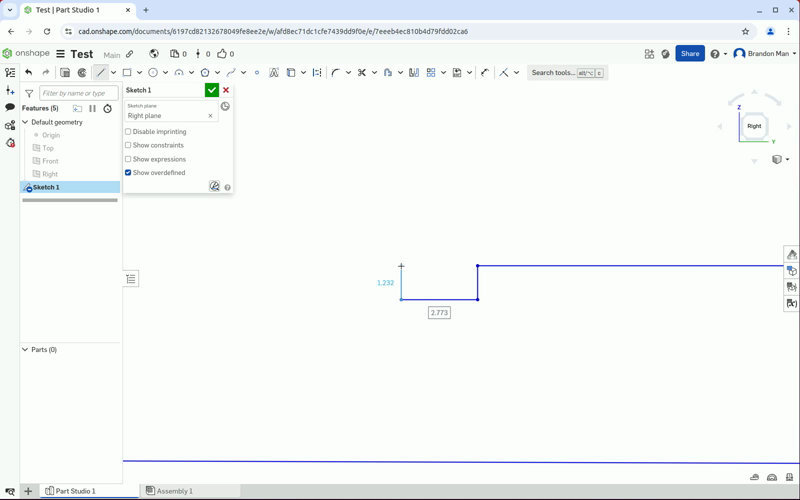
scroll(6)
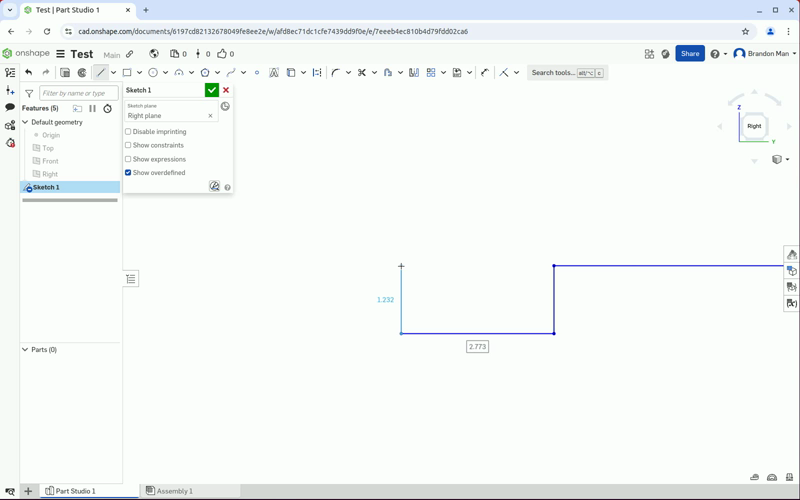
click(401, 265)
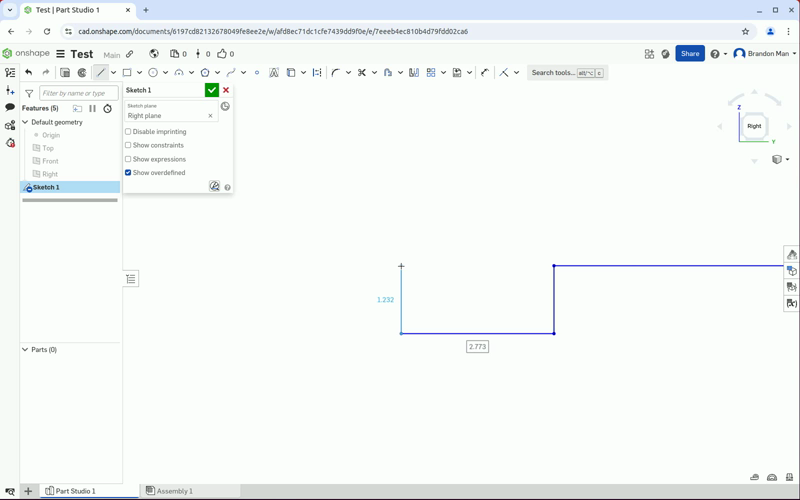
scroll(-6)
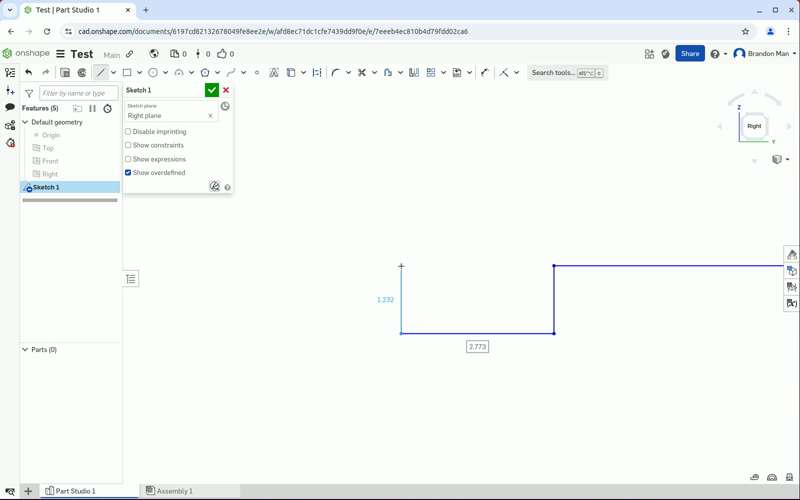
scroll(-6)
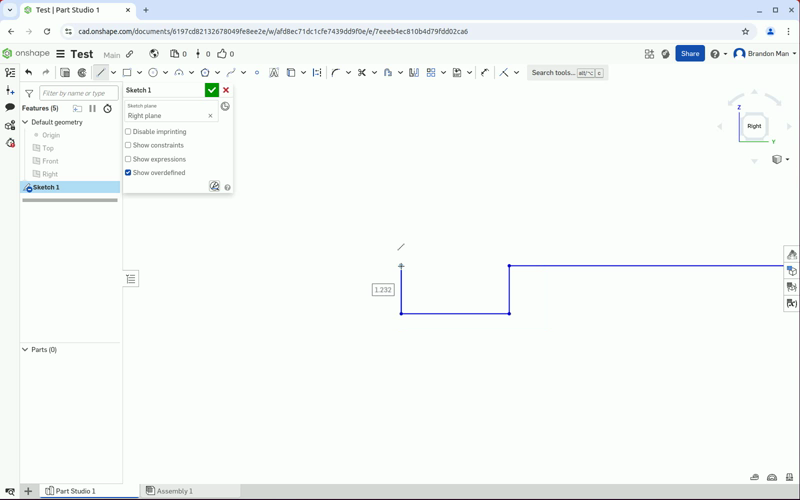
scroll(-6)
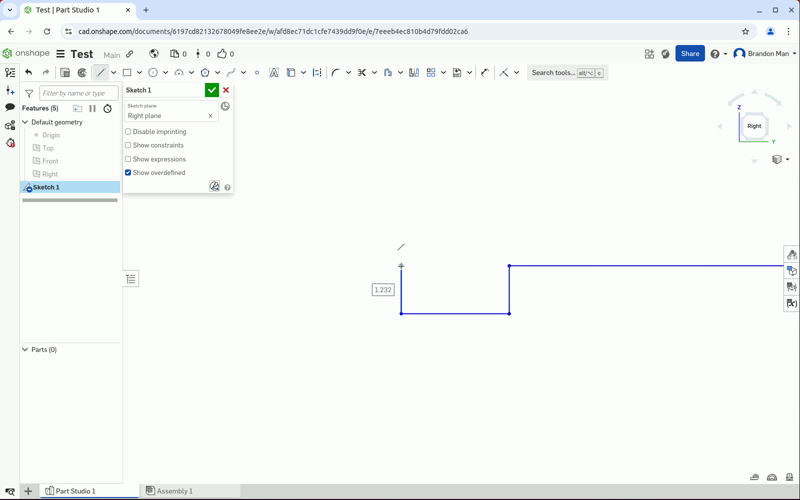
scroll(-6)
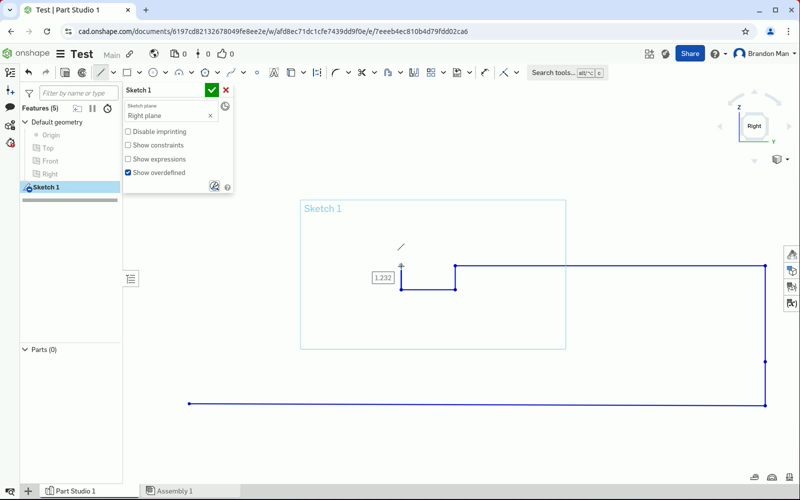
scroll(-6)
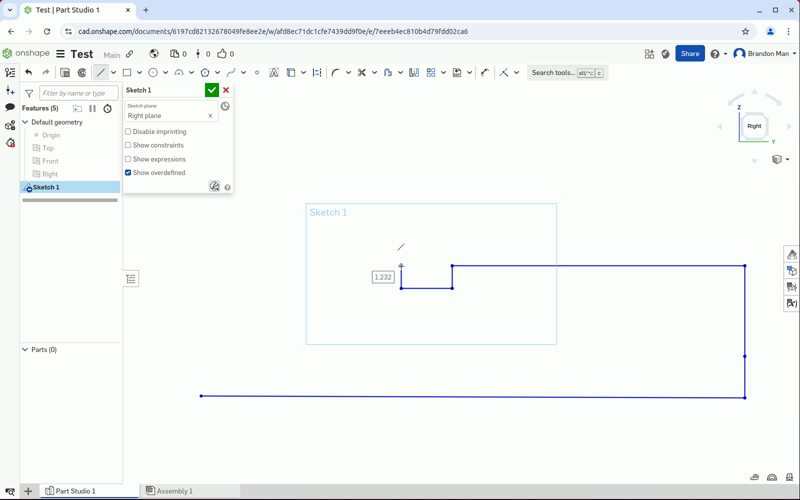
scroll(-6)
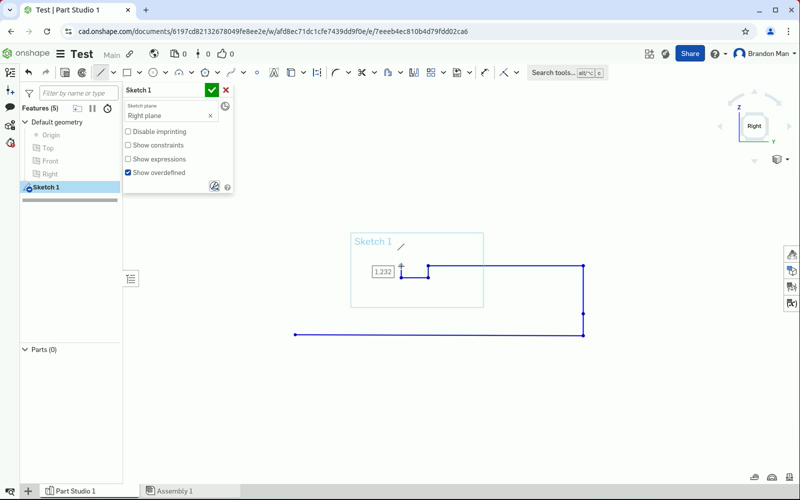
scroll(-6)
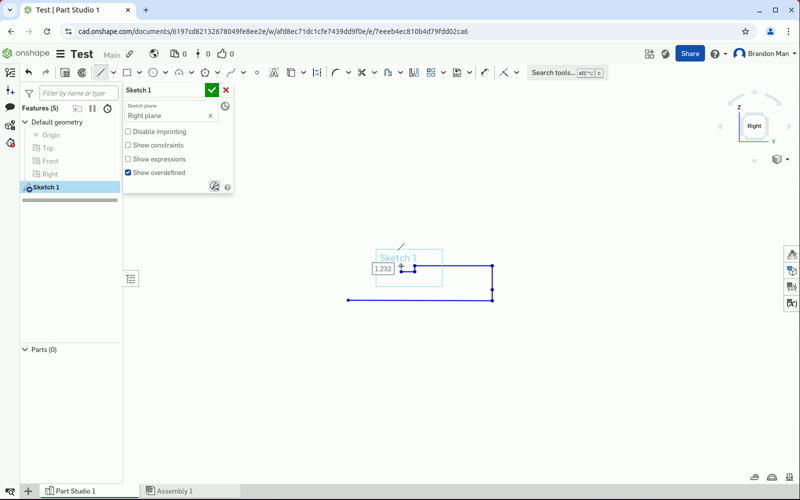
key_up(shift)
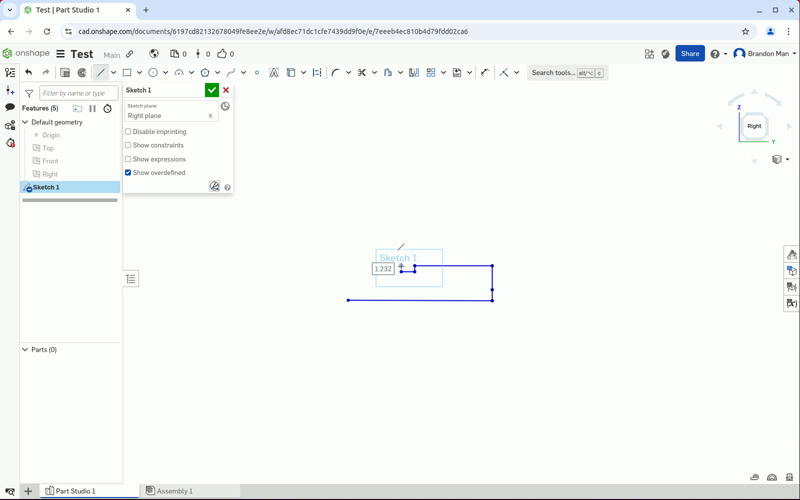
key_down(shift)
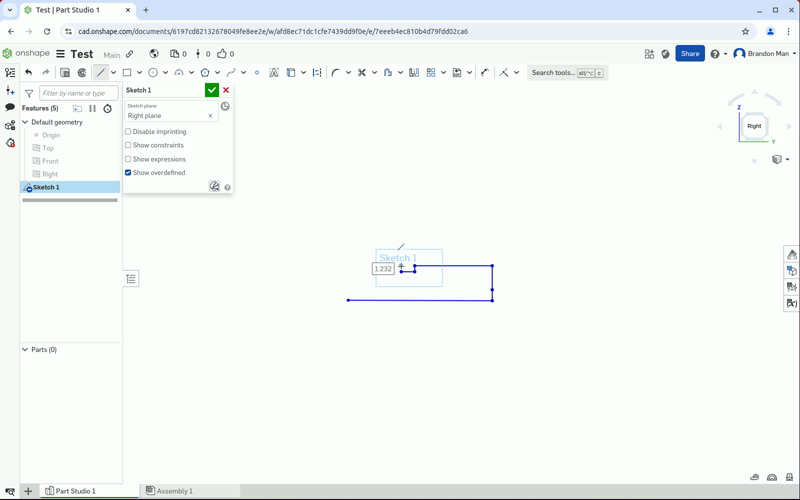
mouse_move(431, 265)
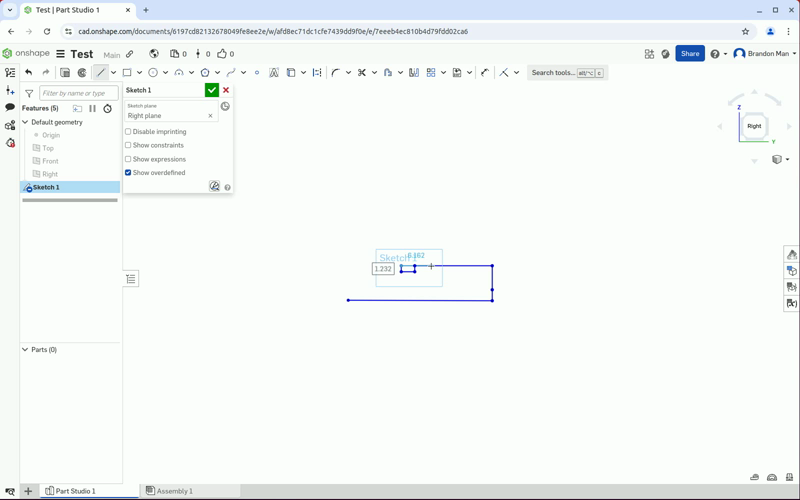
mouse_move(348, 265)
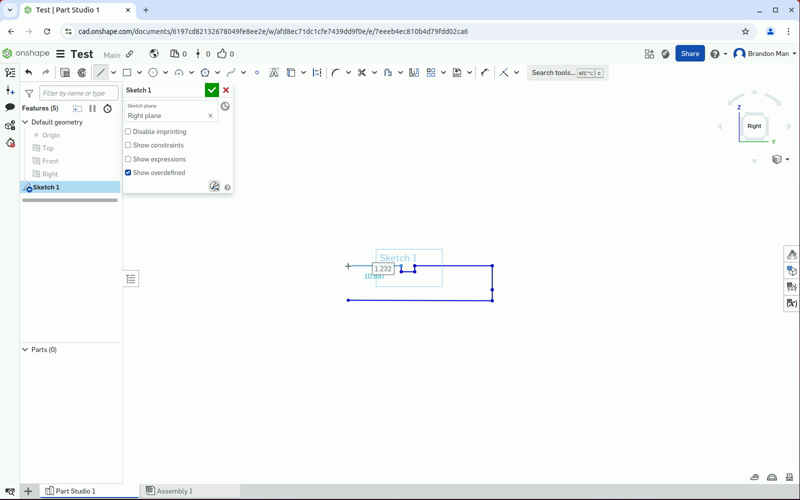
click(348, 265)
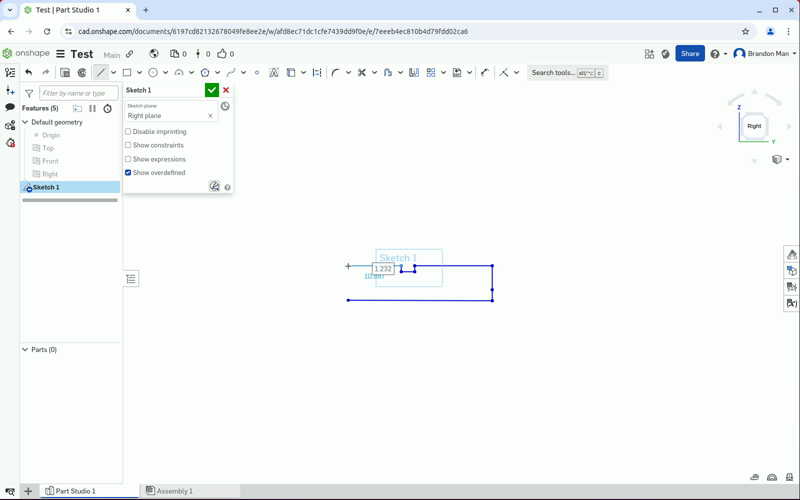
key_up(shift)
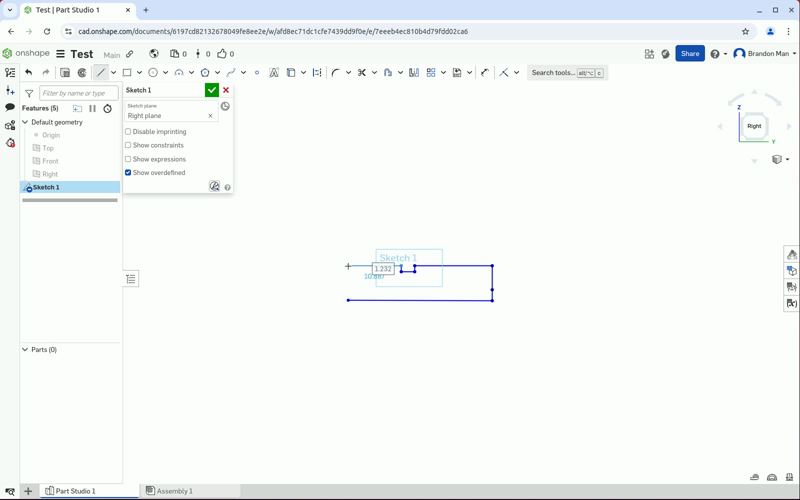
mouse_move(378, 265)
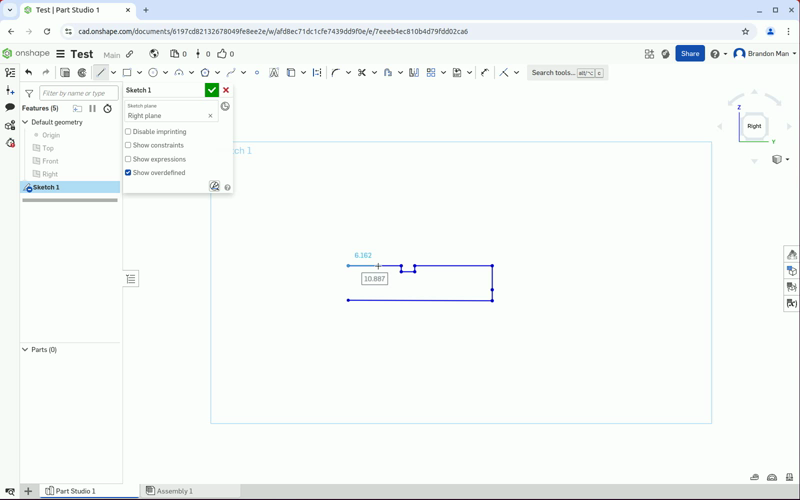
key_down(shift)
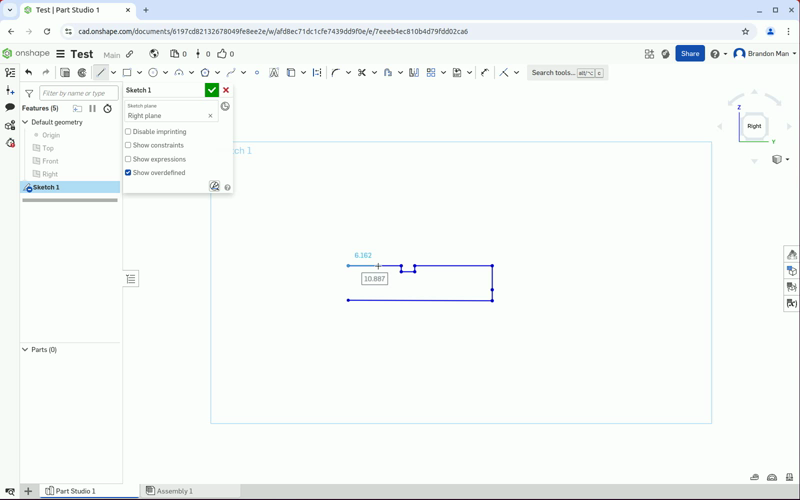
mouse_move(348, 300)
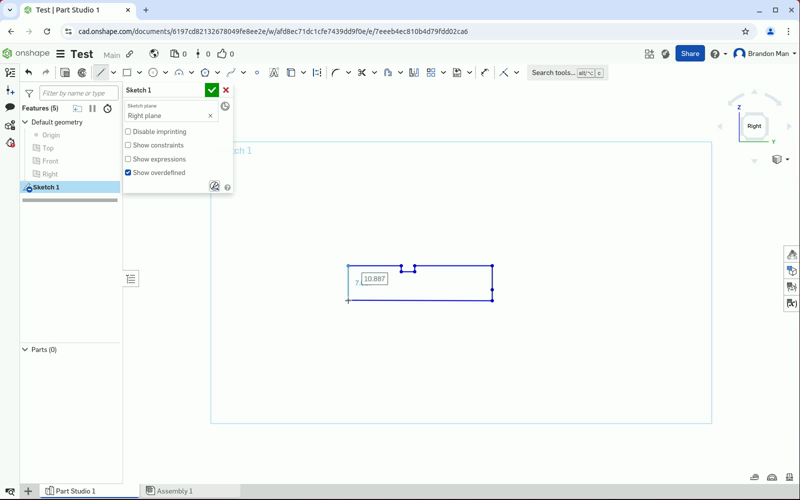
key_up(shift)
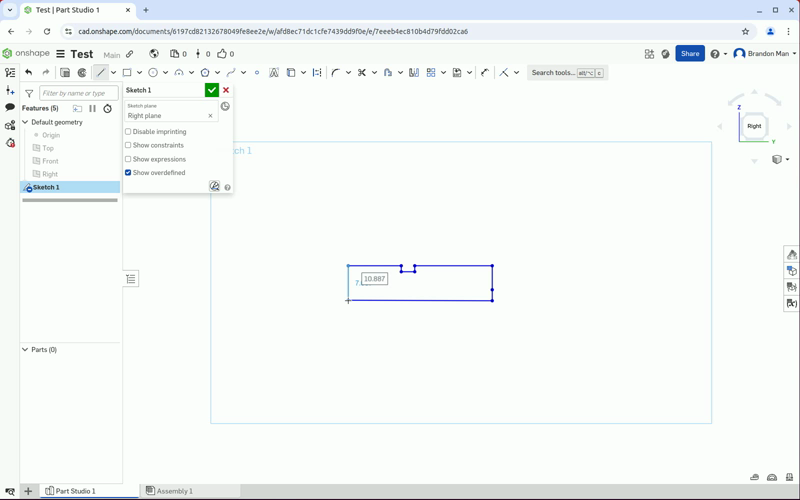
click(348, 300)
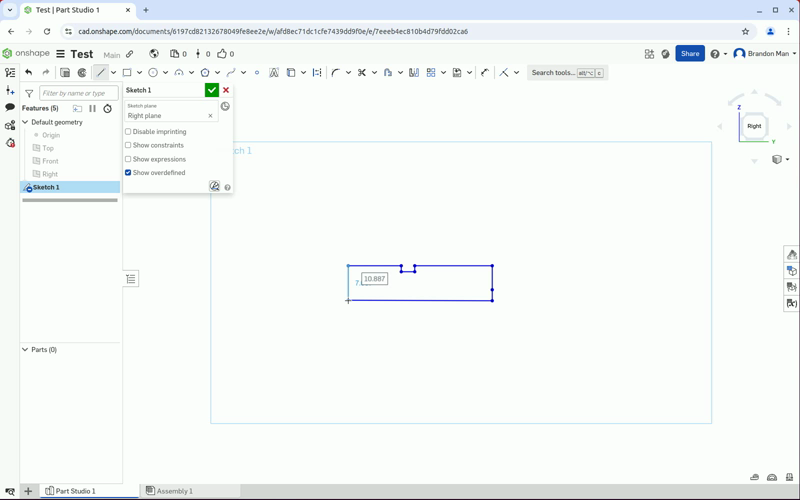
key(esc)
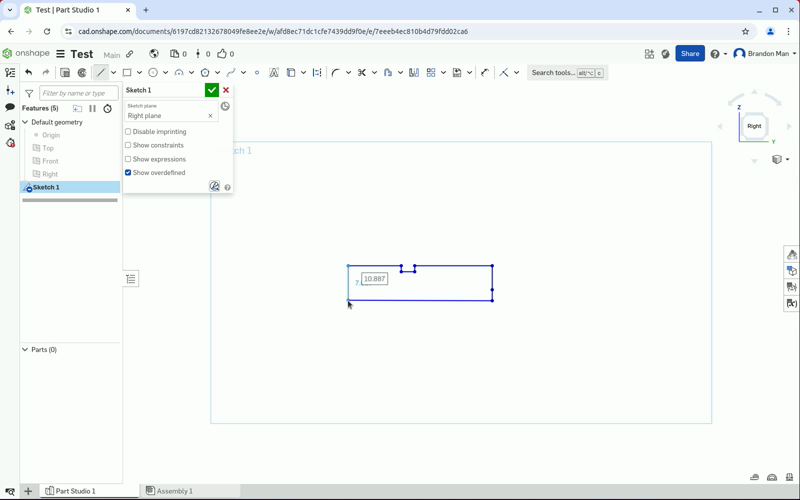
mouse_move(393, 293)
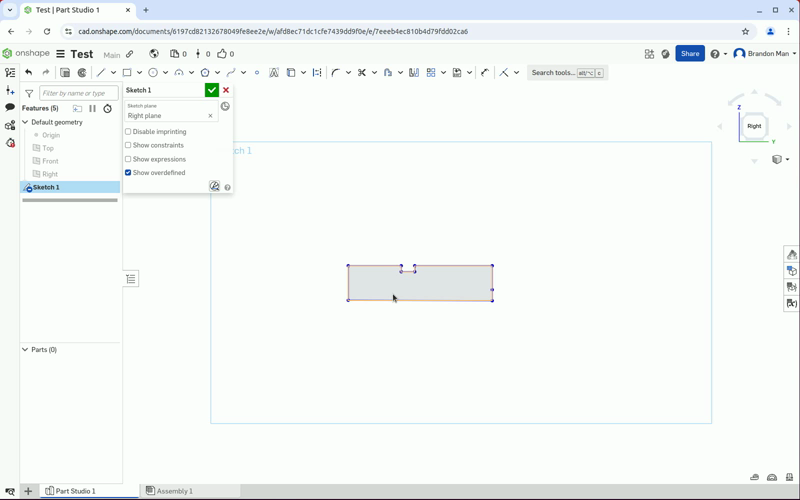
click(393, 293)
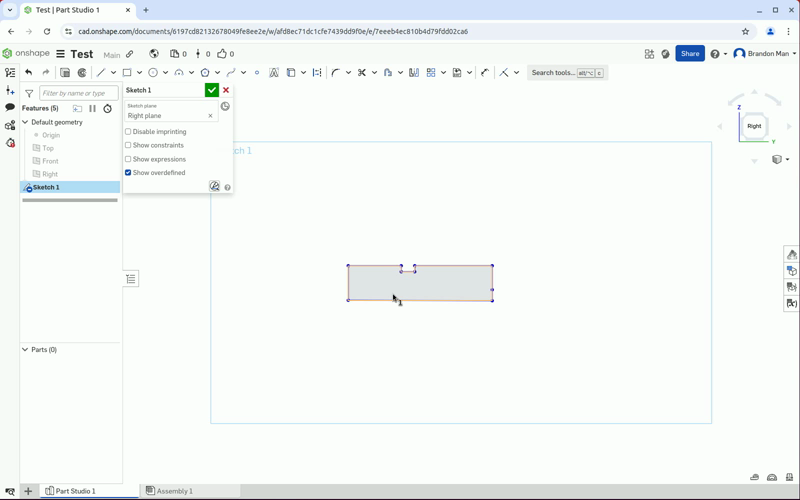
mouse_move(73, 352)
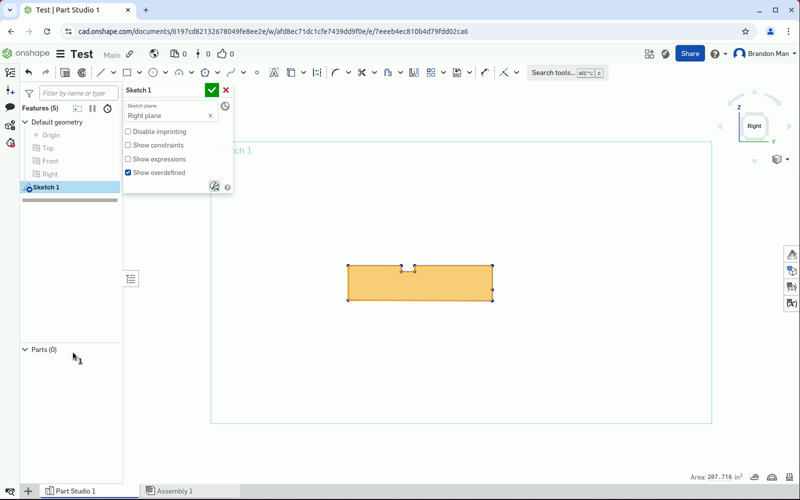
key(shift+y)
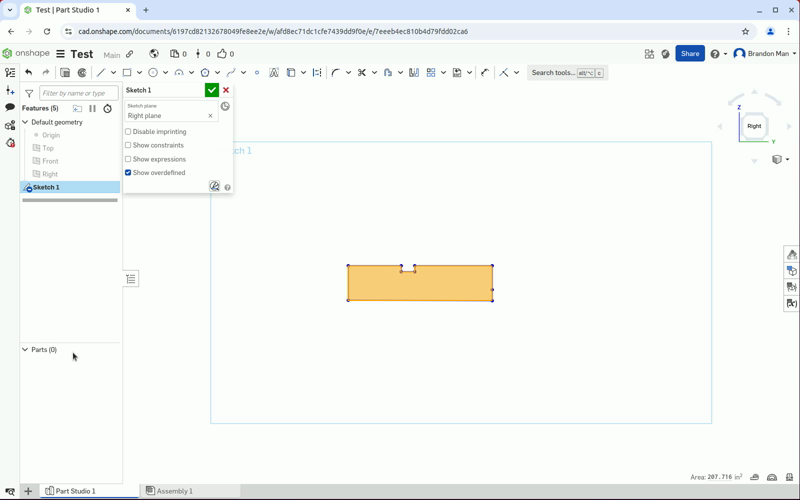
key(shift+e)
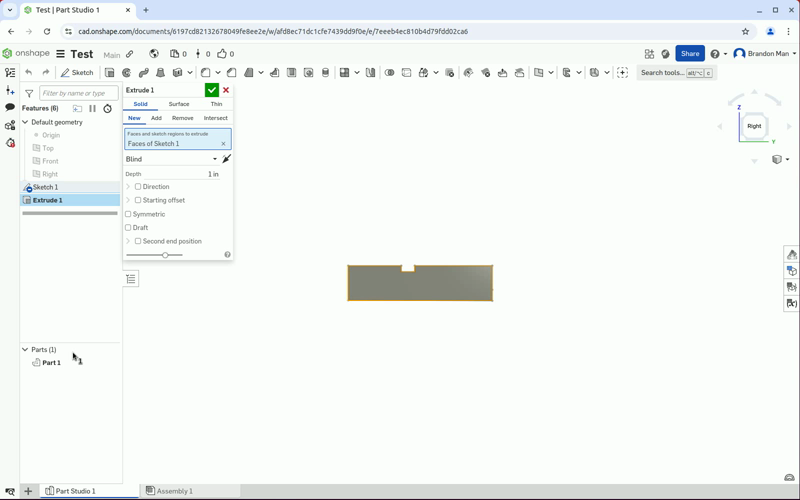
mouse_move(143, 106)
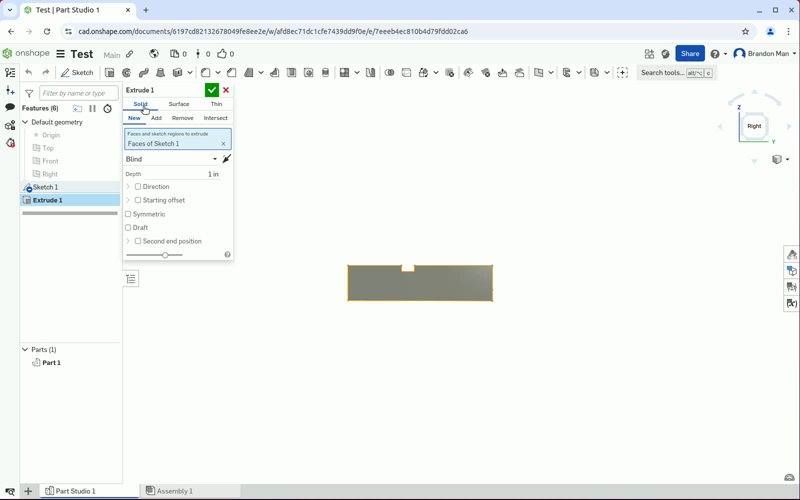
click(143, 106)
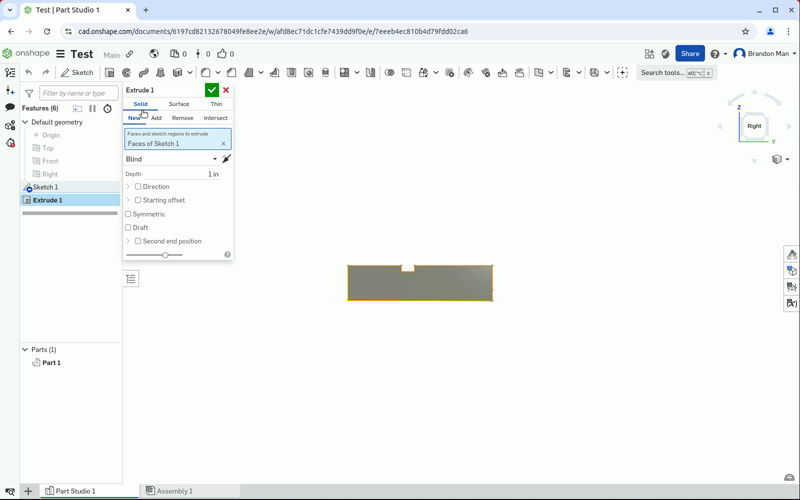
mouse_move(137, 120)
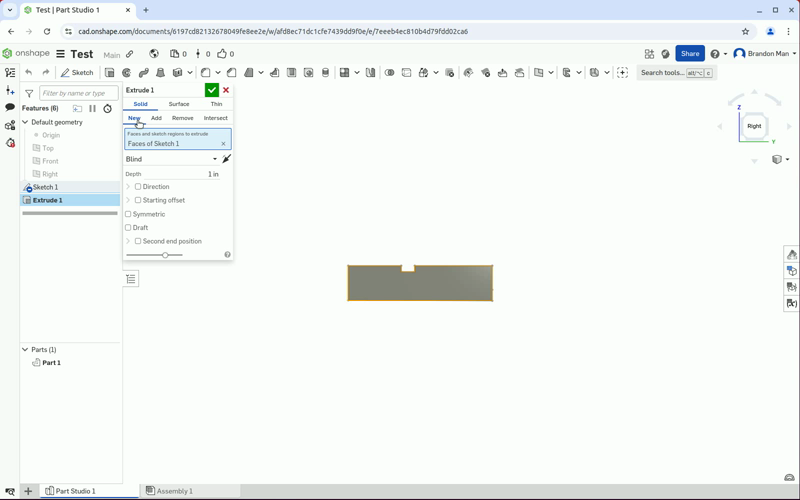
click(137, 120)
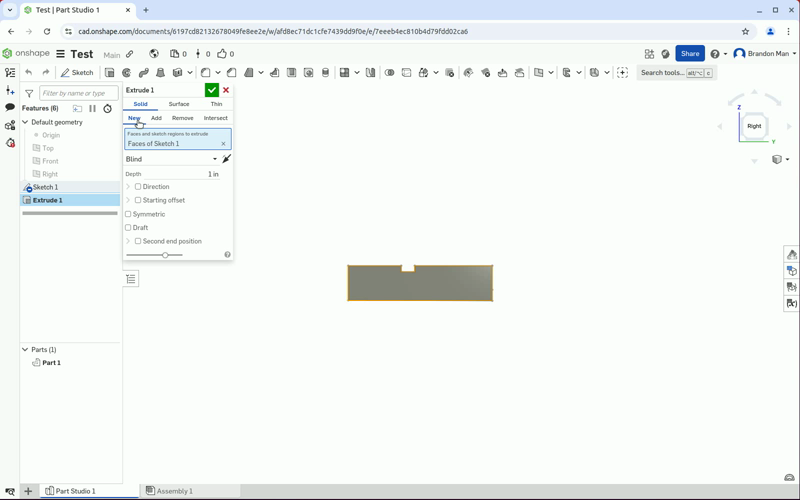
key(tab, 4)
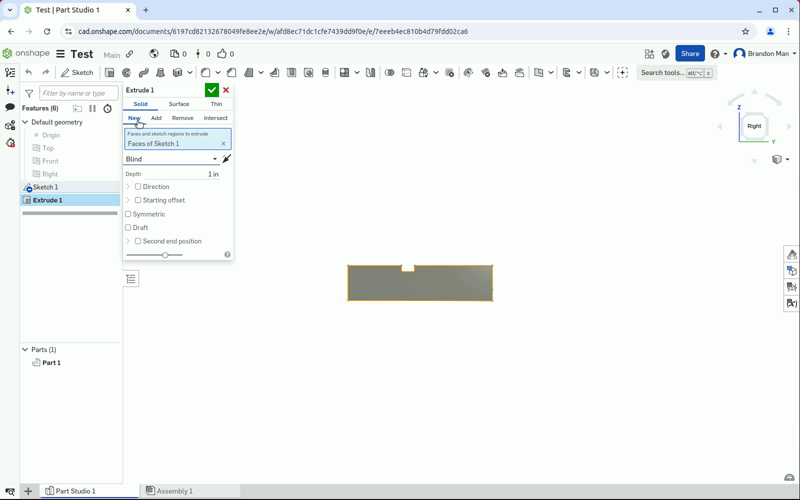
text(14.442)
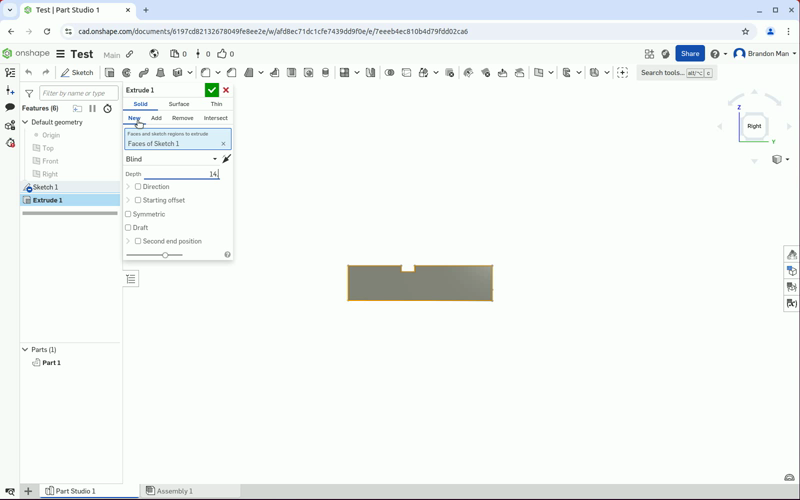
key(tab, 3)
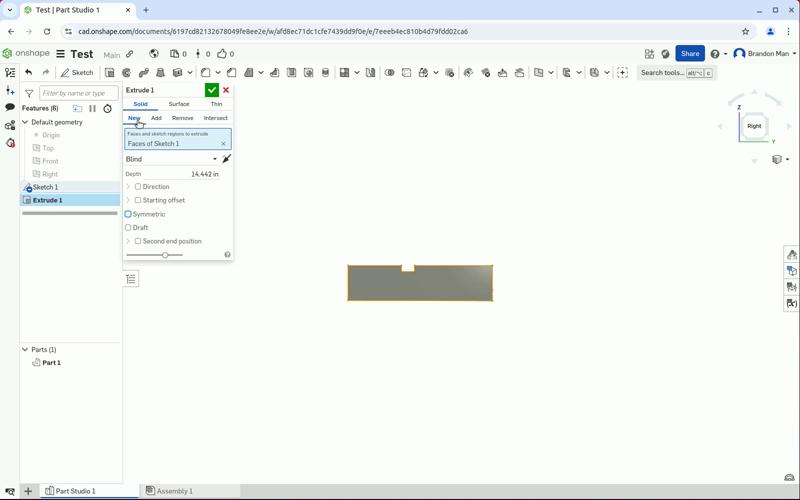
key(space)
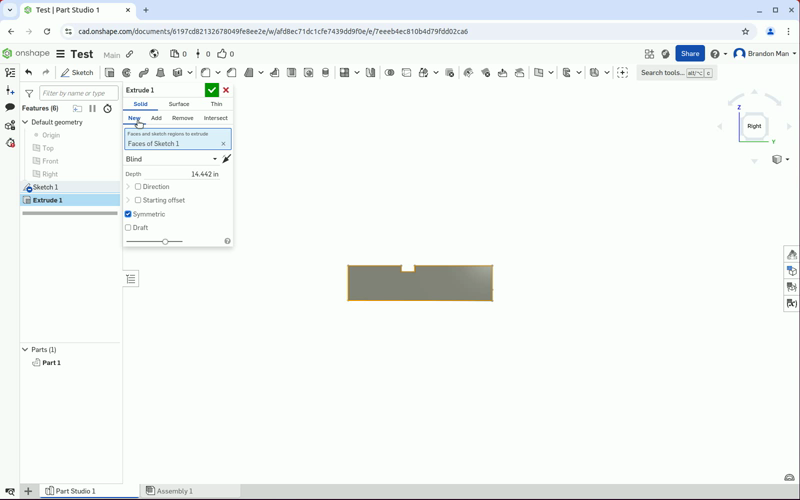
key(enter)
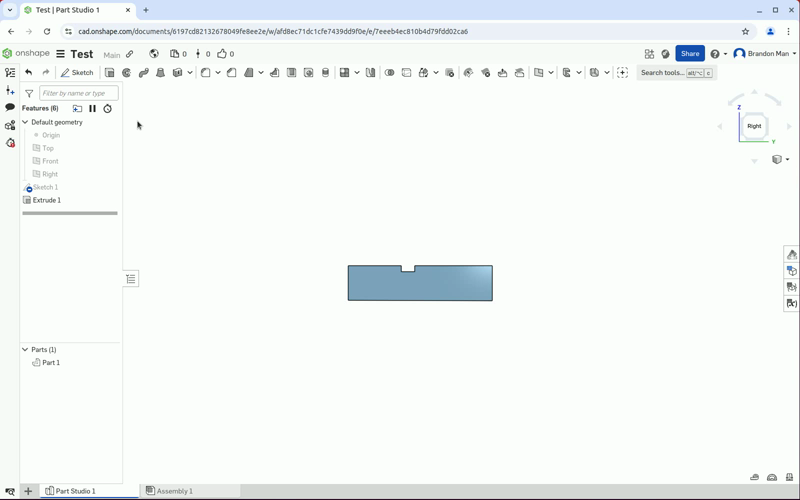
key(shift+h)
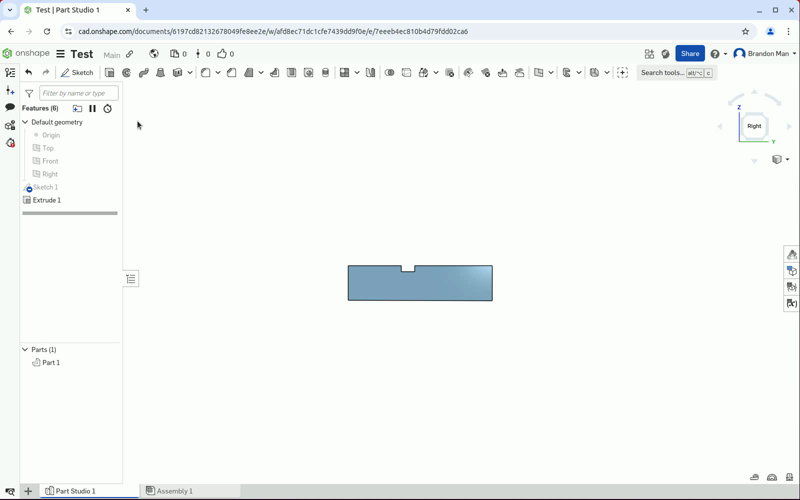
key(shift+h)
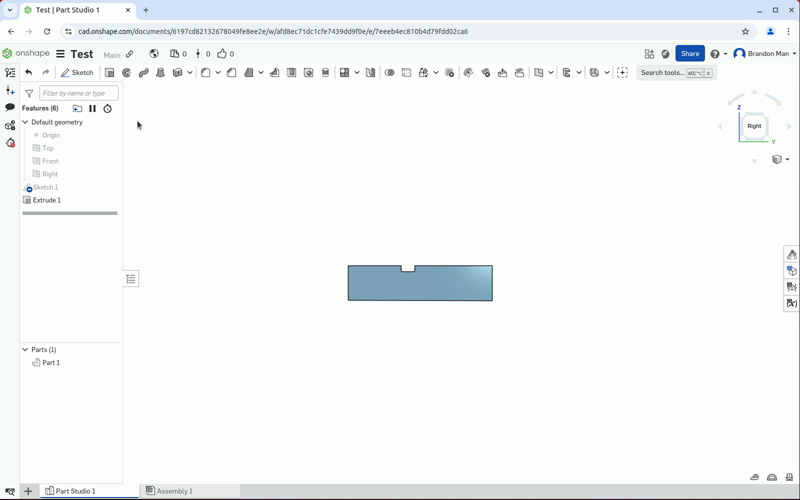
mouse_move(73, 189)
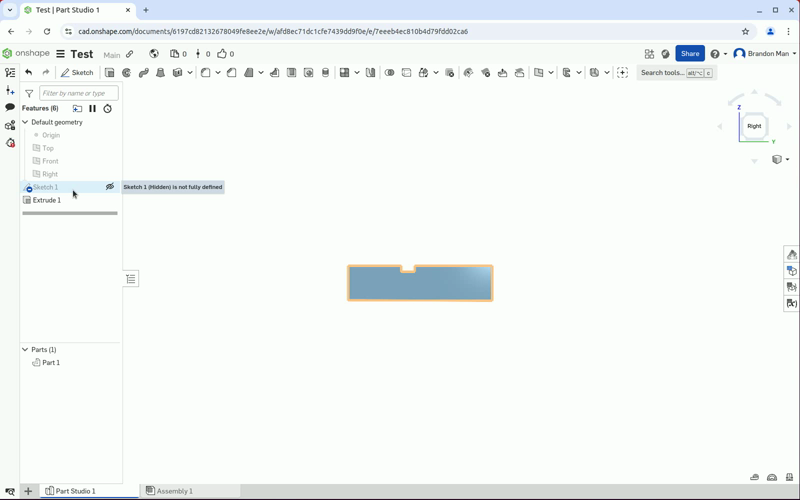
click(73, 189)
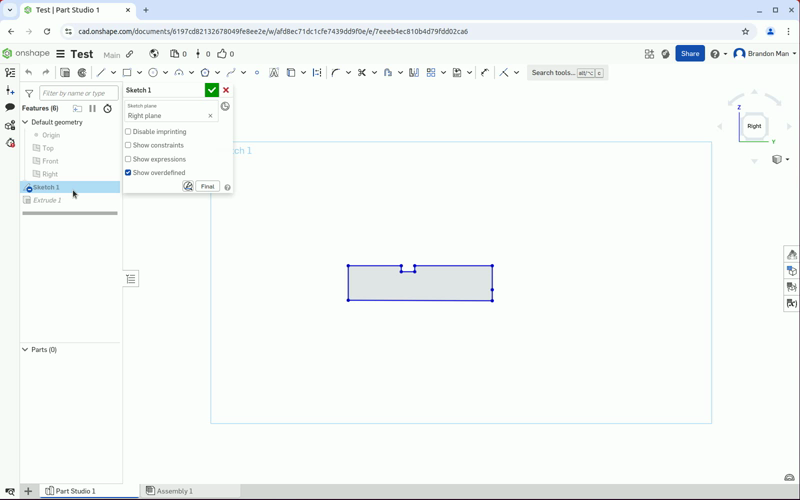
mouse_move(229, 92)
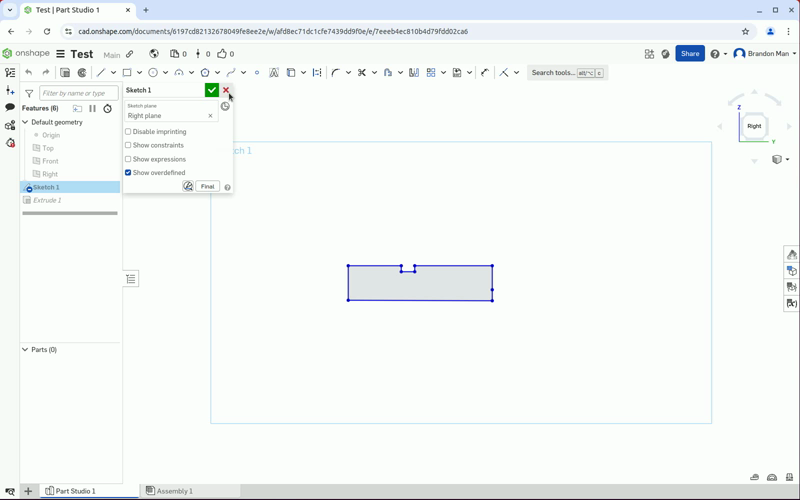
click(229, 92)
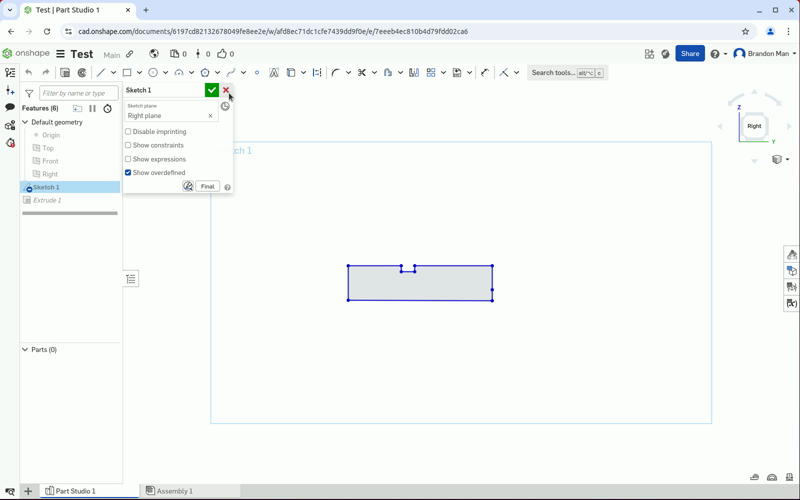
key(shift+s)
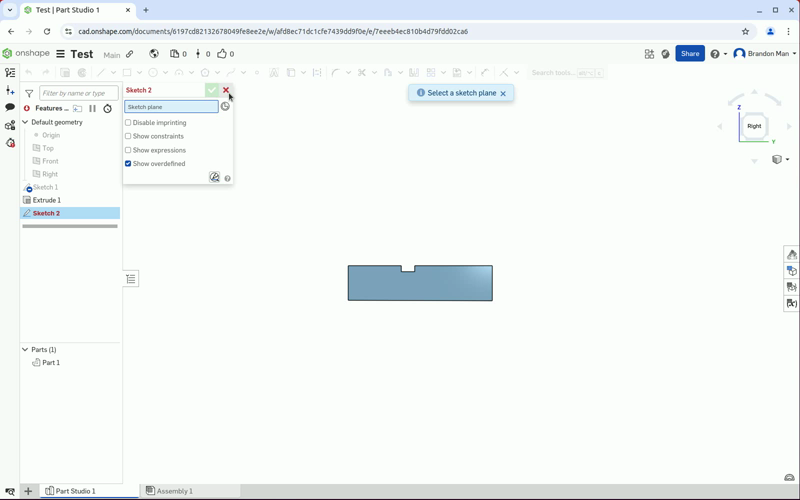
mouse_move(73, 176)
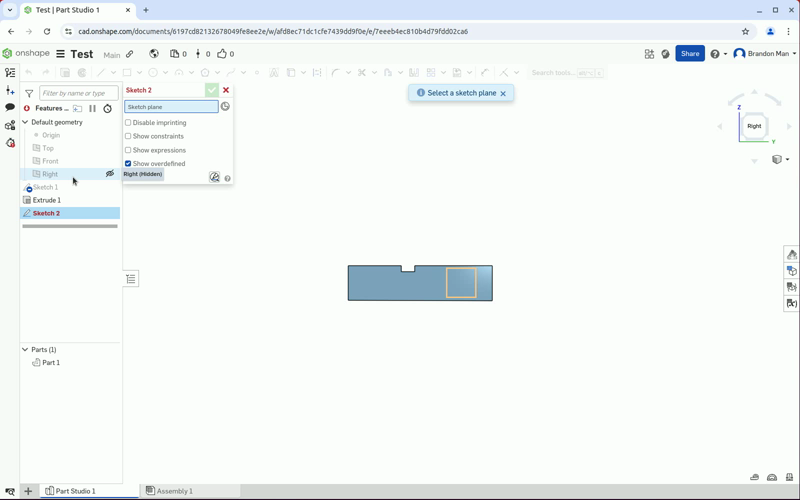
click(73, 176)
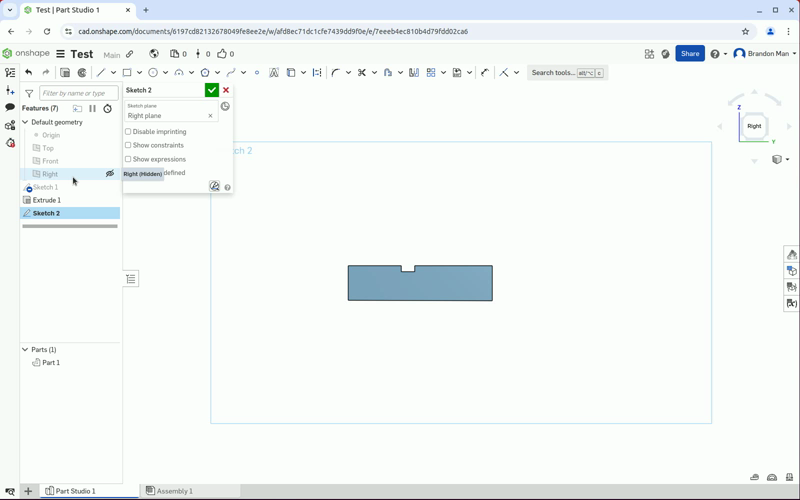
mouse_move(73, 352)
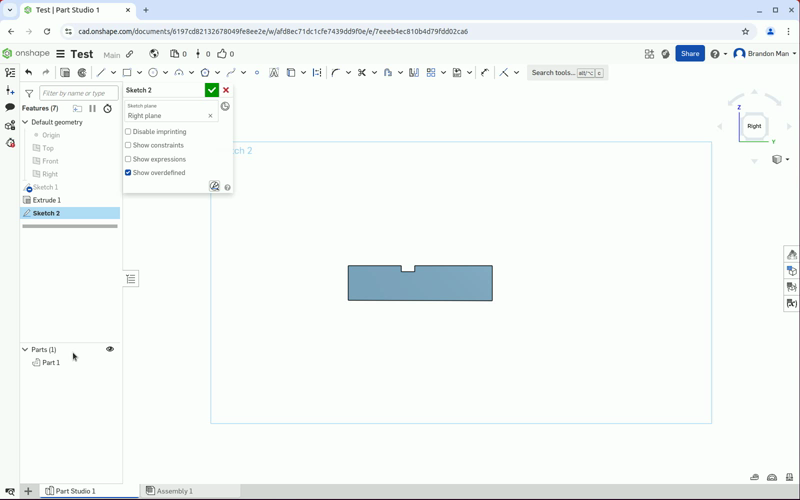
key(y)
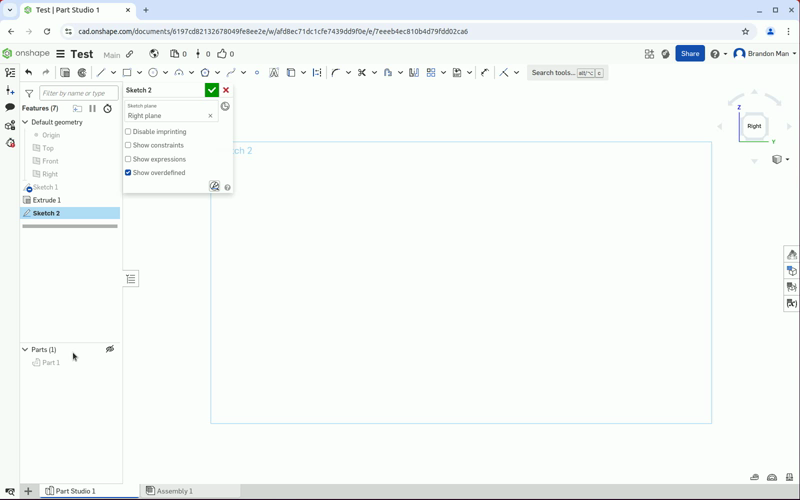
key(l)
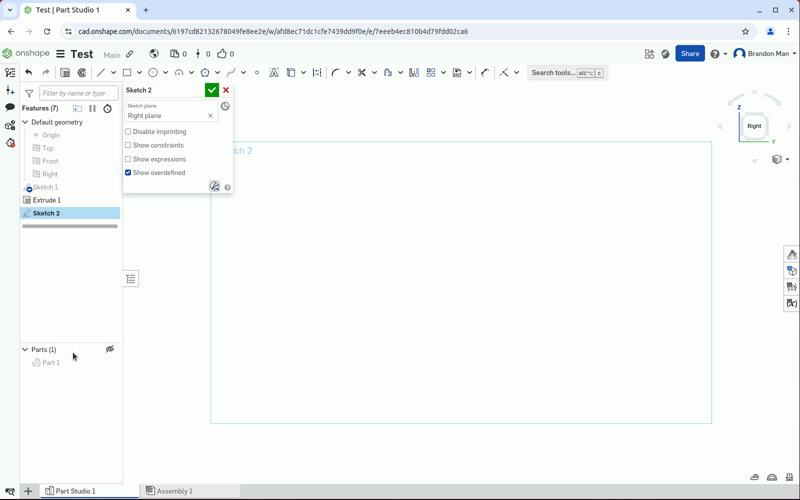
key_down(shift)
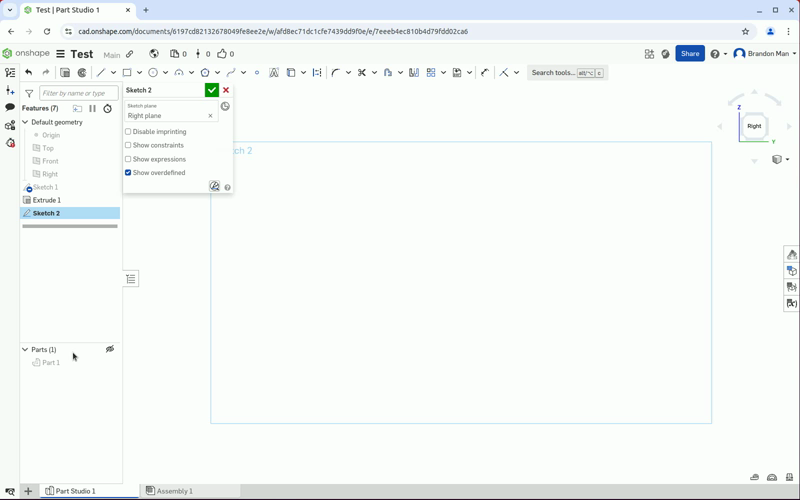
mouse_move(520, 300)
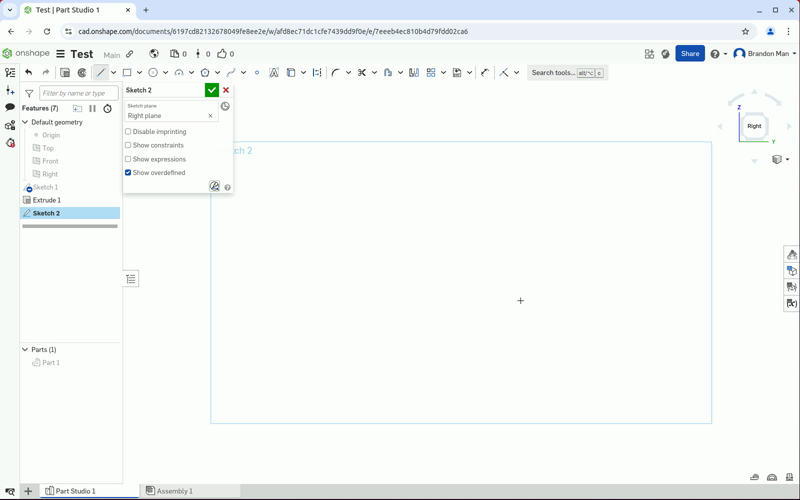
click(520, 300)
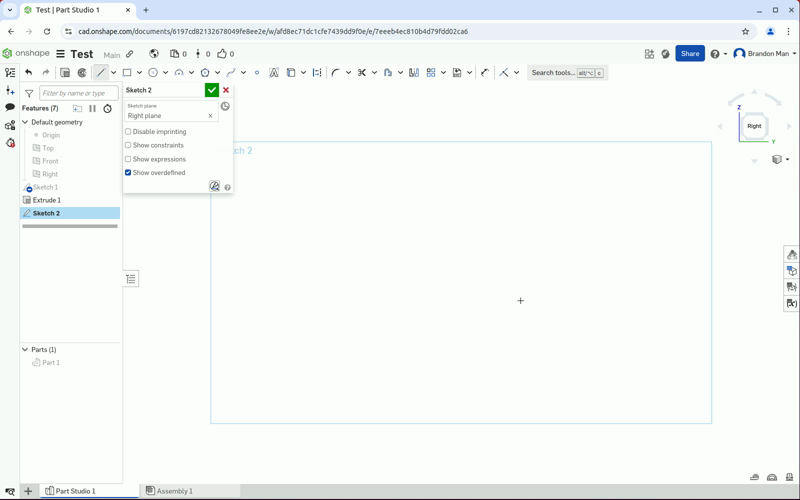
key_up(shift)
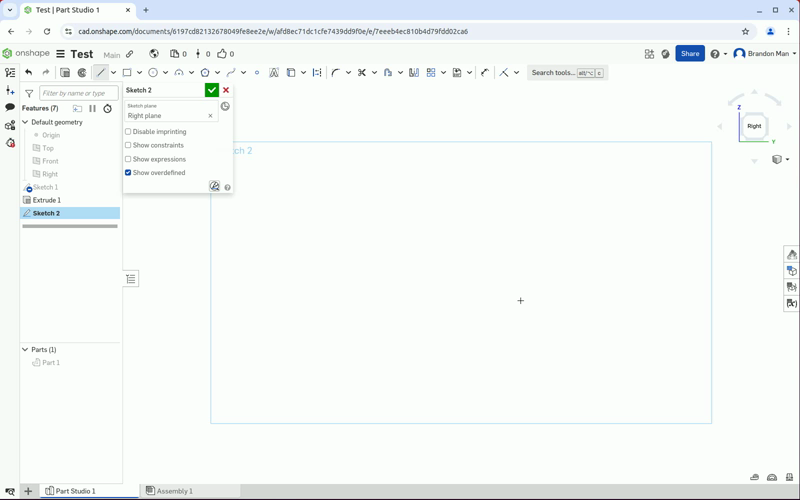
key_down(shift)
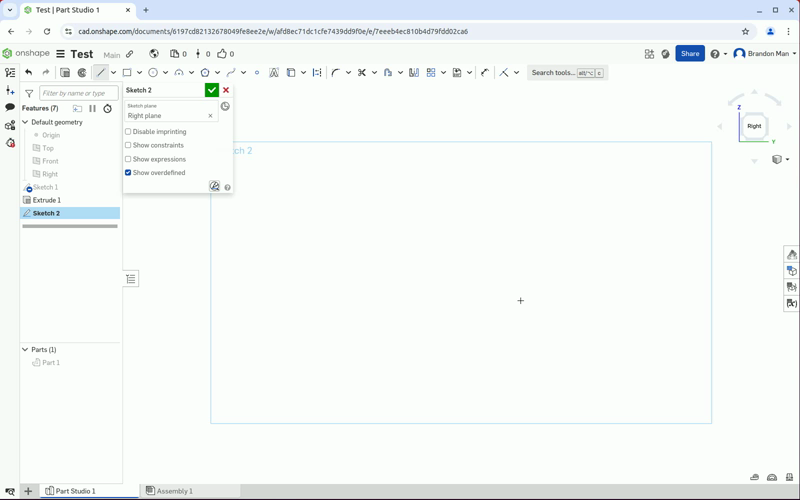
mouse_move(550, 300)
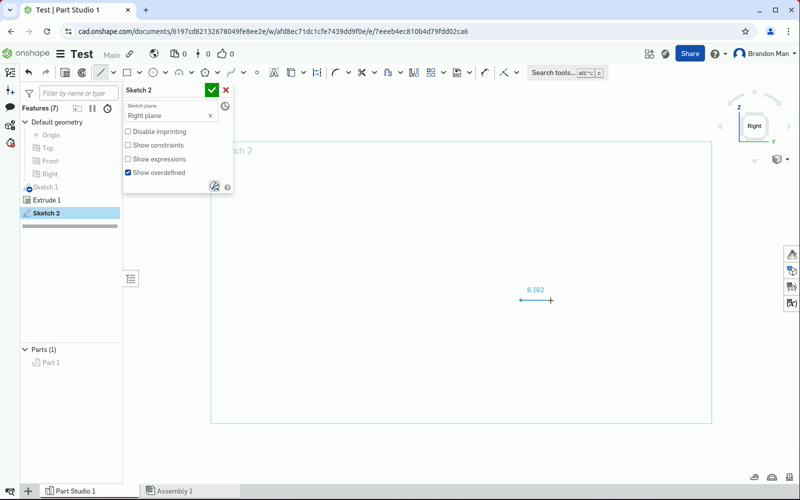
mouse_move(573, 300)
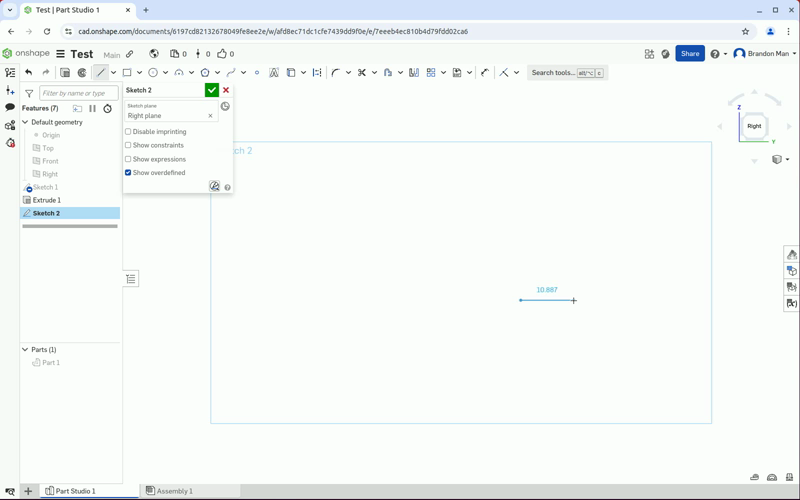
click(573, 300)
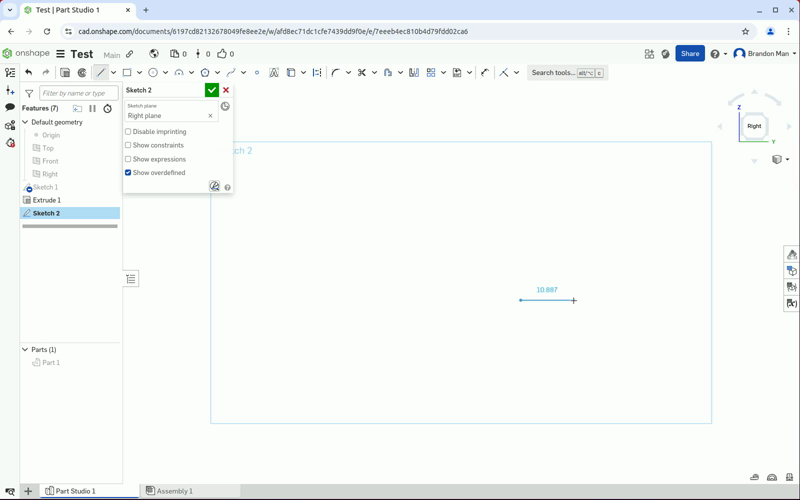
key_up(shift)
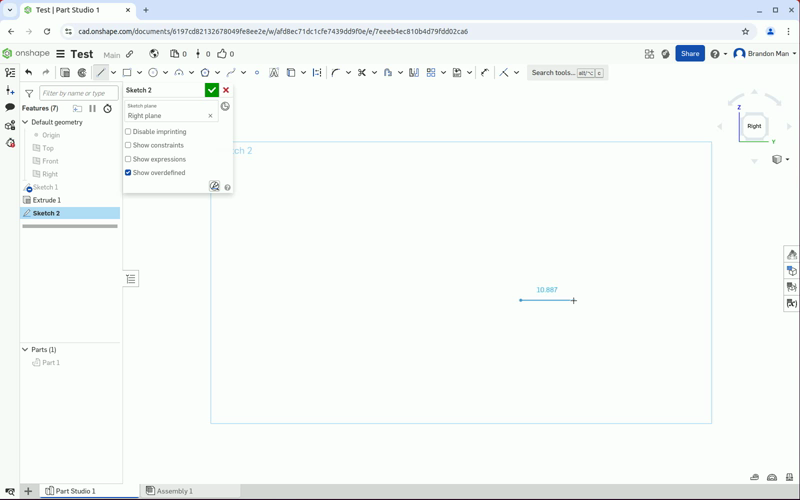
key_down(shift)
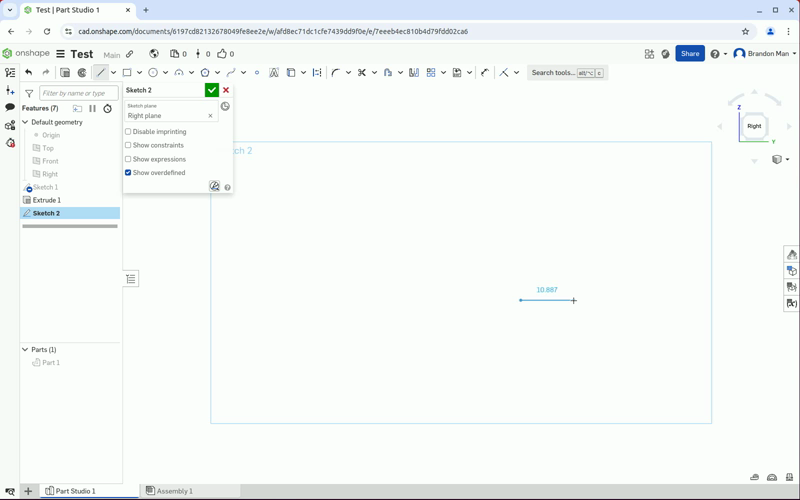
mouse_move(589, 300)
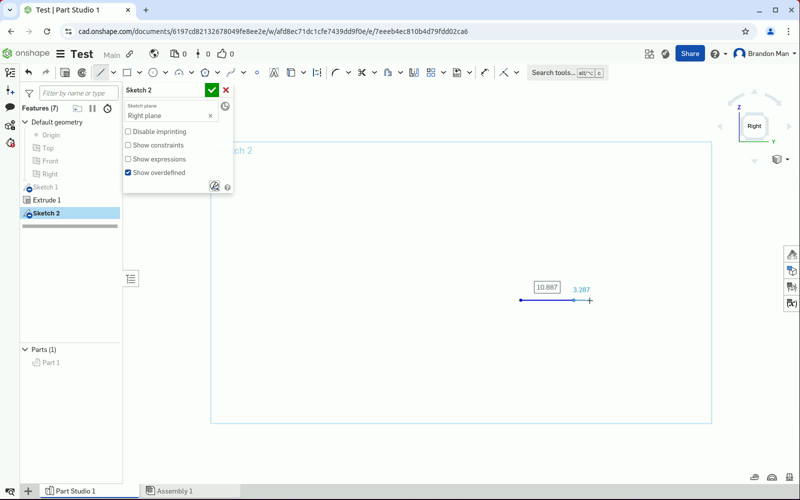
mouse_move(573, 265)
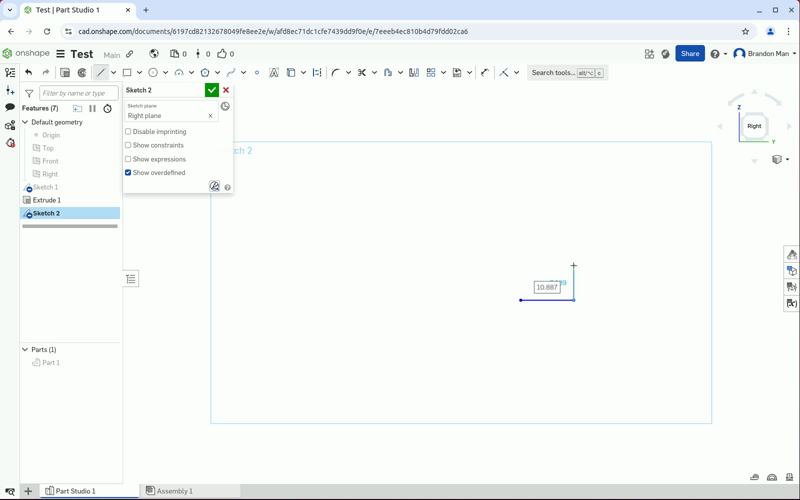
click(573, 265)
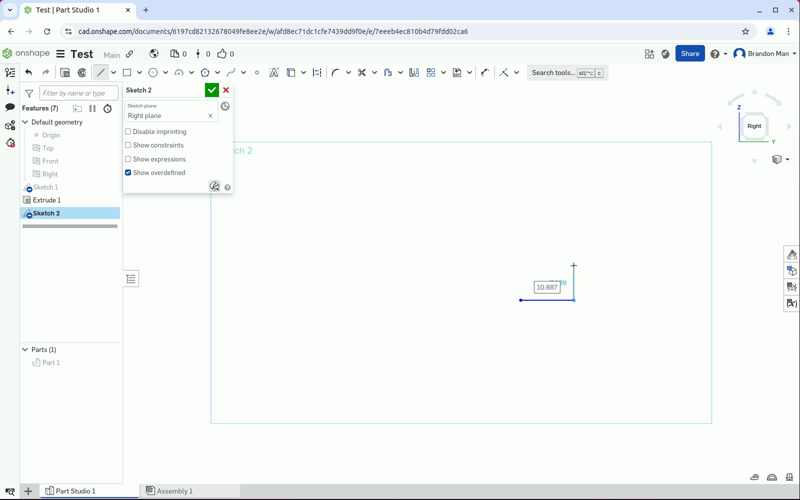
key_up(shift)
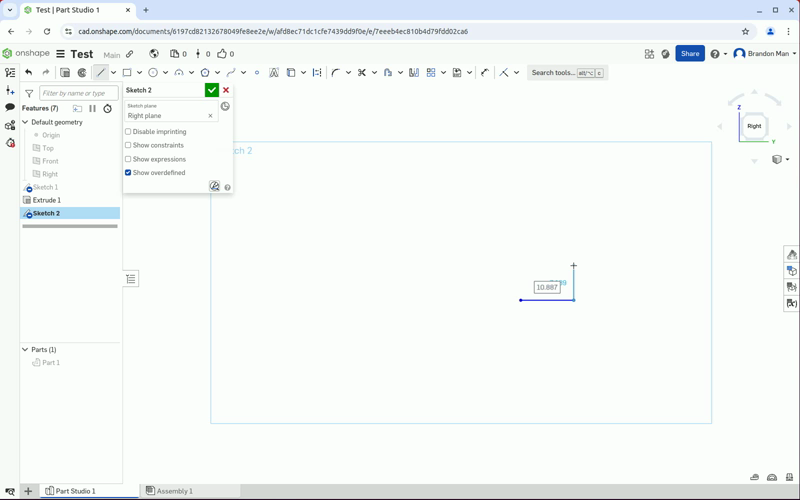
key_down(shift)
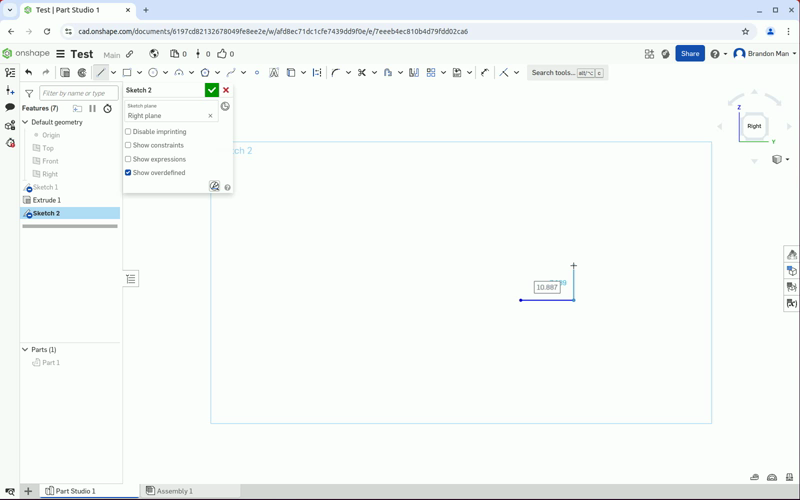
mouse_move(589, 265)
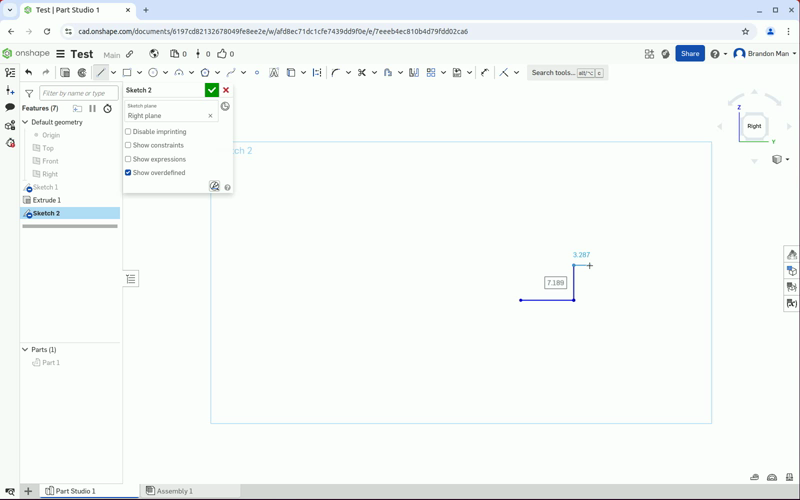
mouse_move(520, 265)
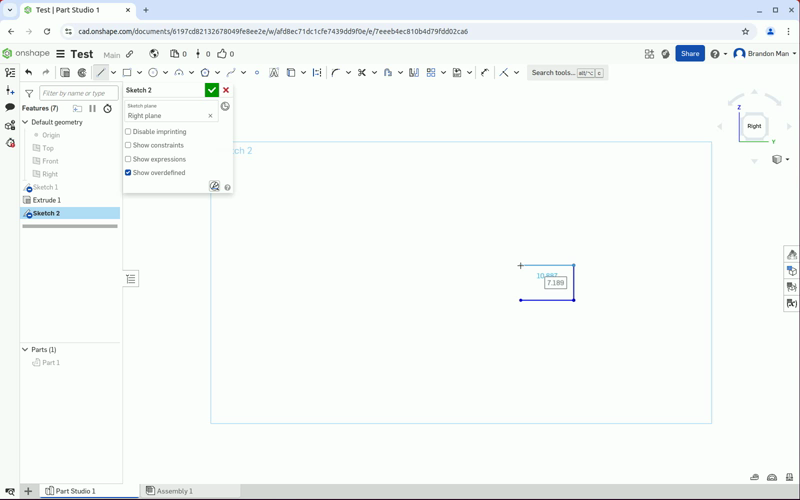
click(520, 265)
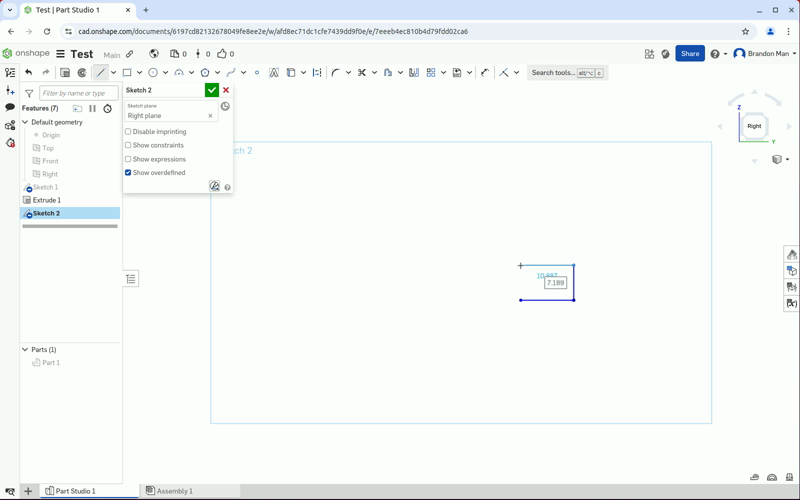
key_up(shift)
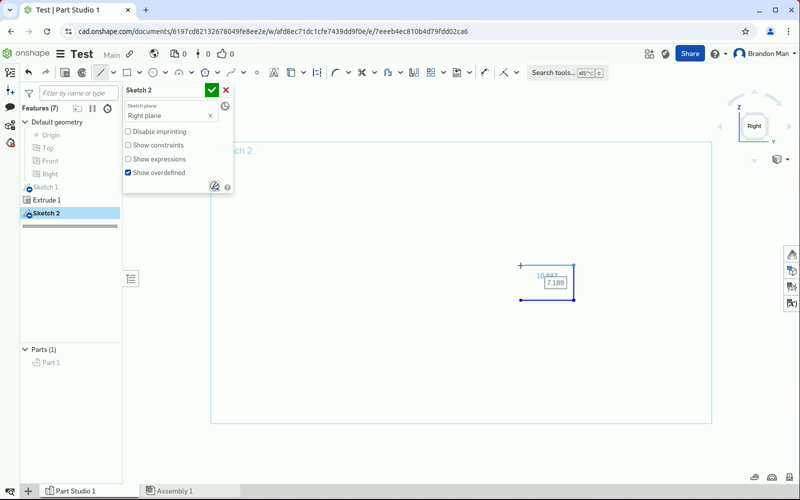
key_down(shift)
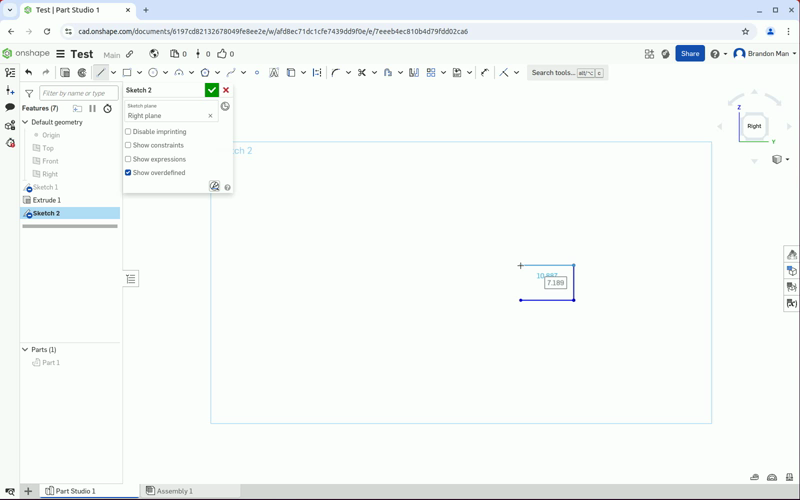
mouse_move(550, 265)
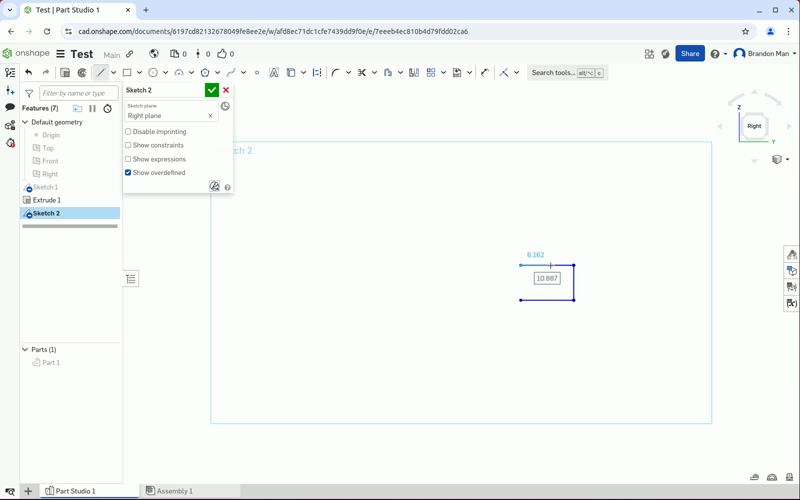
mouse_move(520, 289)
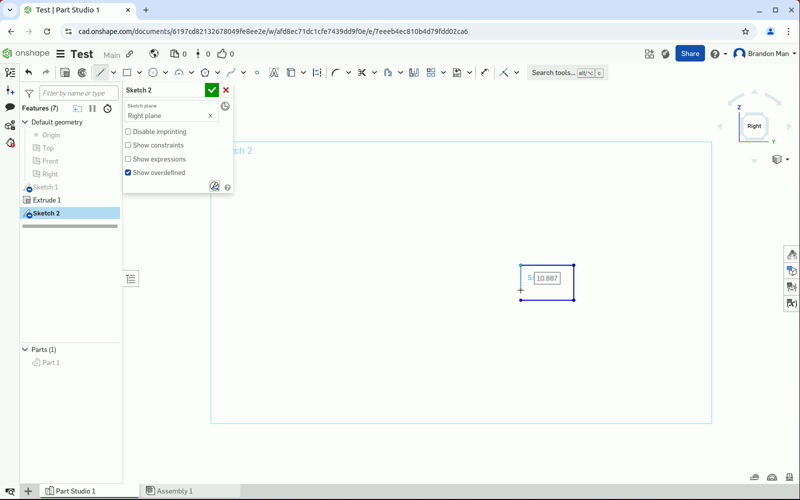
click(520, 289)
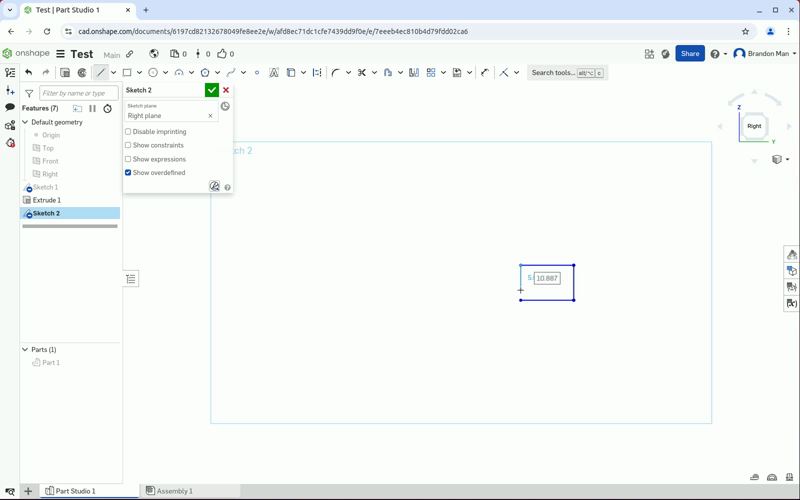
key_up(shift)
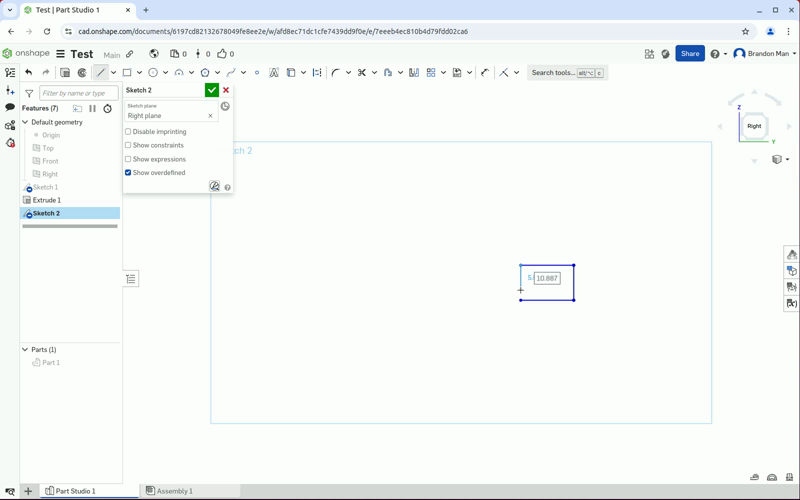
mouse_move(550, 289)
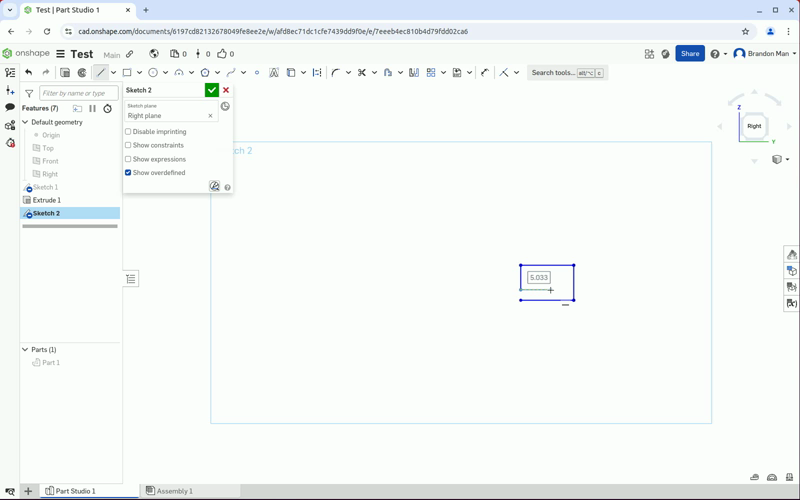
key_down(shift)
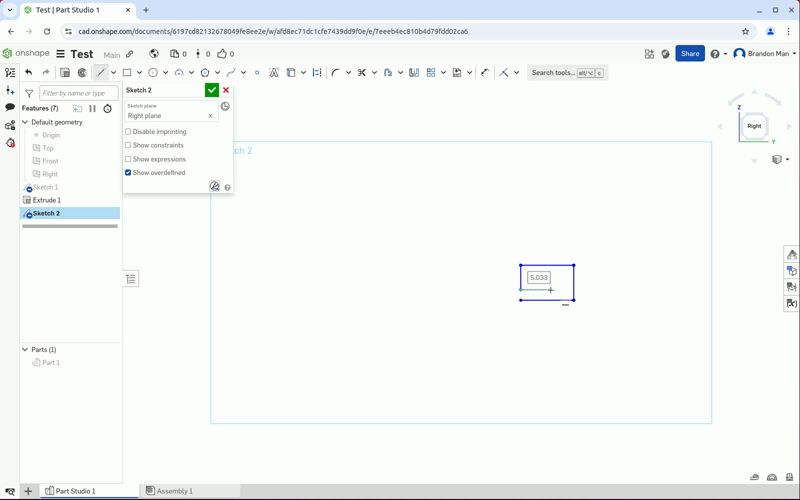
mouse_move(520, 300)
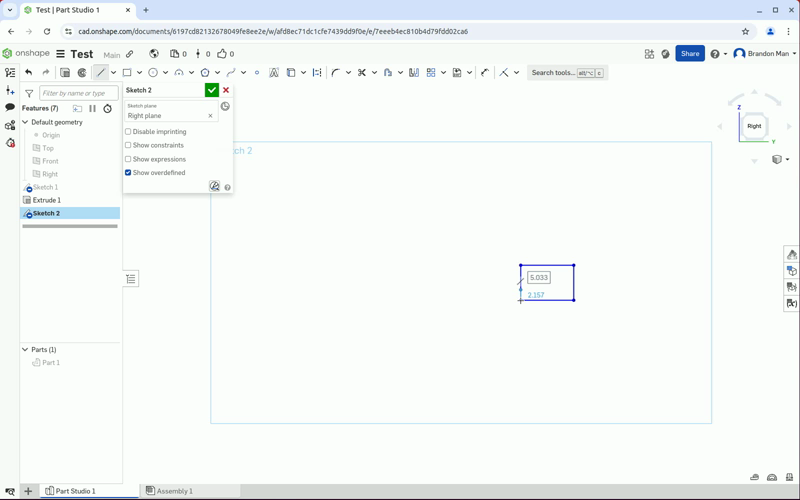
key_up(shift)
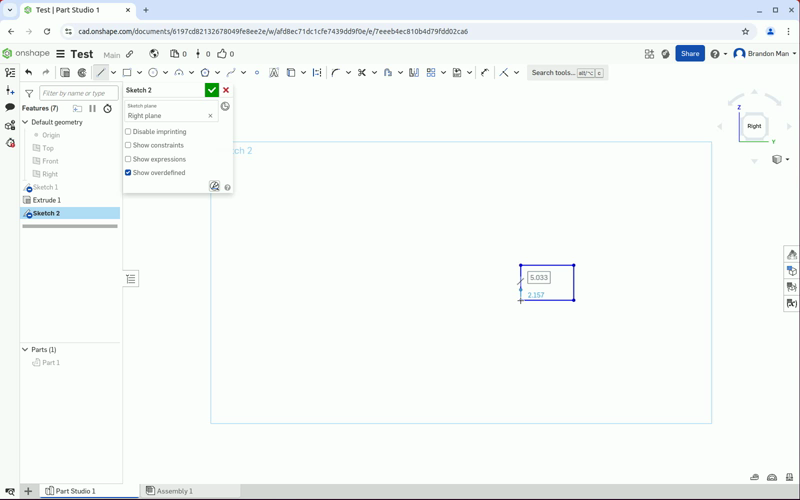
click(520, 300)
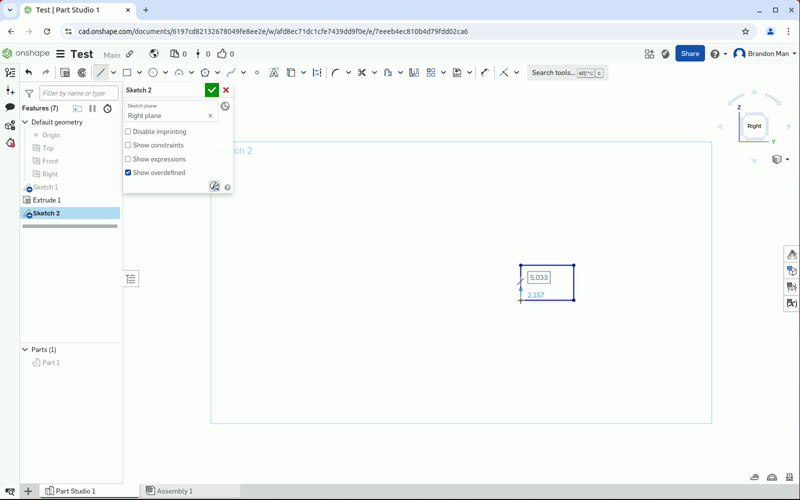
key(esc)
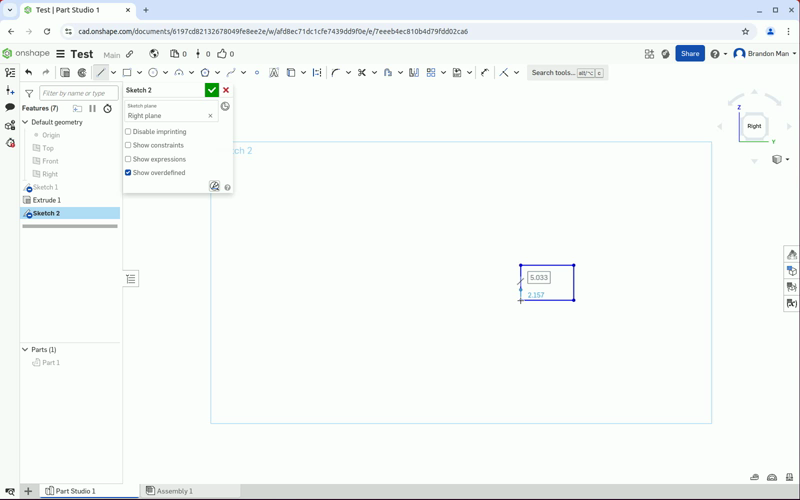
mouse_move(568, 274)
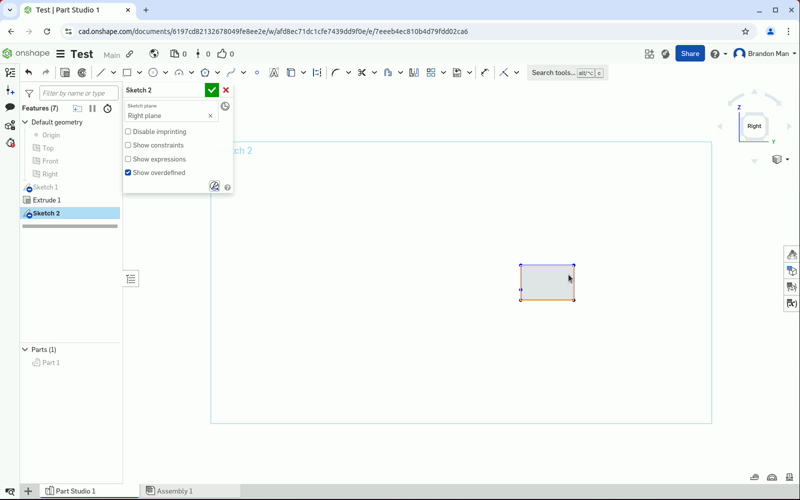
click(568, 274)
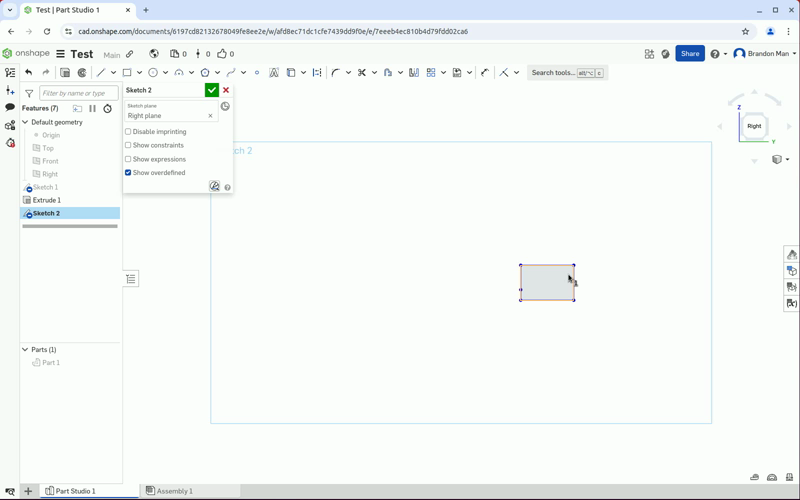
mouse_move(73, 352)
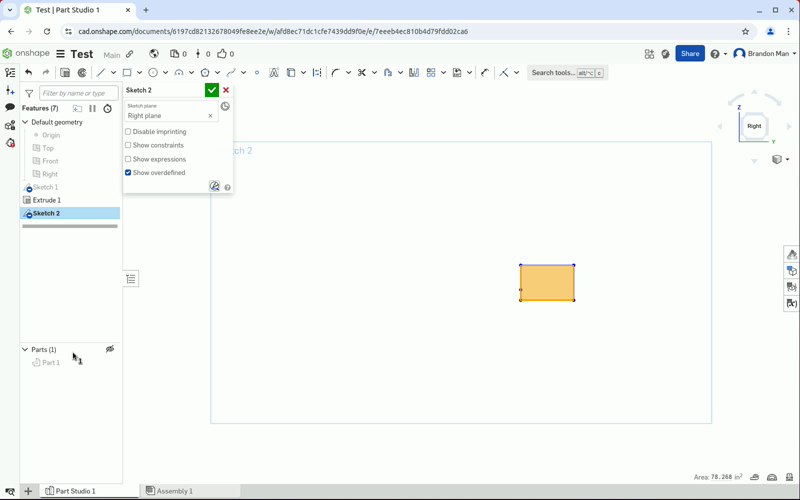
key(shift+y)
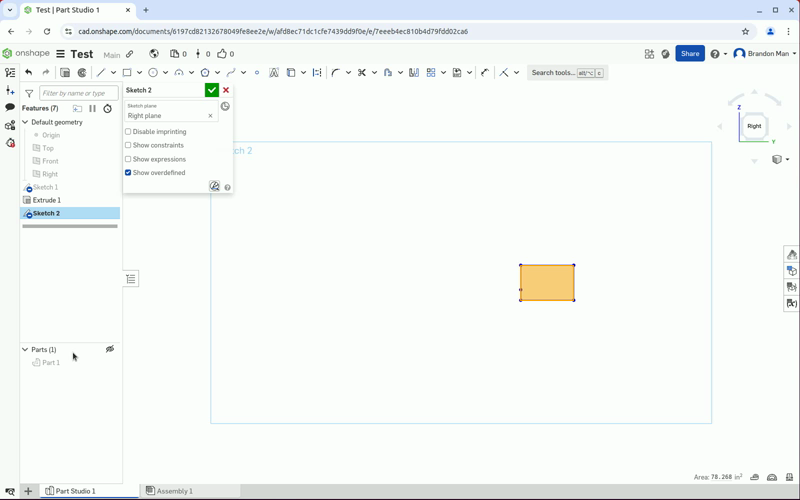
key(shift+e)
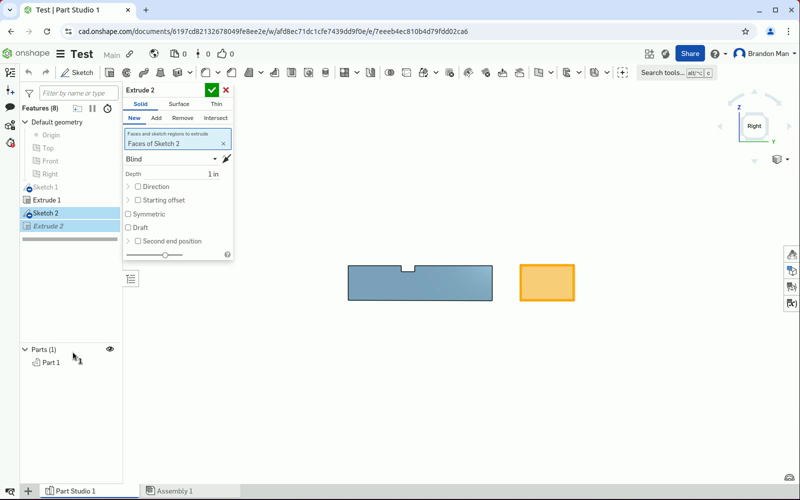
mouse_move(143, 106)
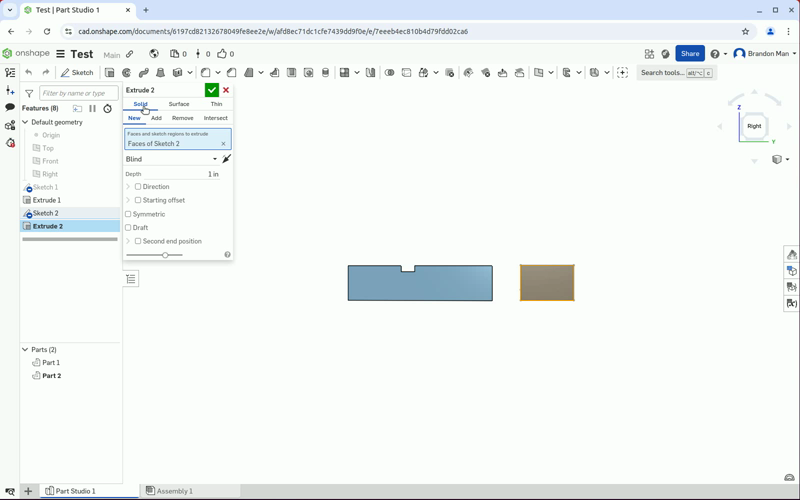
click(143, 106)
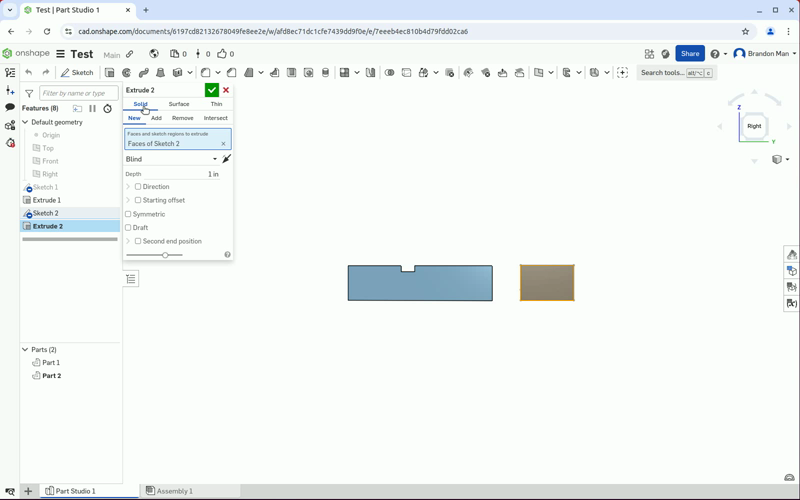
mouse_move(137, 120)
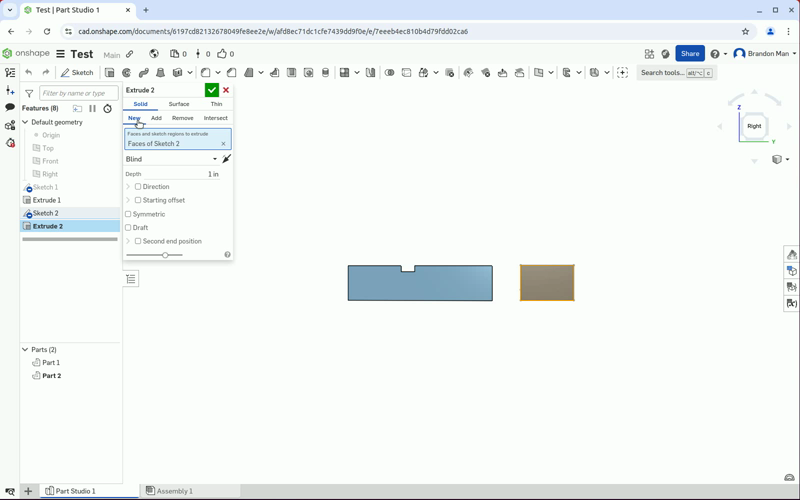
click(137, 120)
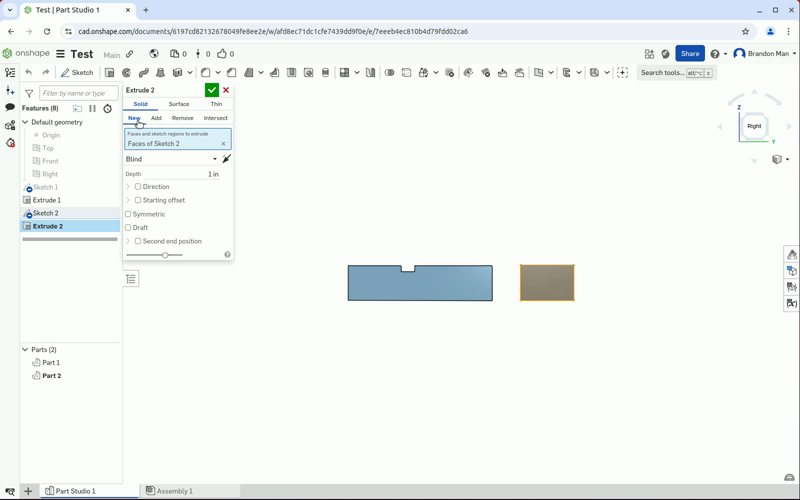
key(tab, 4)
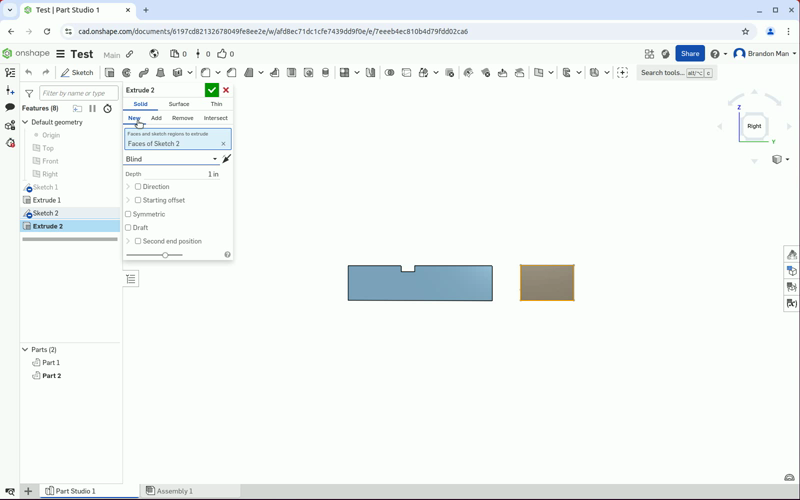
text(14.442)
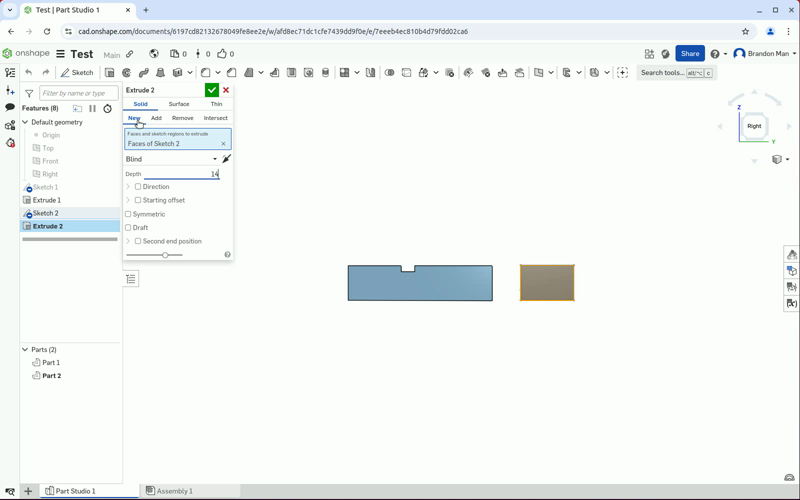
key(tab, 3)
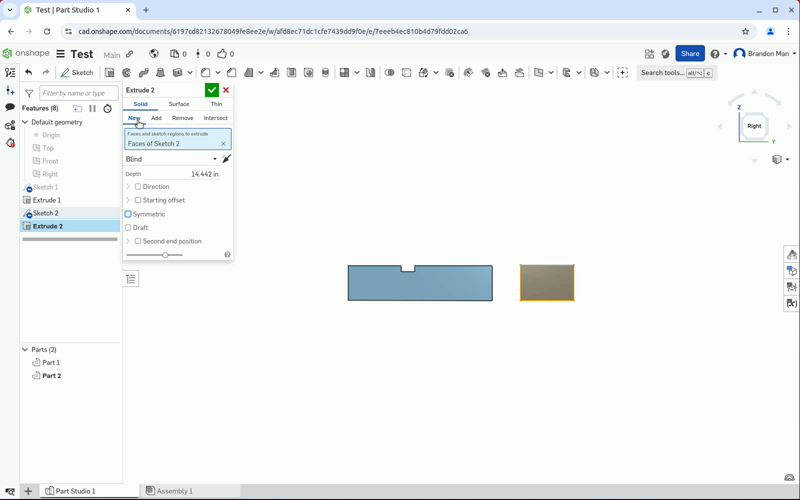
key(space)
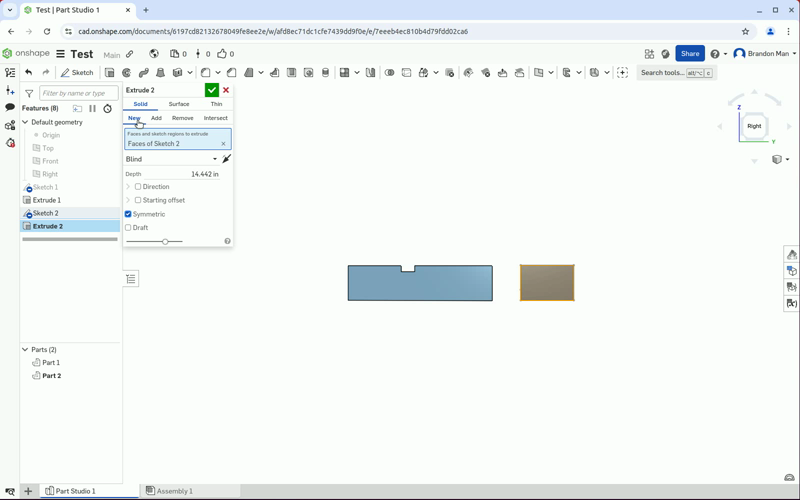
key(enter)
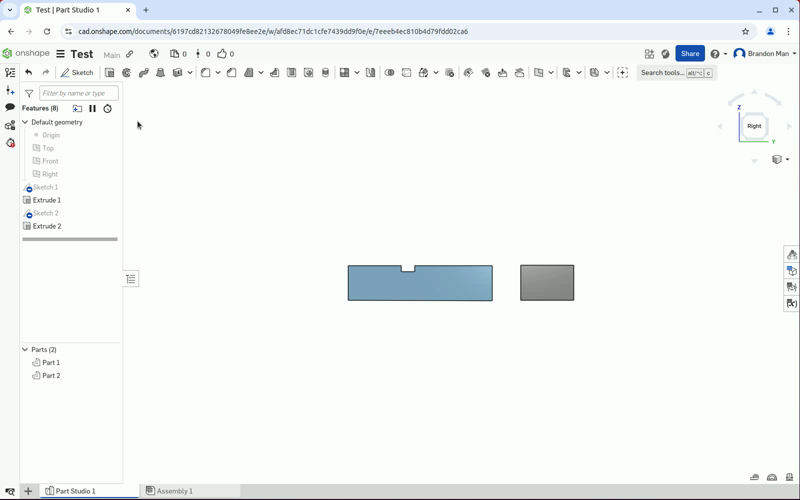
key(shift+h)
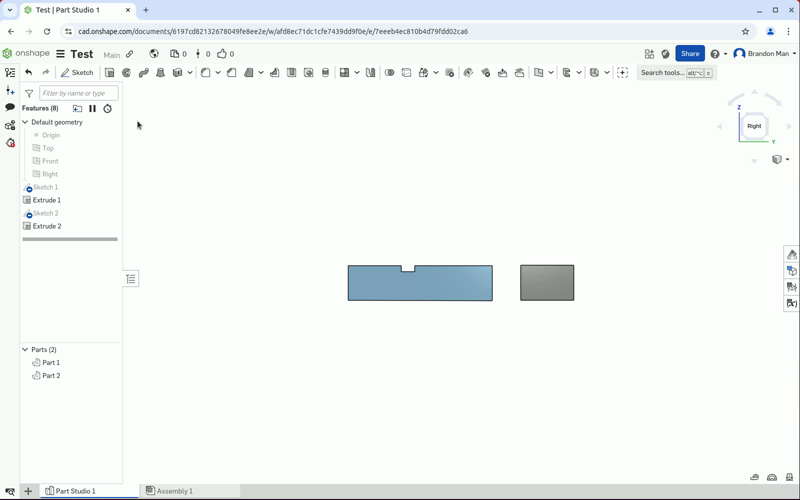
key(shift+h)
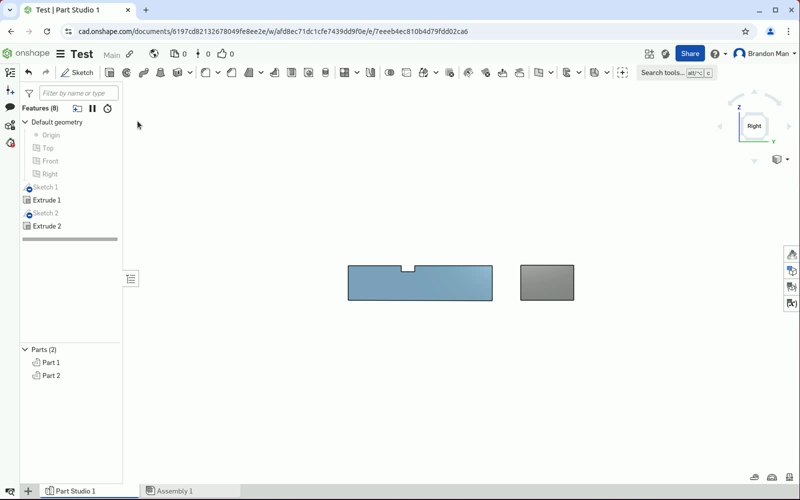
mouse_move(73, 189)
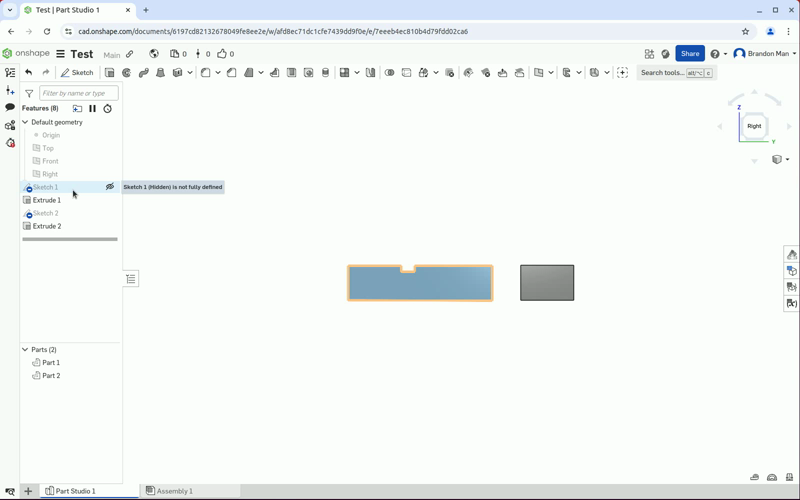
click(73, 189)
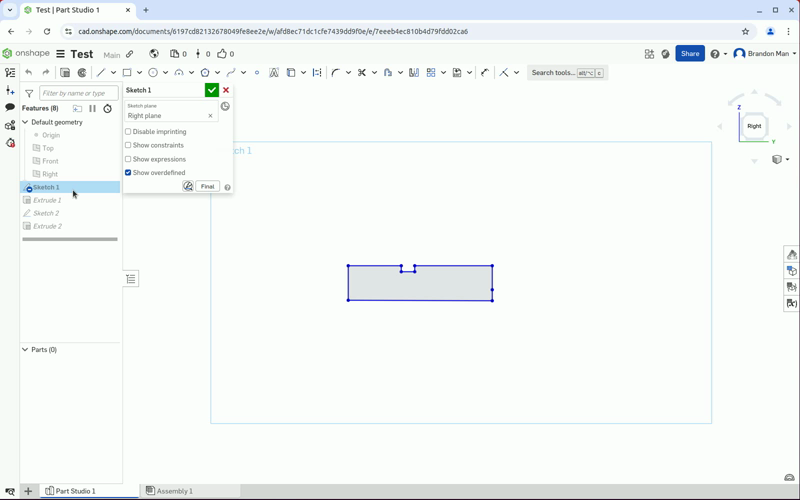
mouse_move(229, 92)
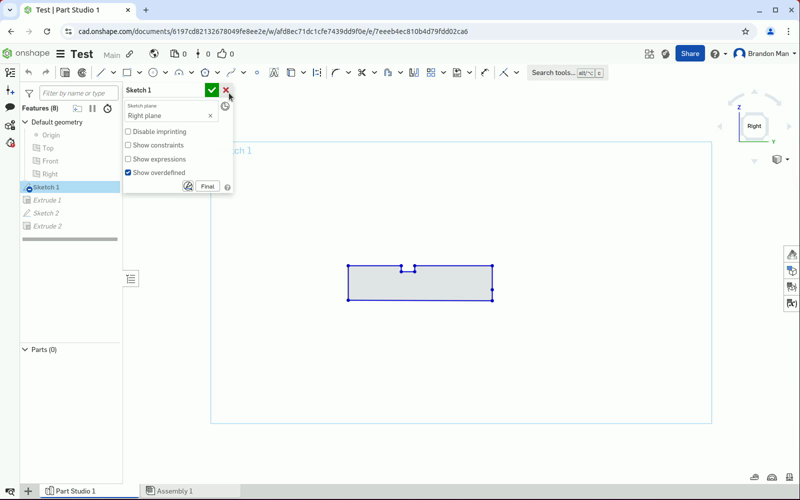
click(229, 92)
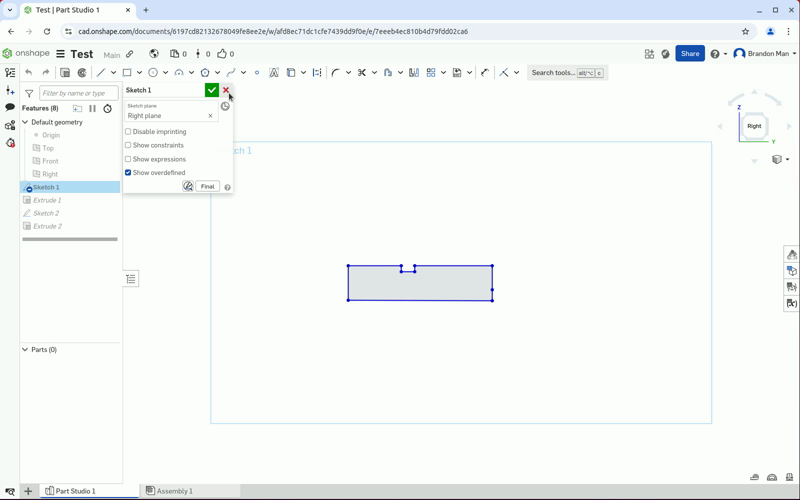
key(shift+s)
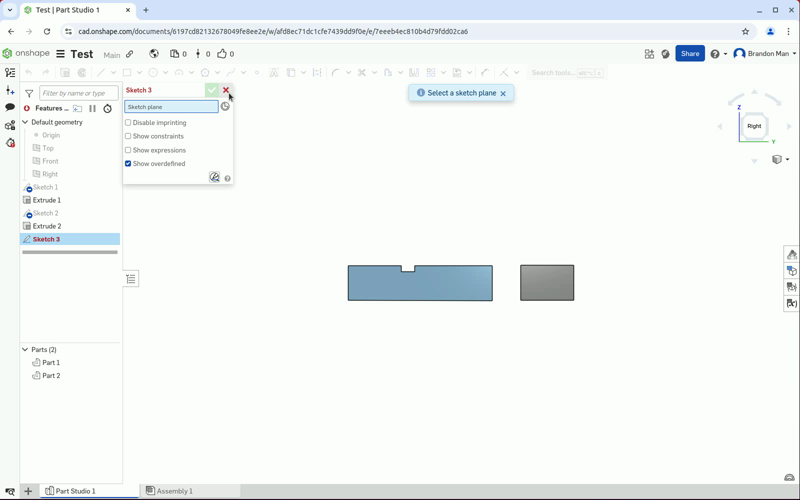
mouse_move(73, 176)
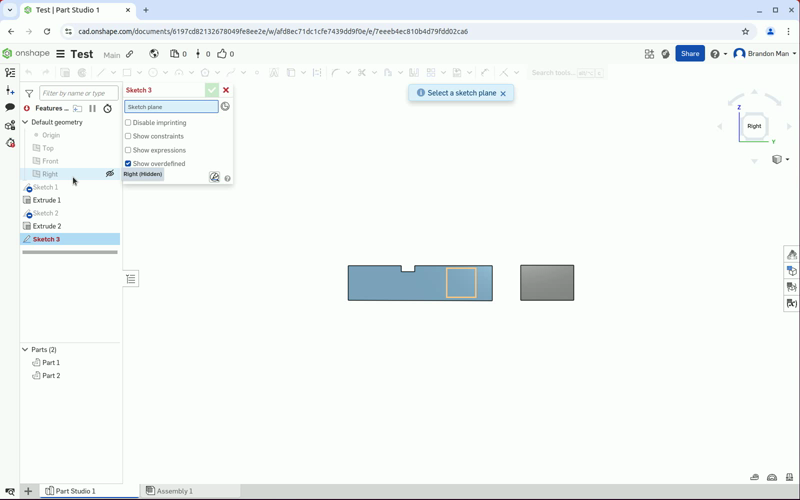
click(73, 176)
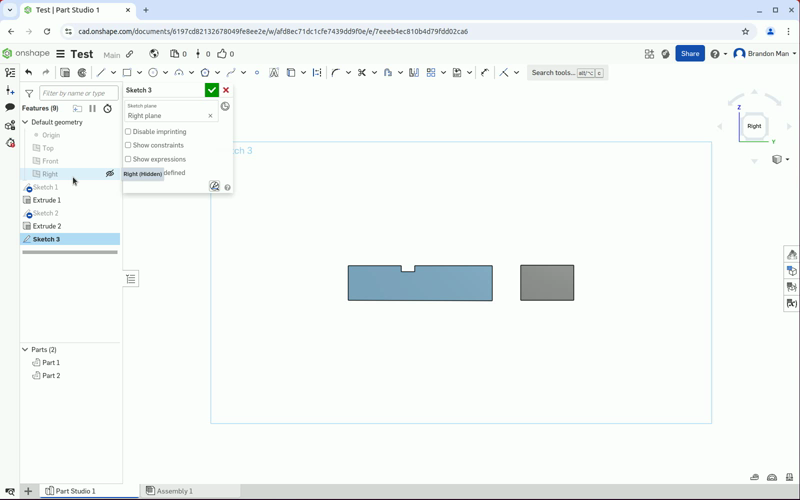
mouse_move(73, 352)
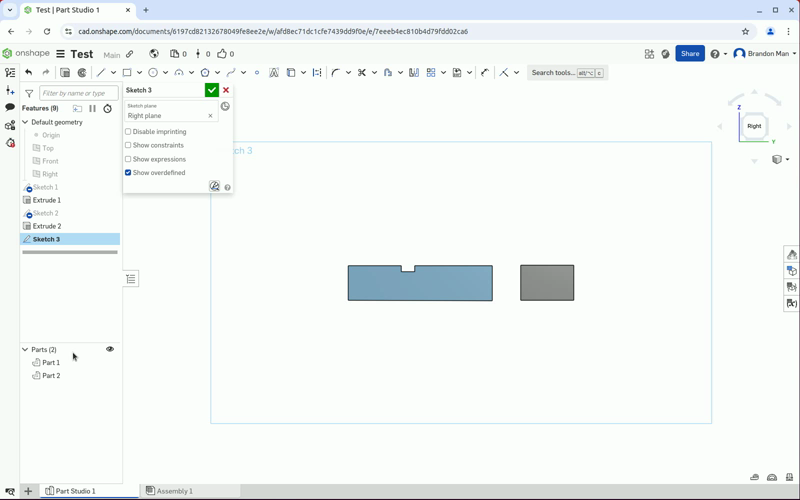
key(y)
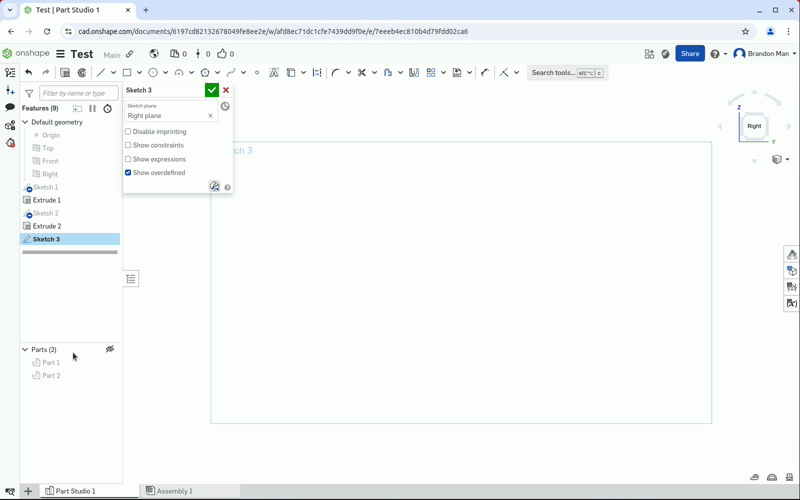
key(l)
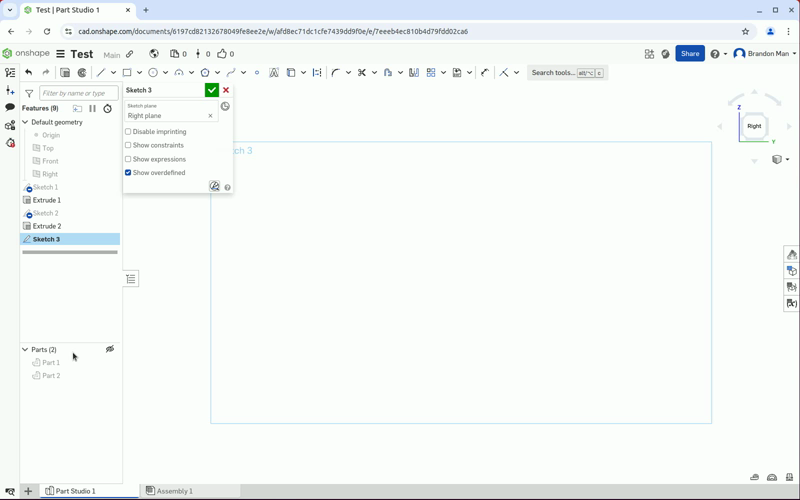
key_down(shift)
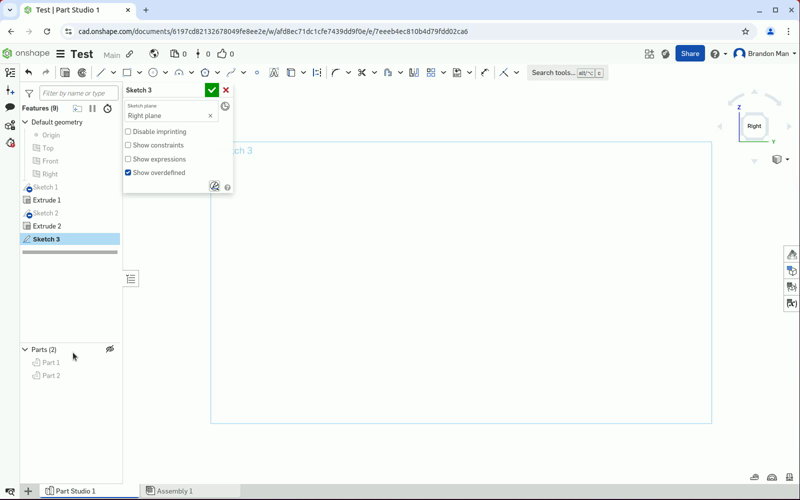
mouse_move(506, 300)
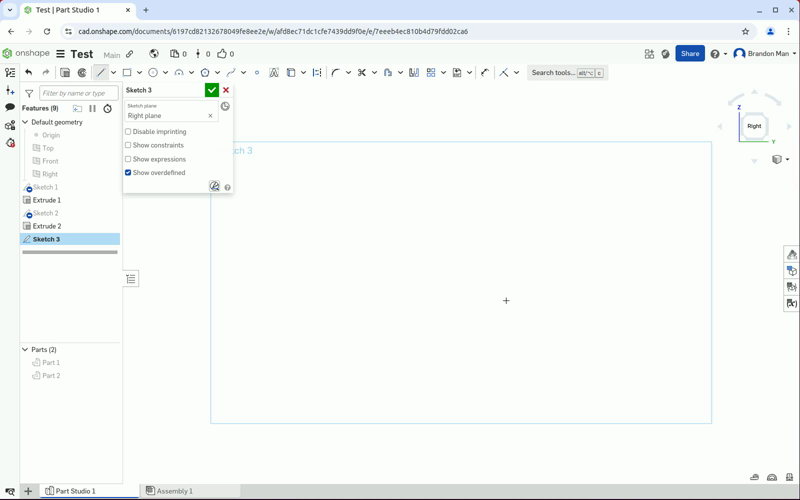
click(506, 300)
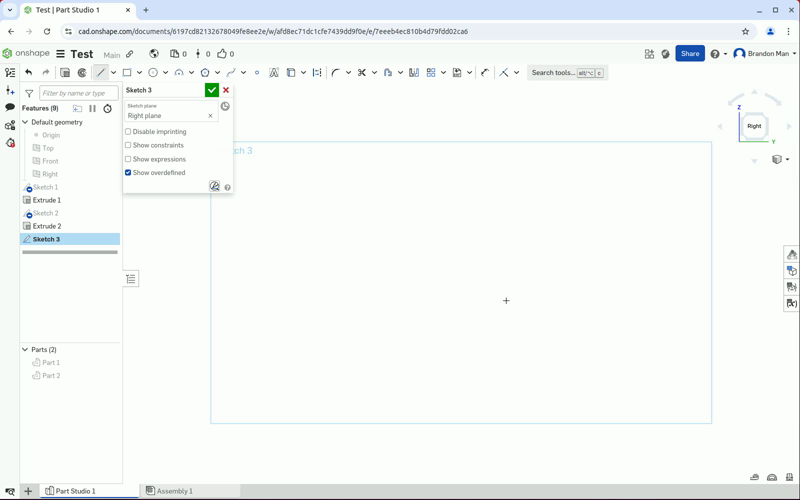
key_up(shift)
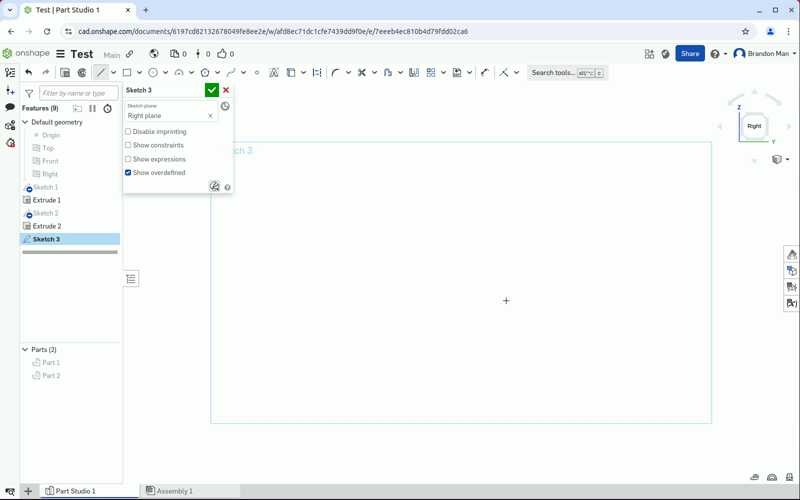
key_down(shift)
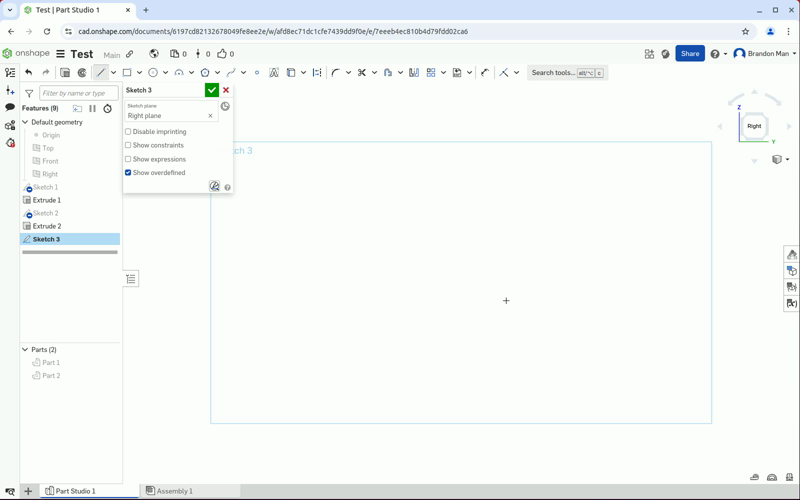
mouse_move(536, 300)
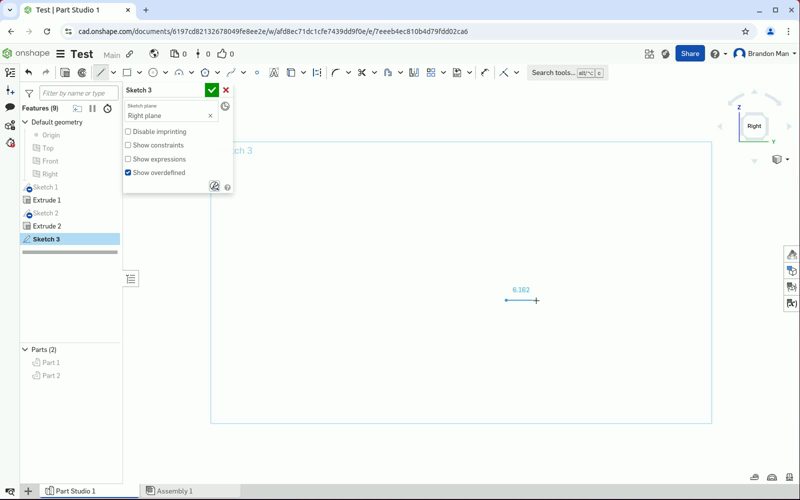
mouse_move(521, 300)
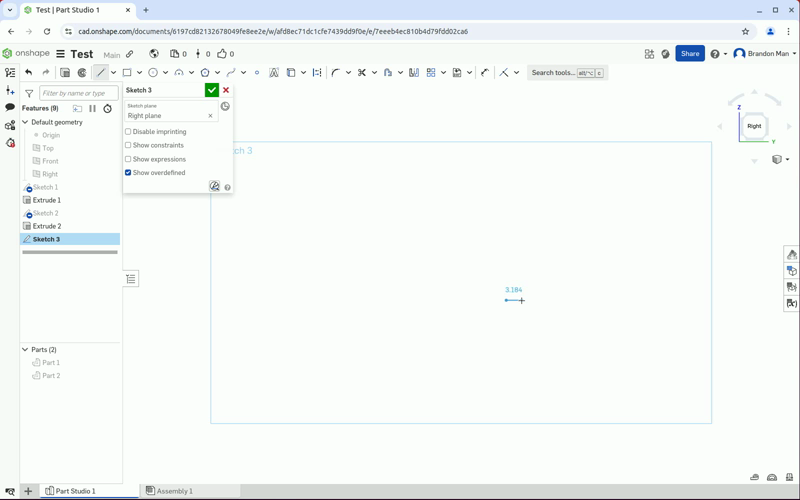
click(521, 300)
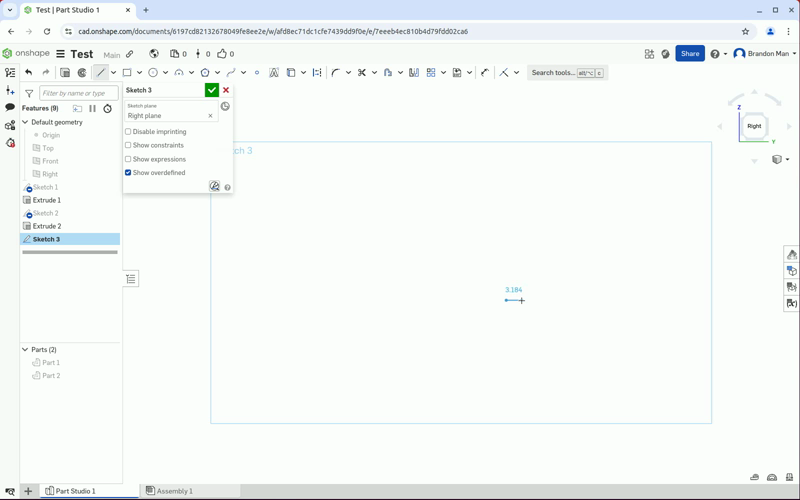
key_up(shift)
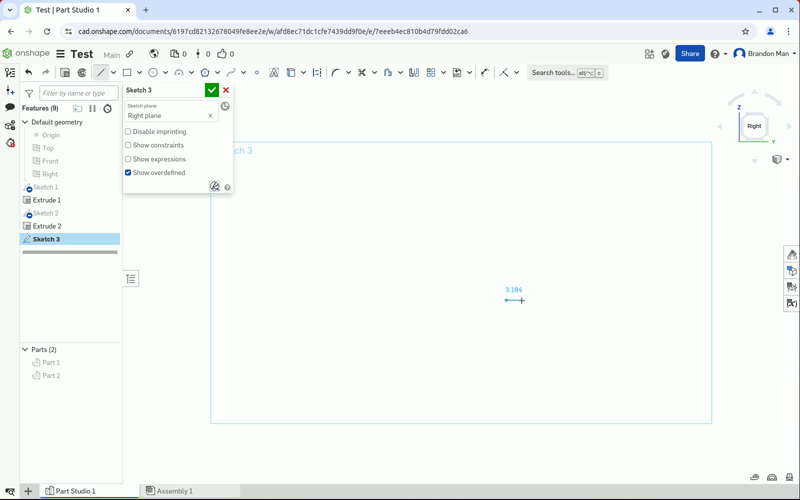
key_down(shift)
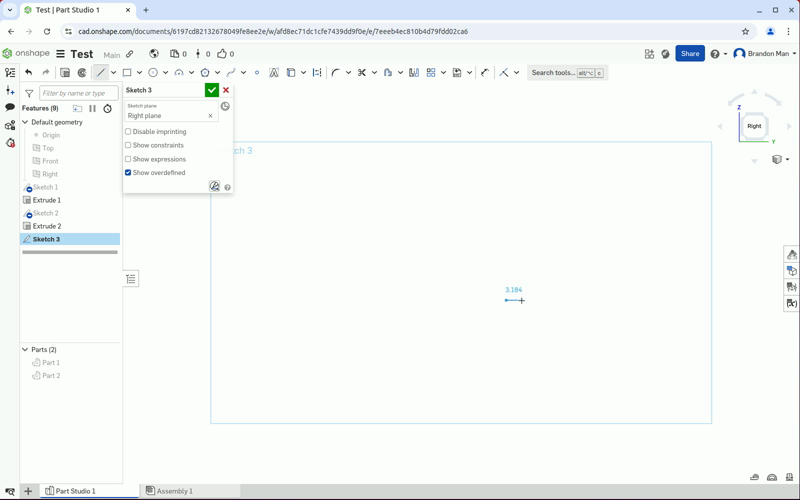
mouse_move(551, 300)
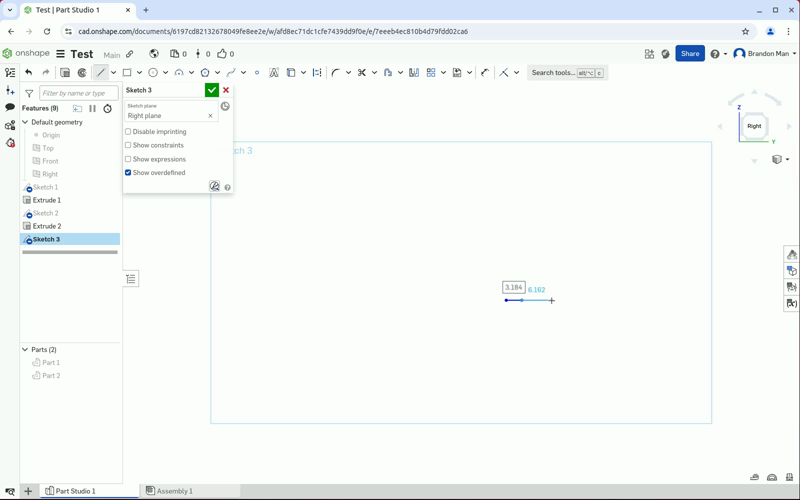
mouse_move(521, 289)
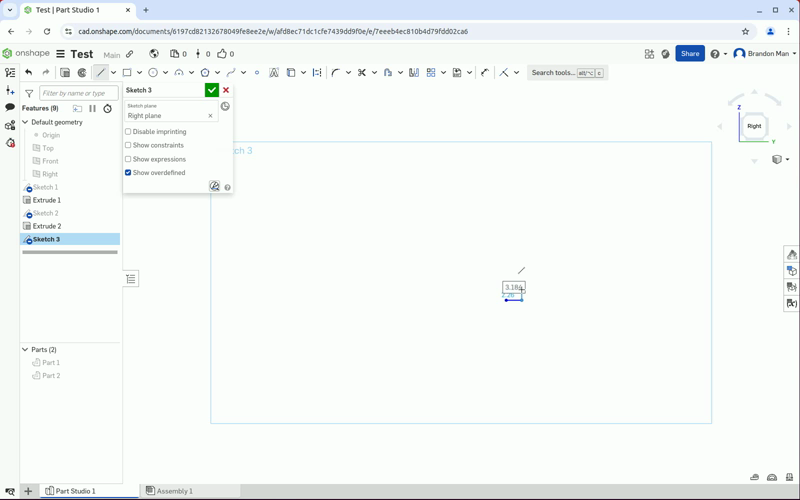
click(521, 289)
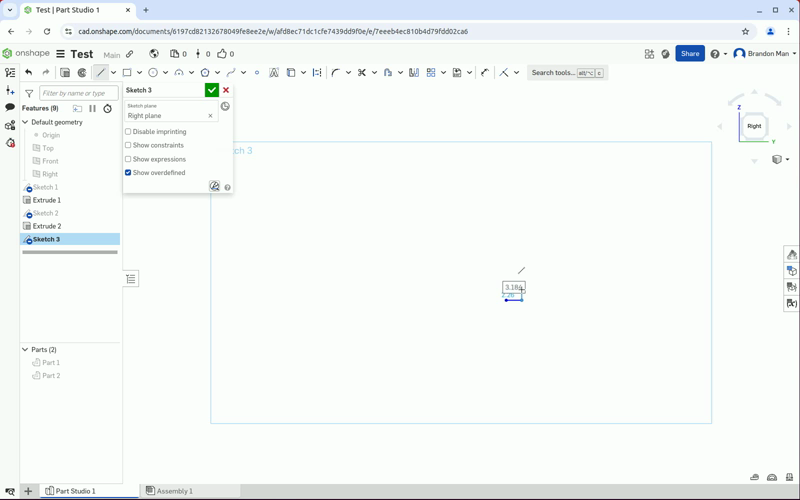
key_up(shift)
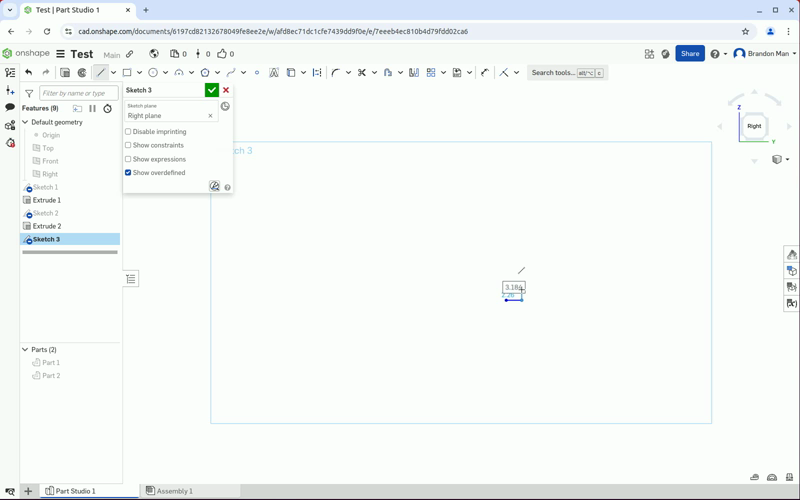
key_down(shift)
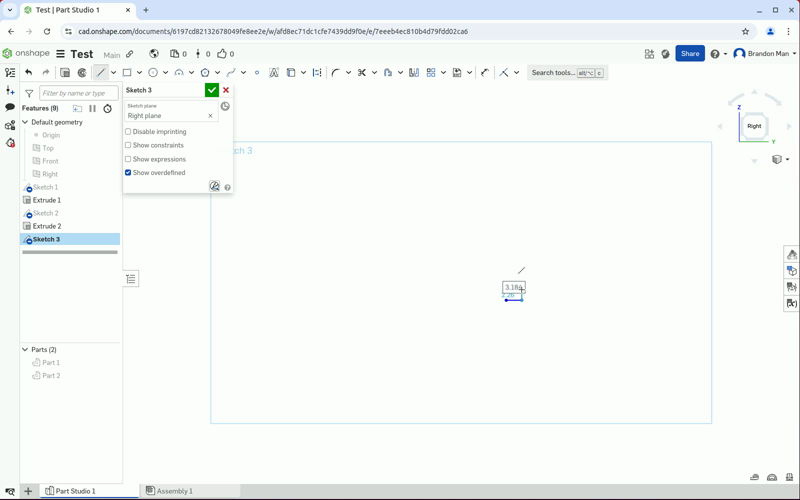
mouse_move(551, 289)
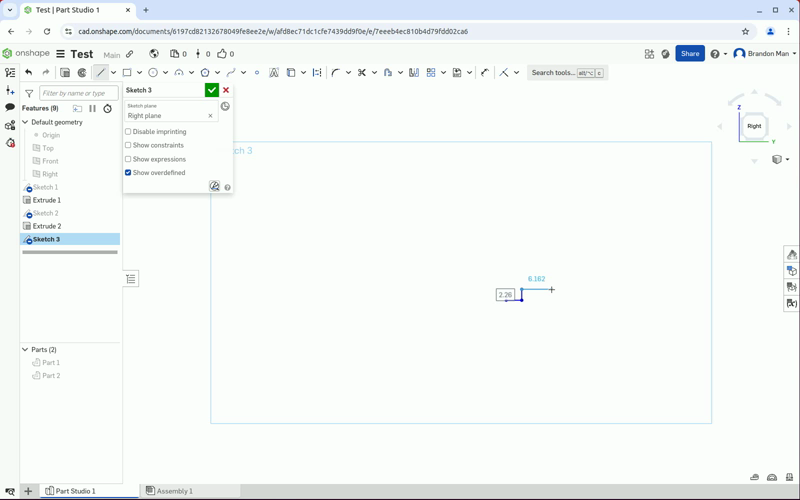
mouse_move(506, 289)
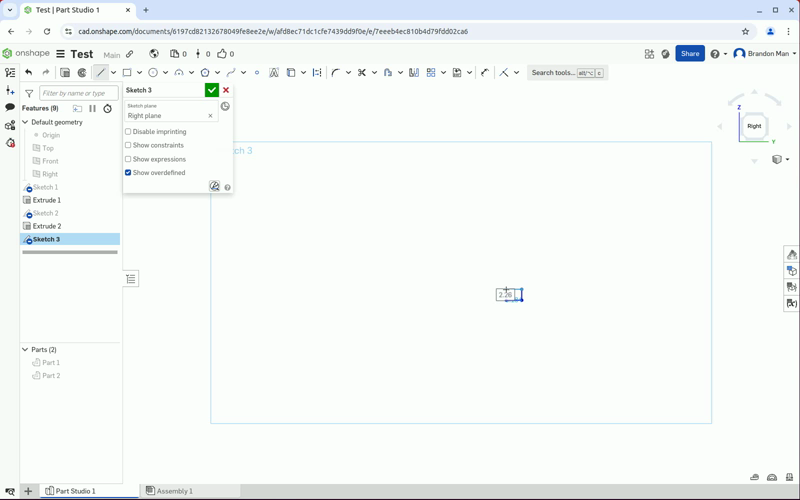
click(506, 289)
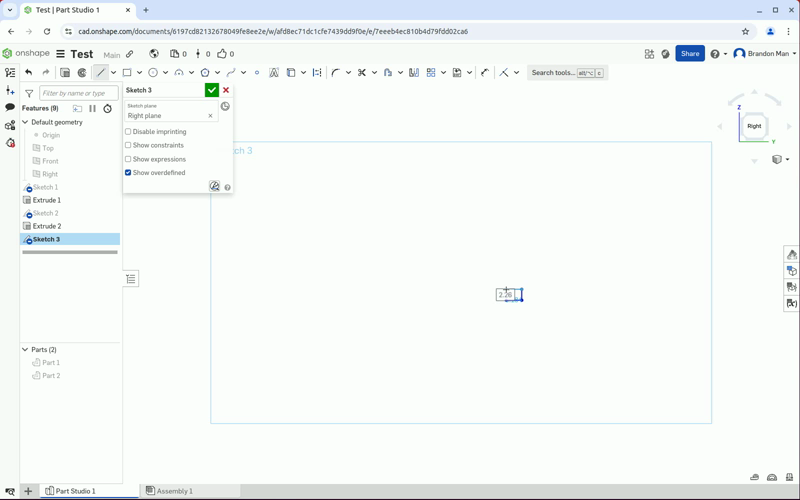
key_up(shift)
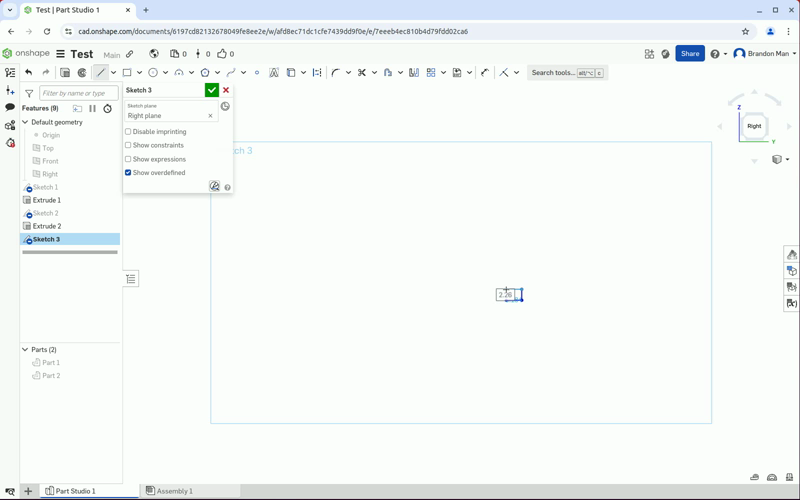
mouse_move(536, 289)
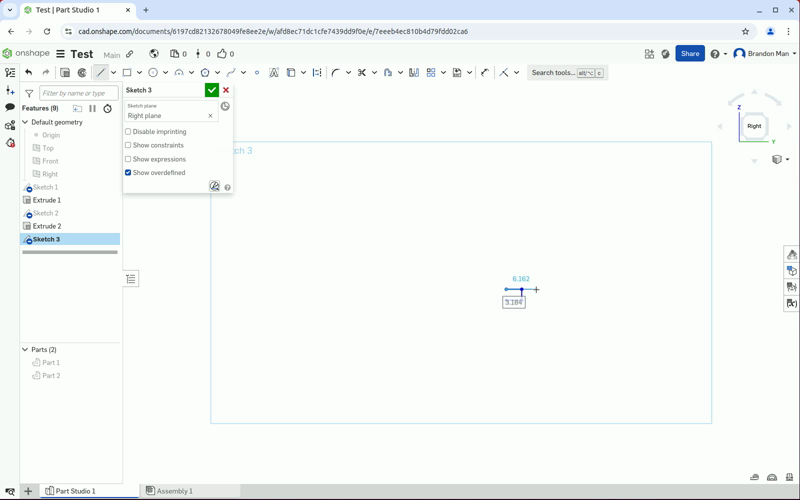
key_down(shift)
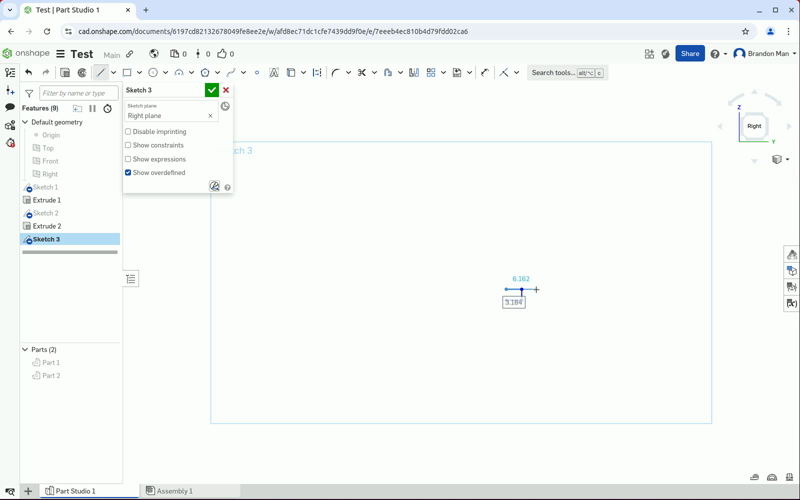
mouse_move(506, 300)
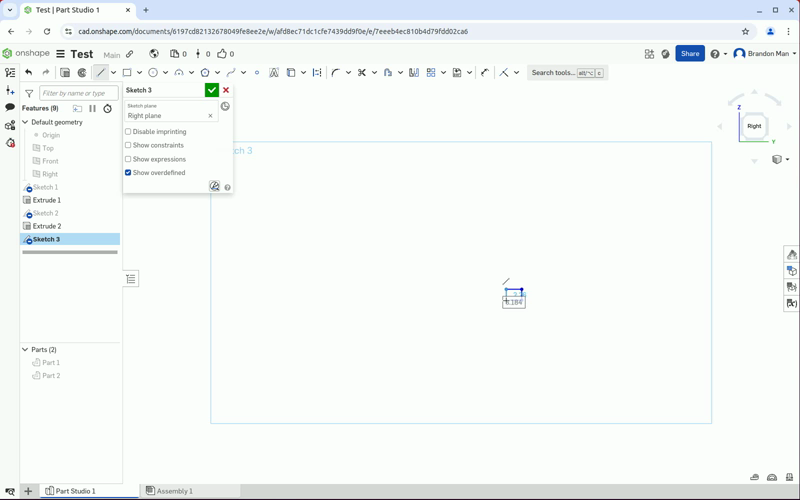
key_up(shift)
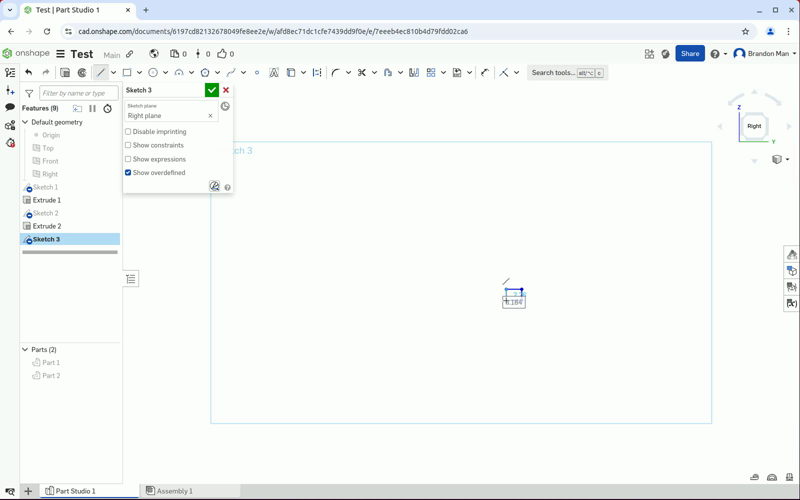
click(506, 300)
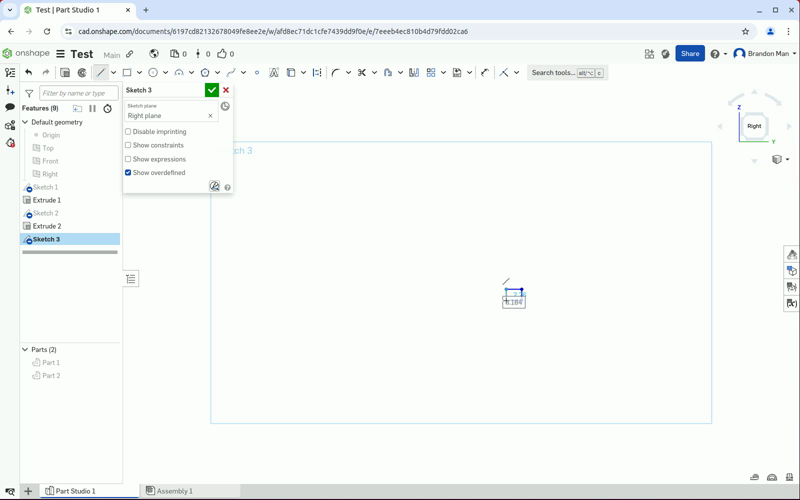
key(esc)
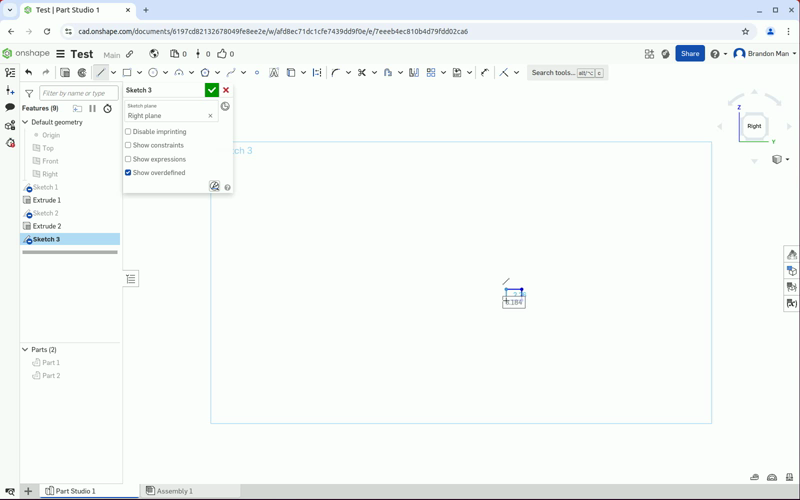
mouse_move(507, 294)
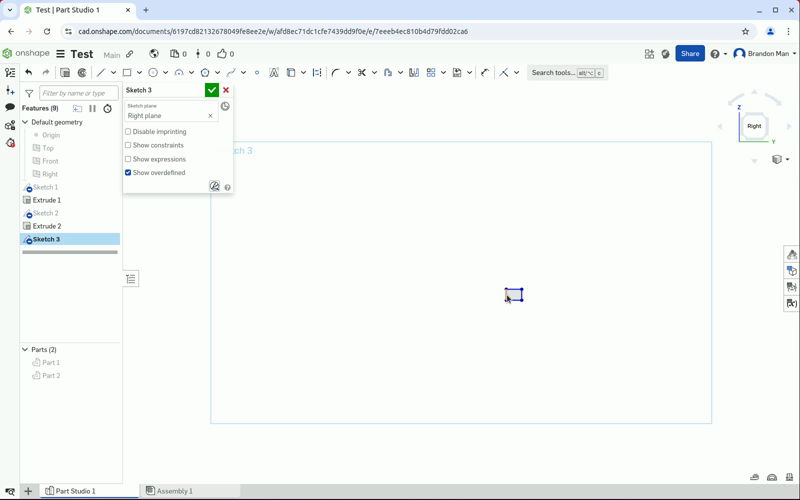
scroll(6)
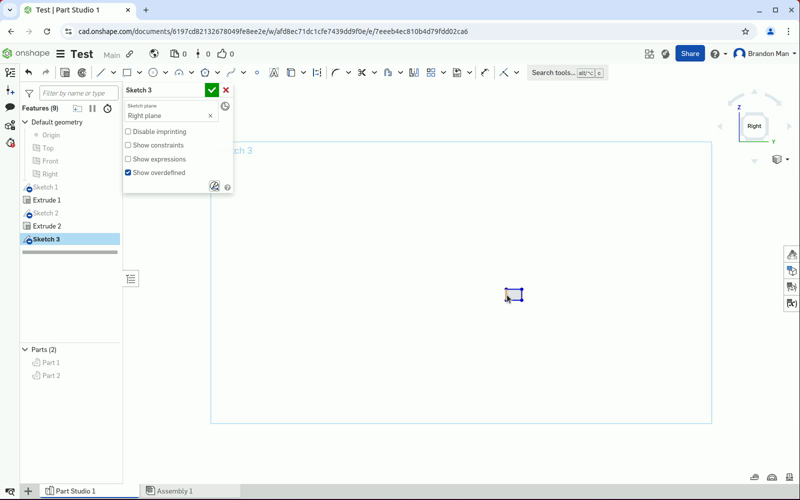
scroll(6)
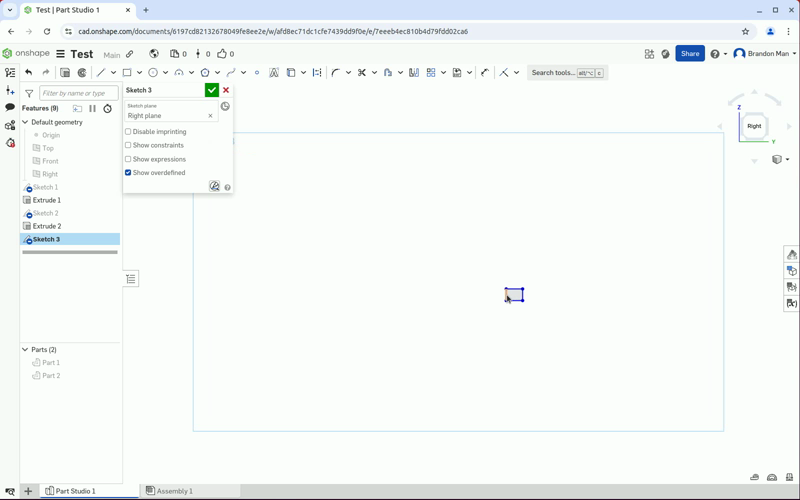
scroll(6)
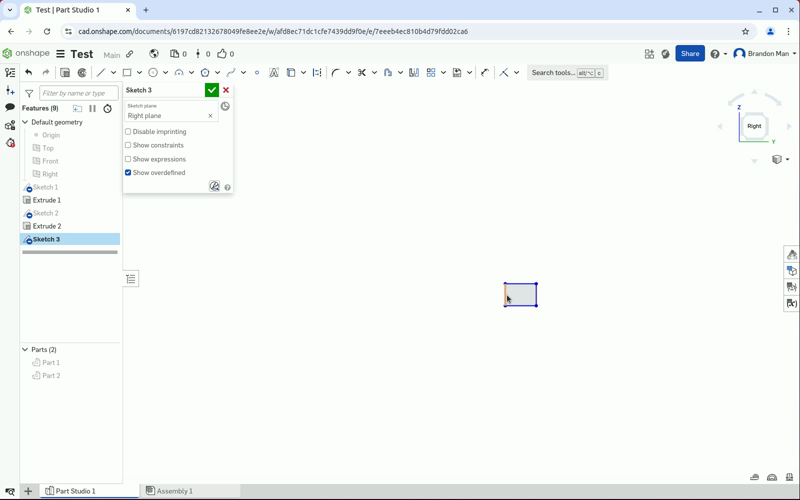
scroll(6)
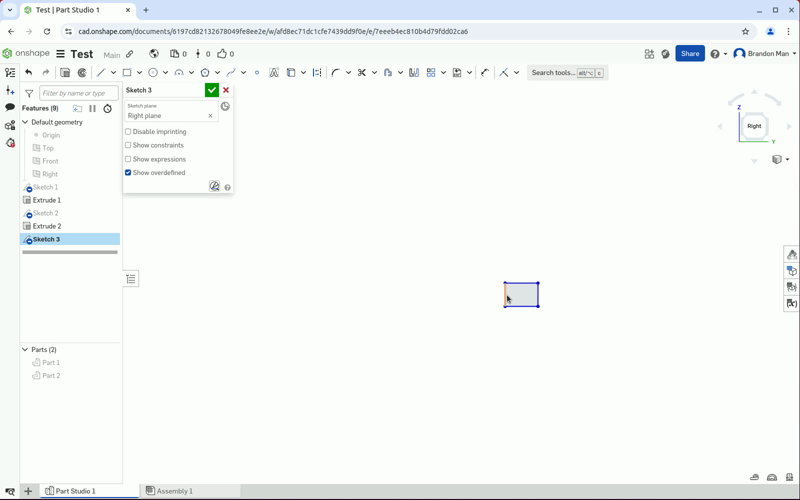
scroll(6)
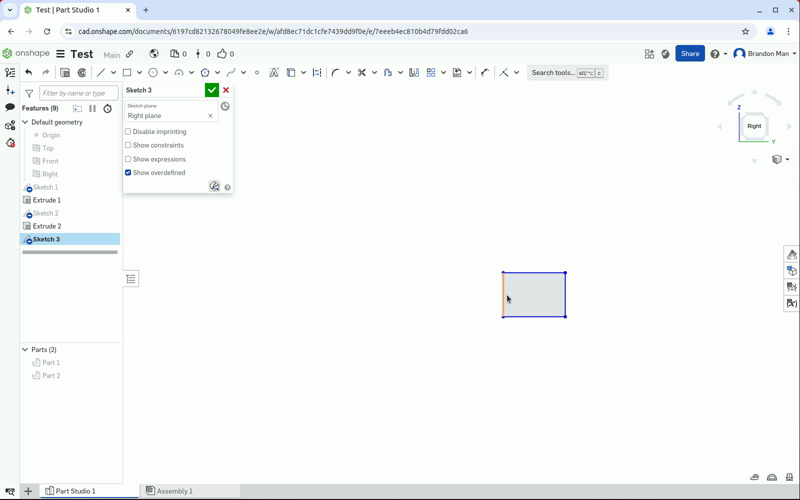
scroll(6)
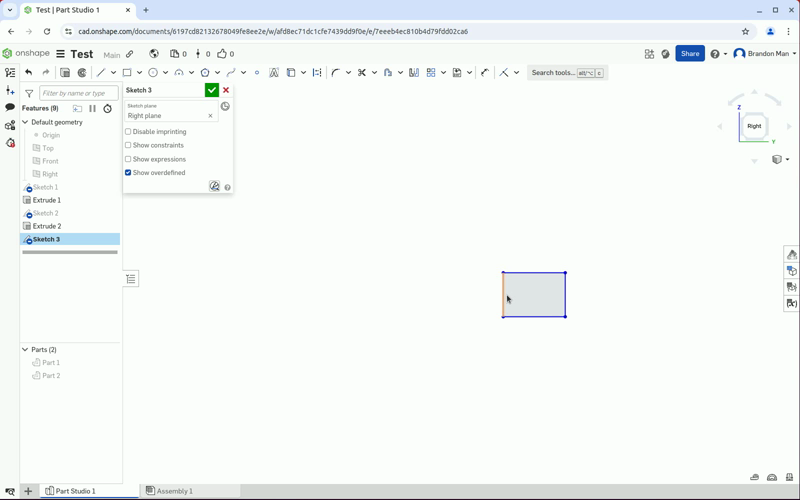
scroll(6)
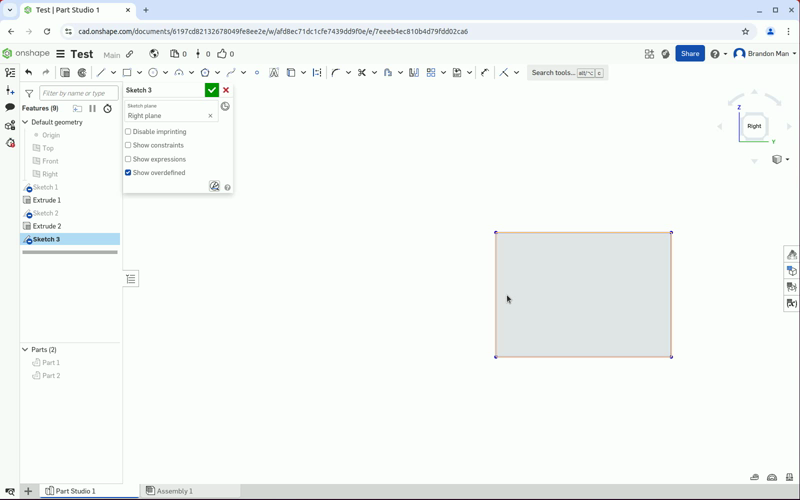
click(507, 294)
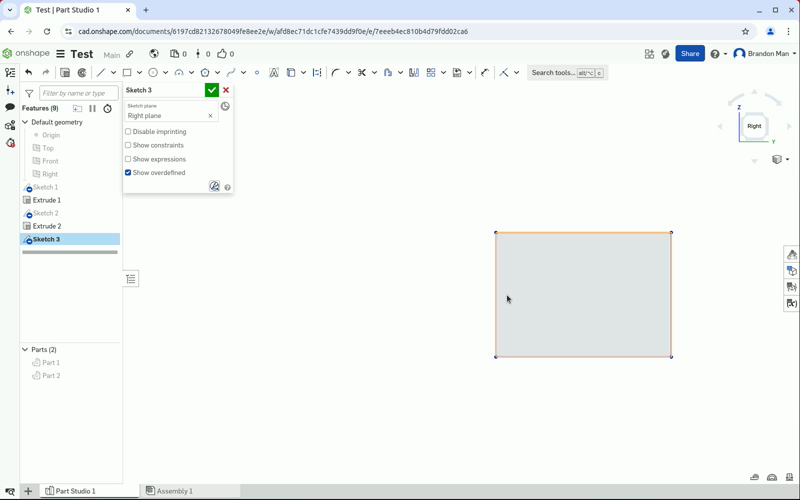
scroll(-6)
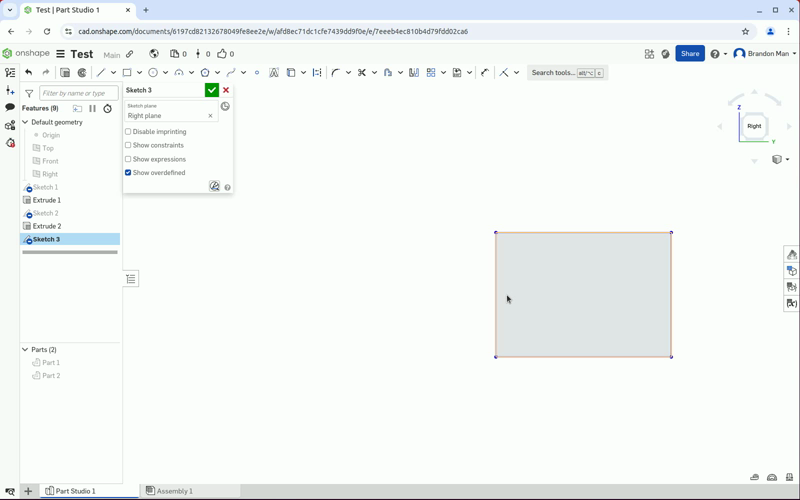
scroll(-6)
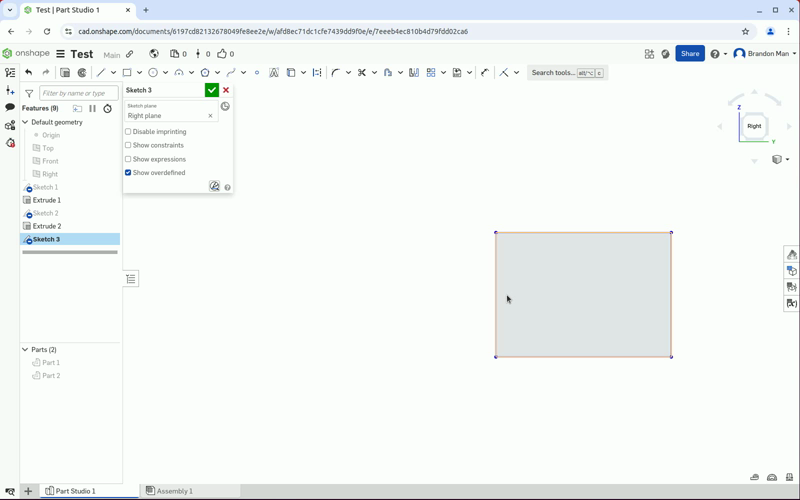
scroll(-6)
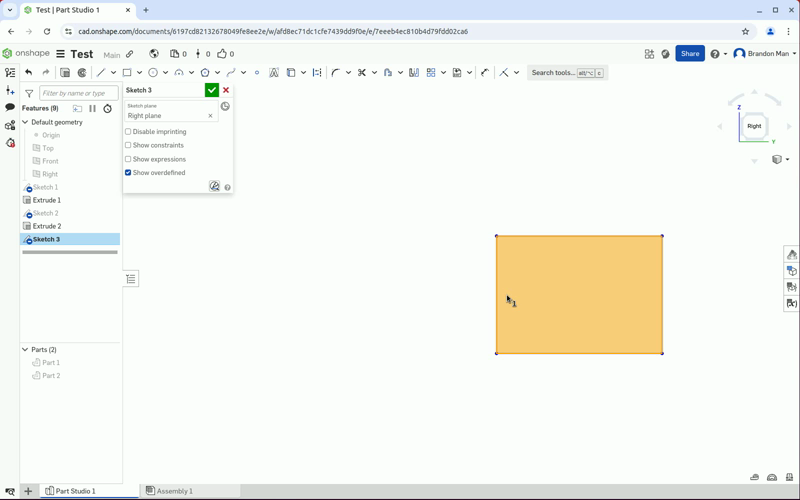
scroll(-6)
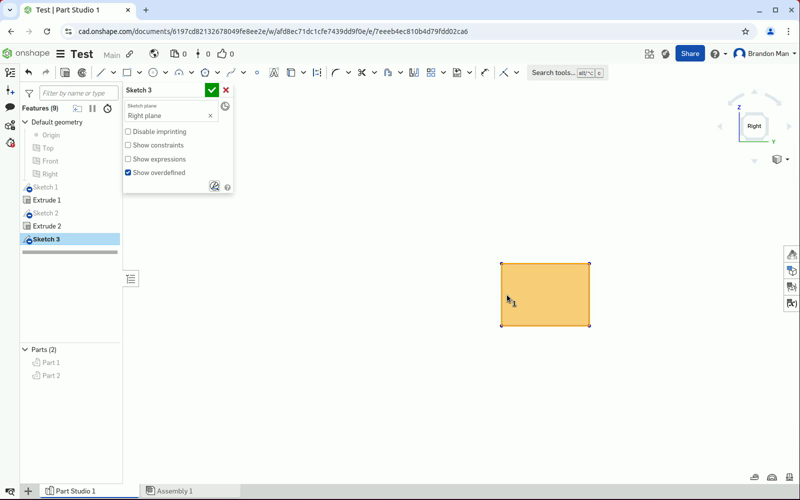
scroll(-6)
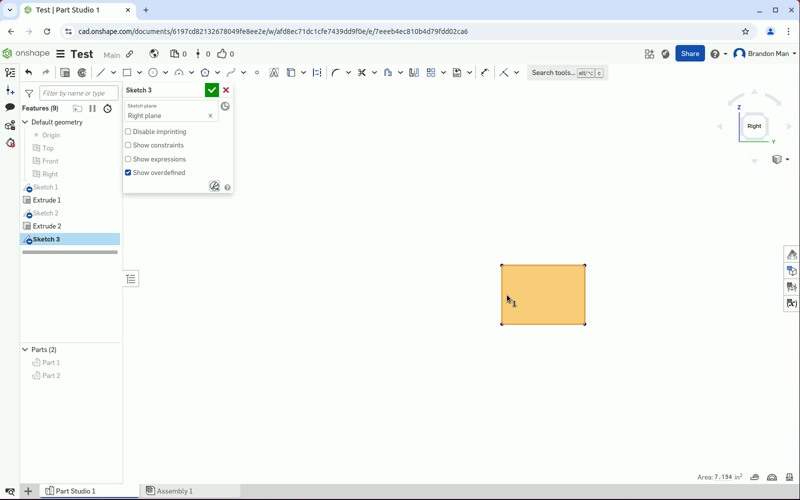
scroll(-6)
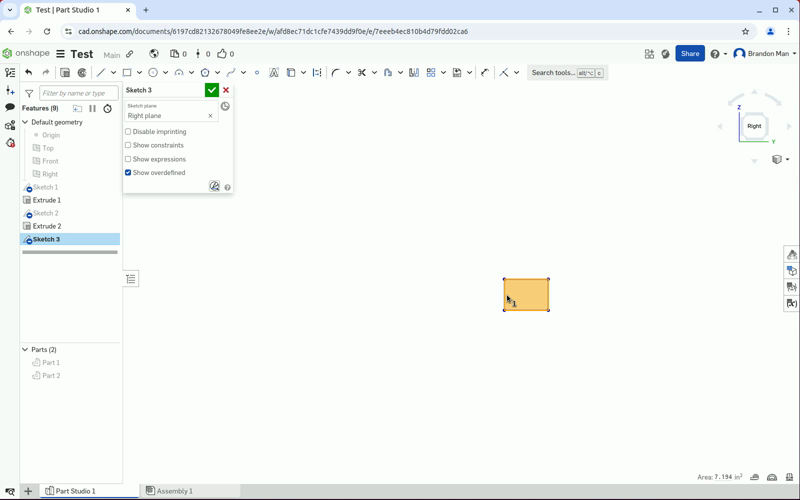
scroll(-6)
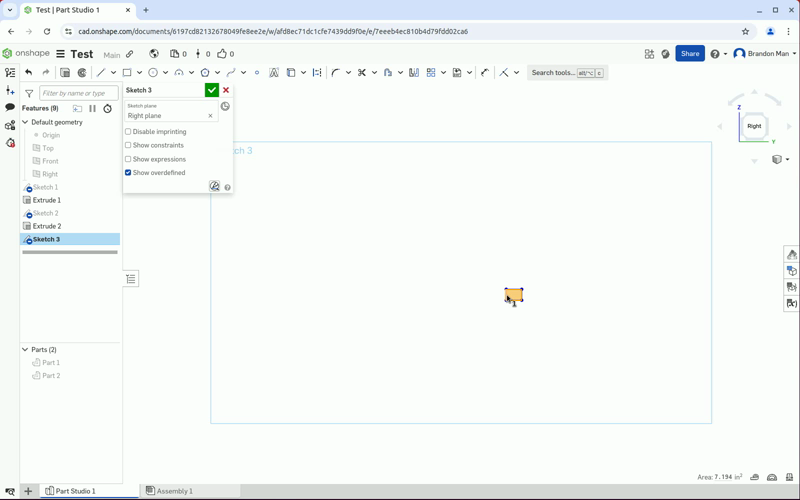
mouse_move(73, 352)
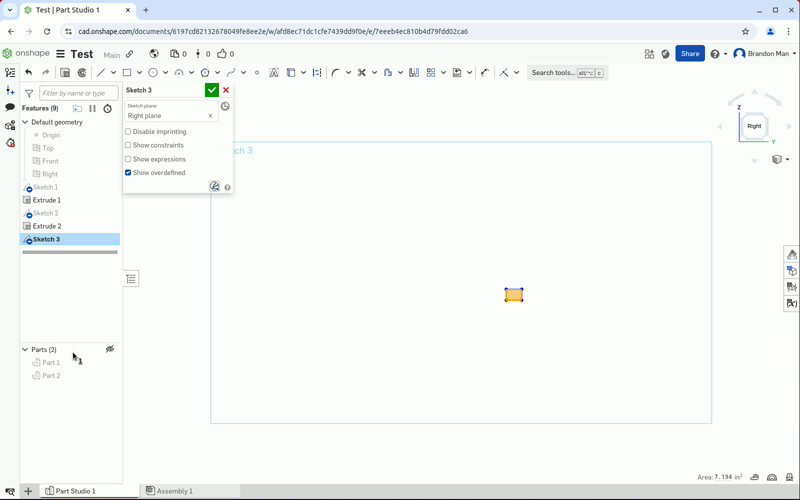
key(shift+y)
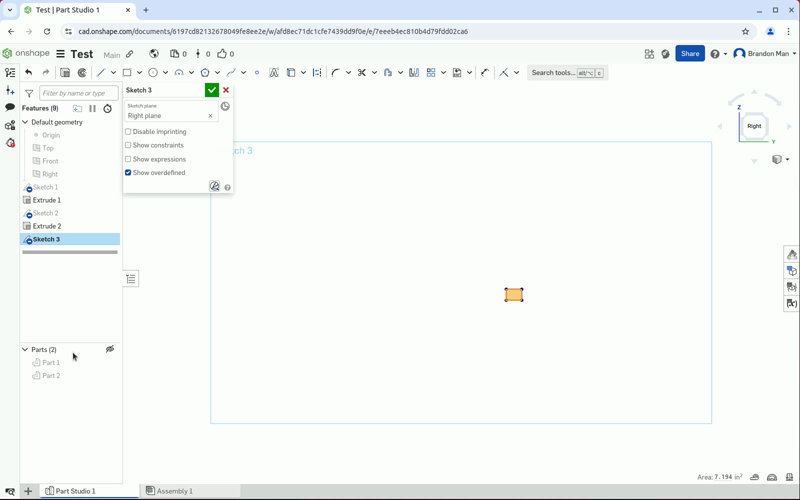
key(shift+e)
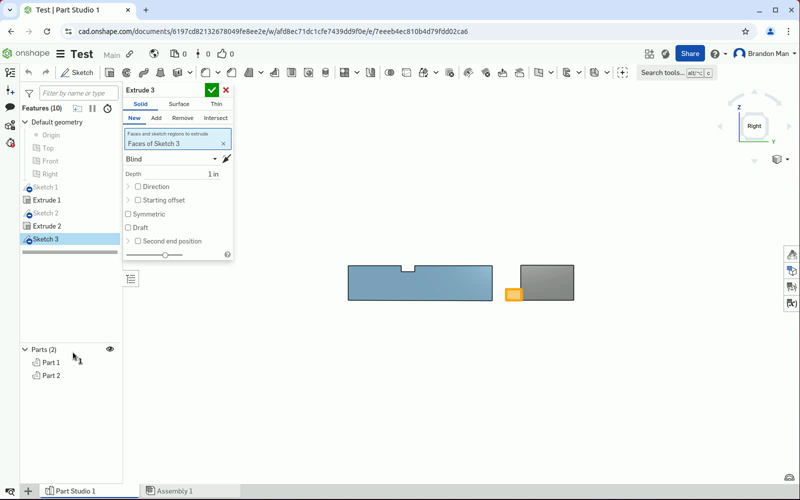
mouse_move(143, 106)
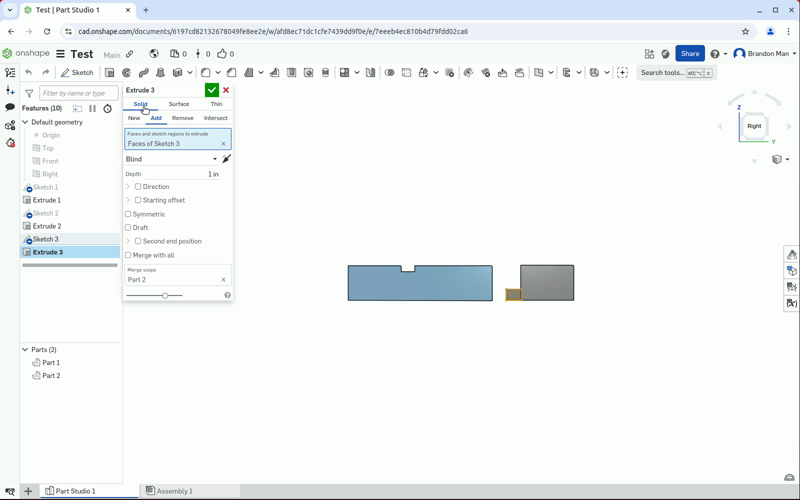
click(143, 106)
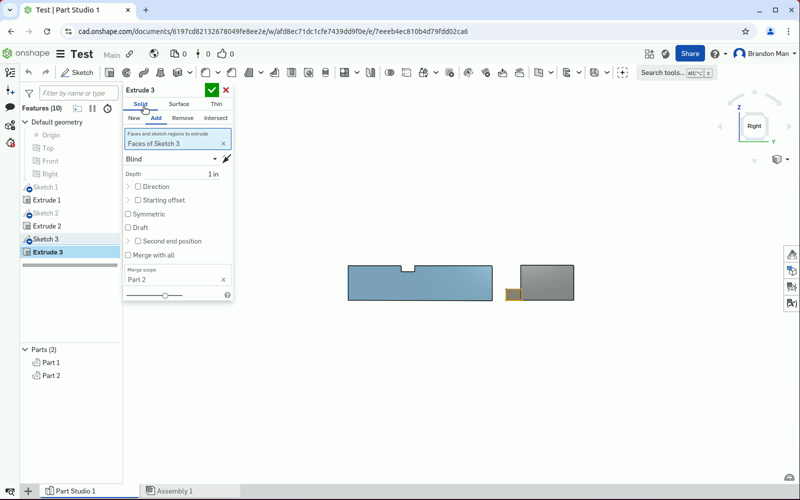
mouse_move(137, 120)
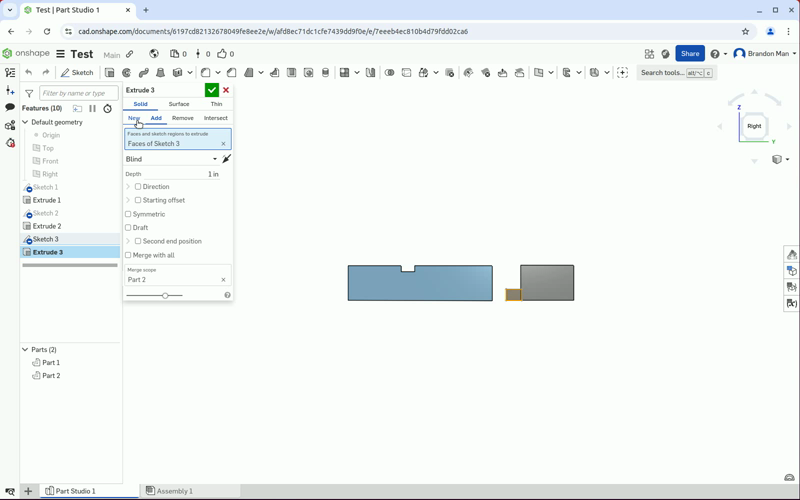
click(137, 120)
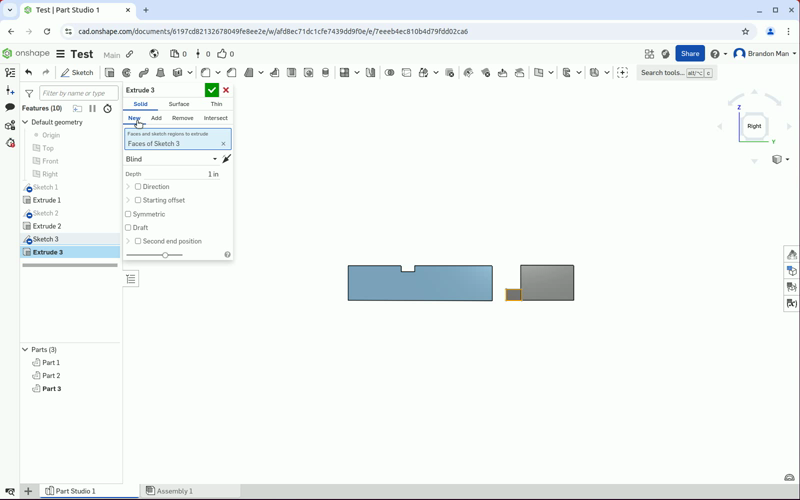
key(tab, 4)
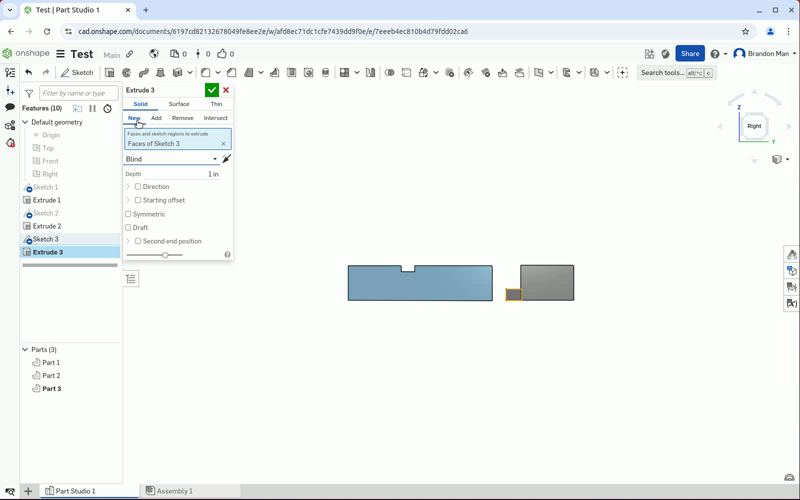
text(14.442)
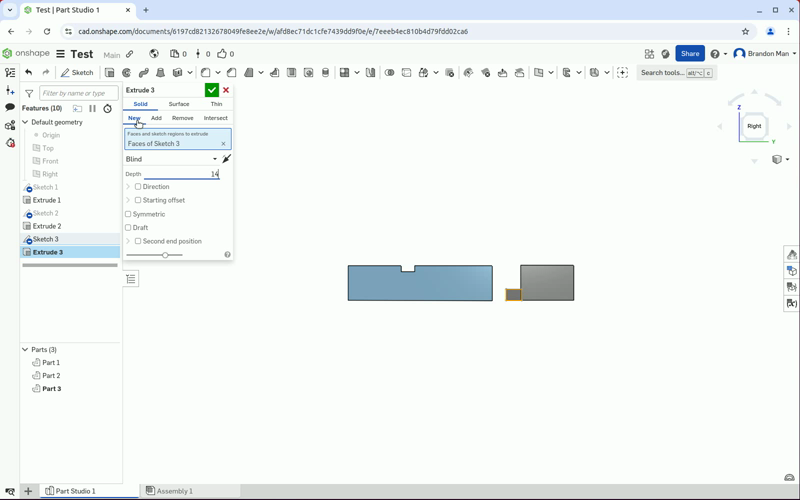
key(tab, 3)
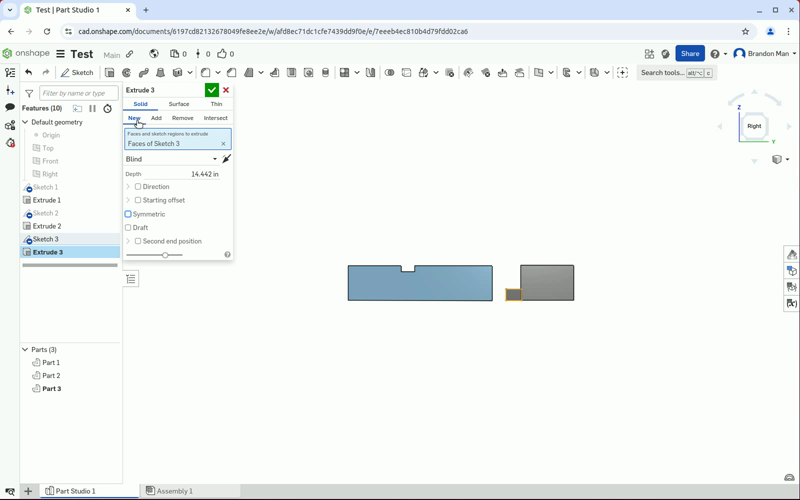
key(space)
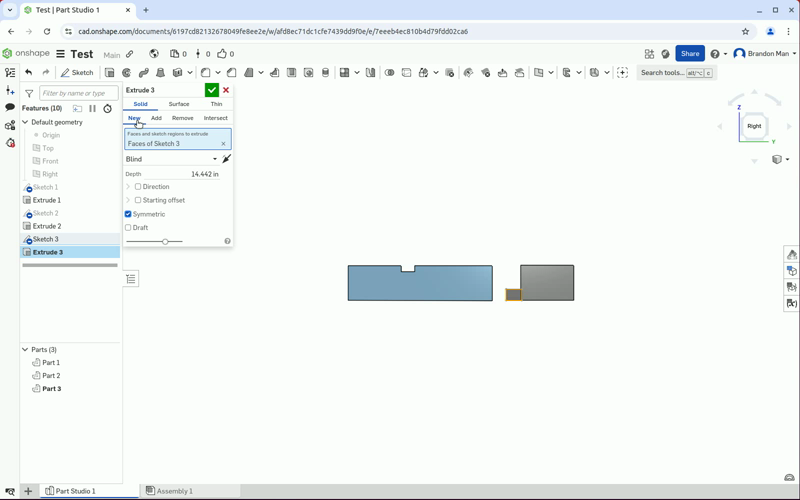
key(enter)
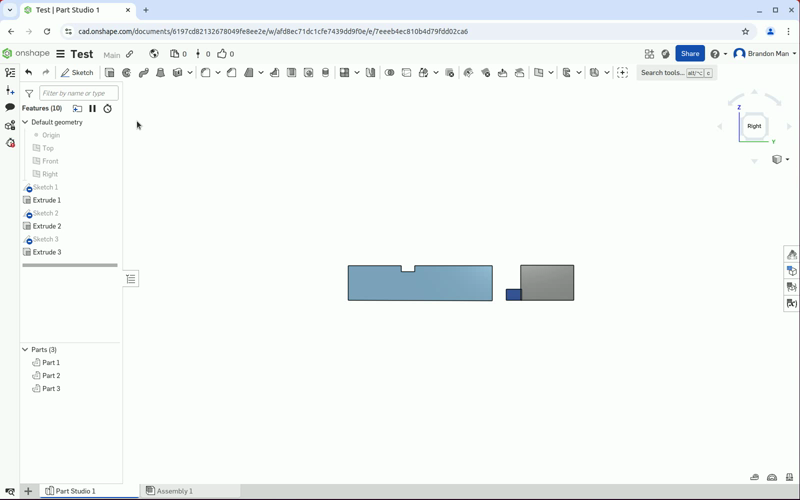
key(shift+h)
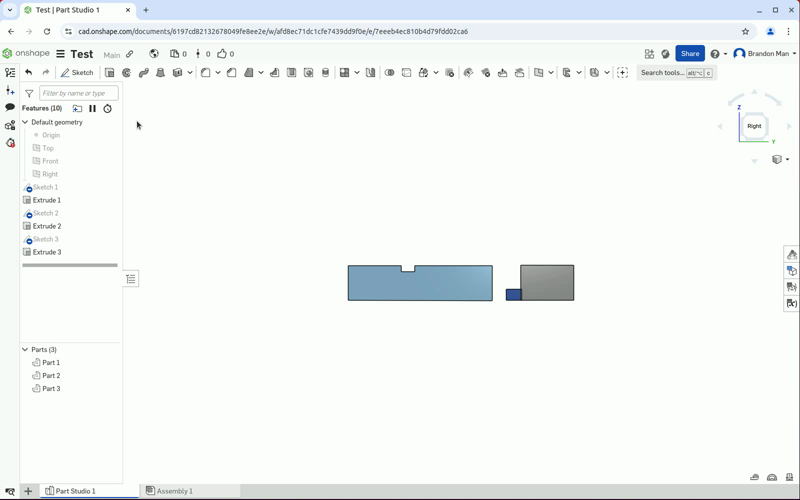
key(shift+h)
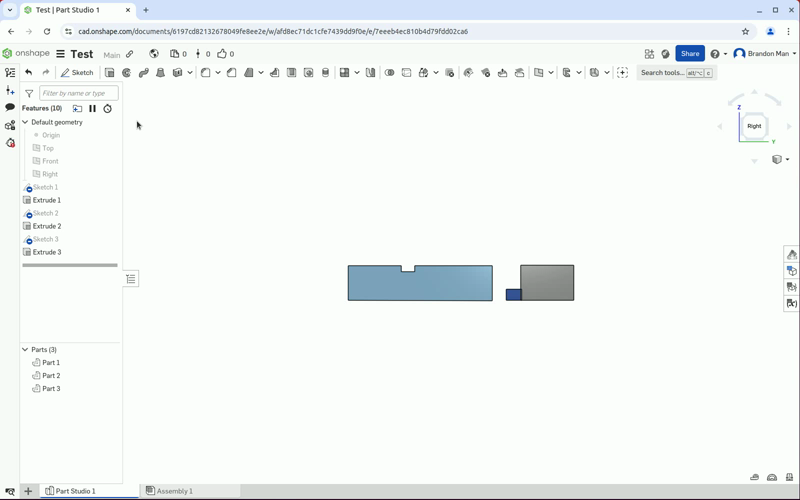
mouse_move(73, 189)
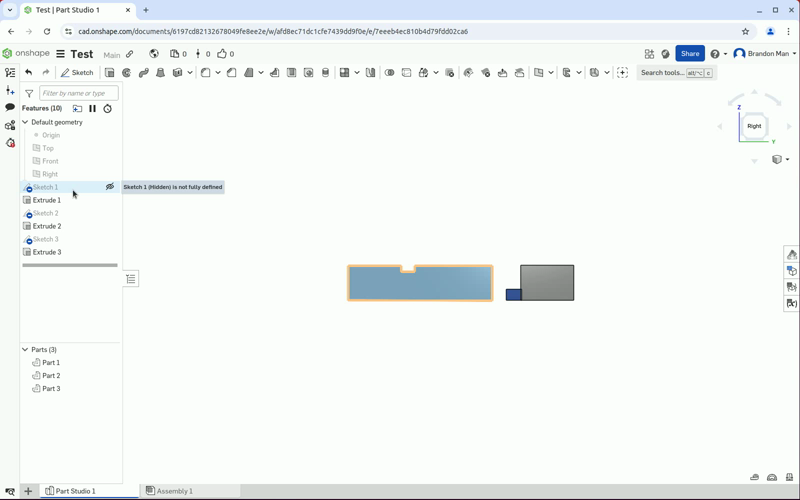
click(73, 189)
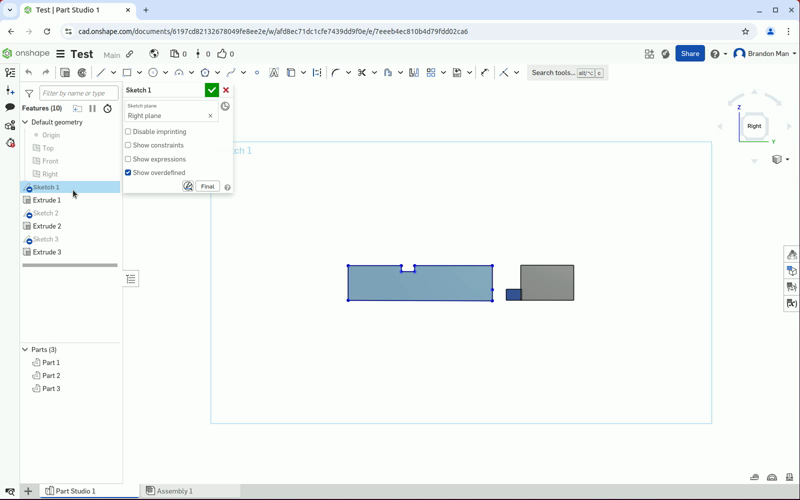
mouse_move(229, 92)
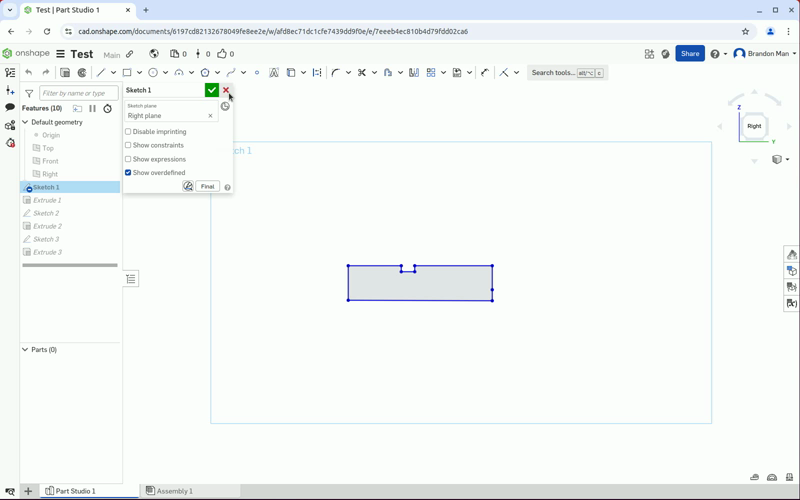
click(229, 92)
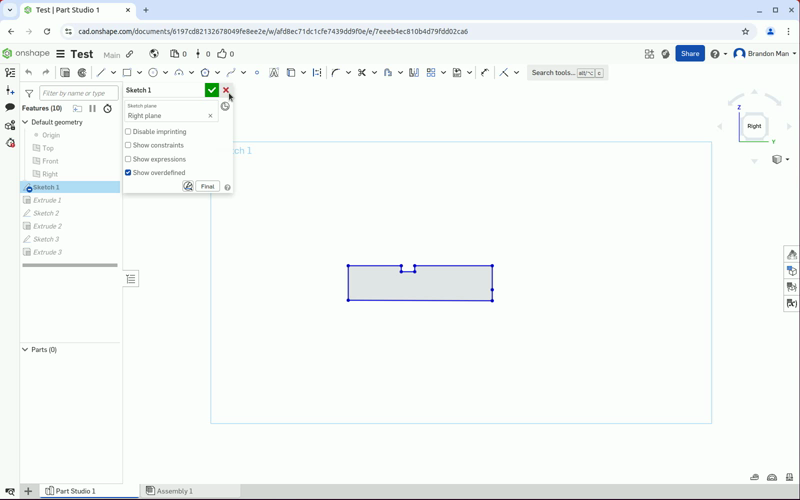
key(shift+s)
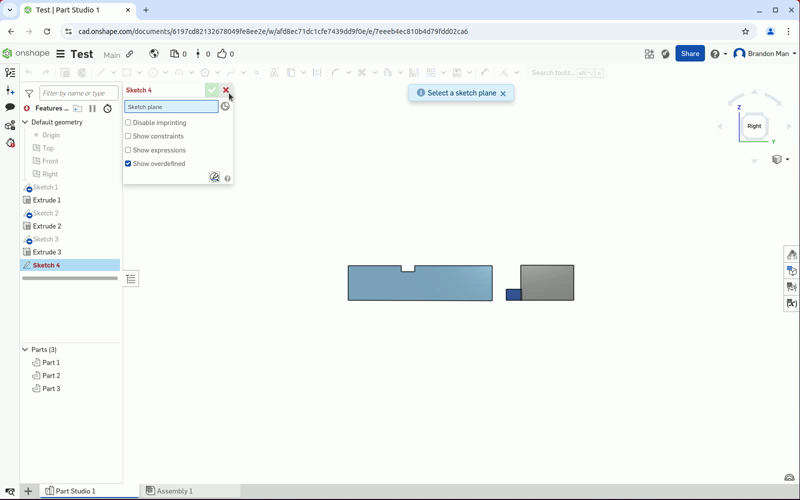
mouse_move(73, 176)
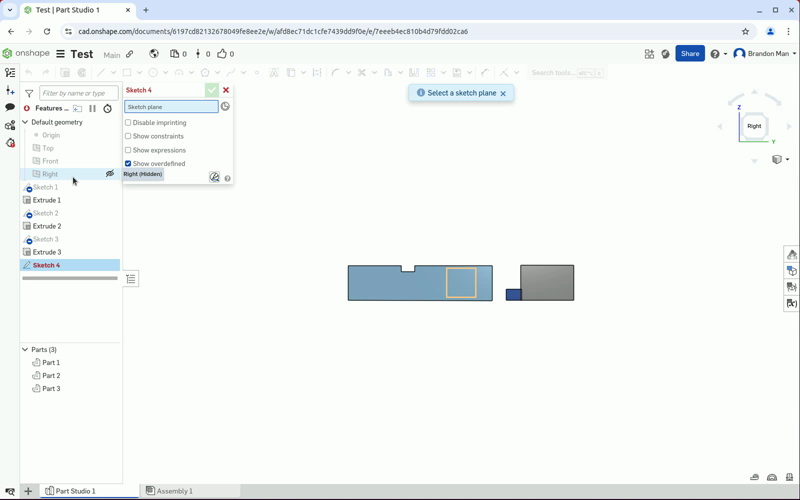
click(73, 176)
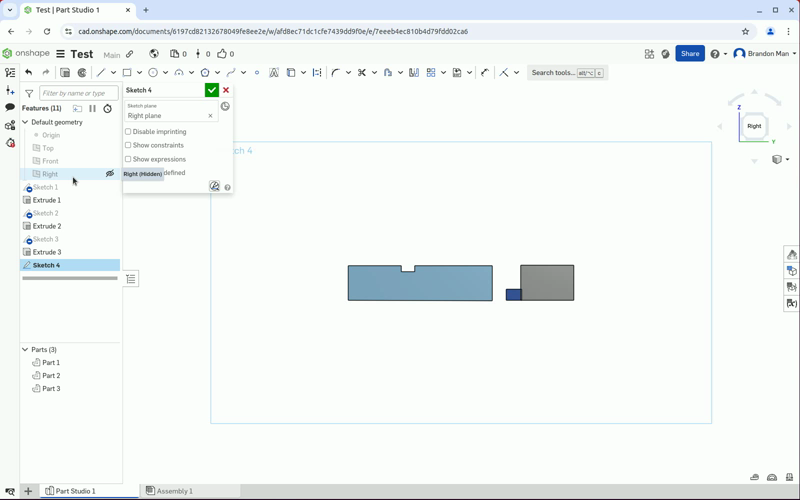
mouse_move(73, 352)
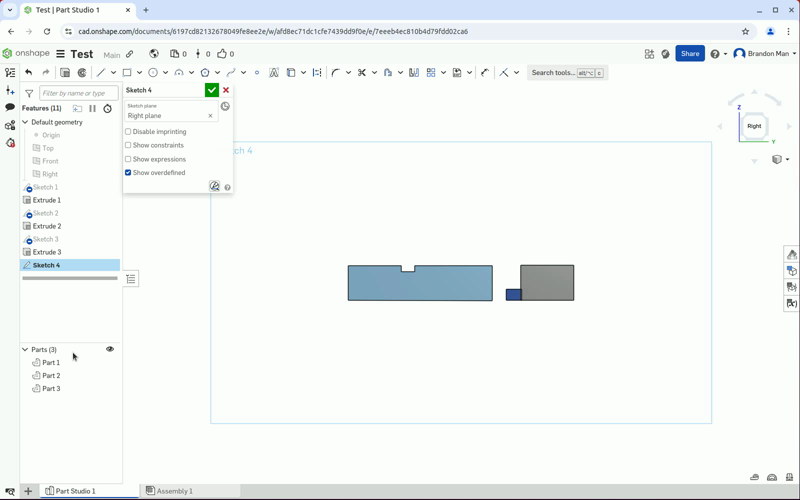
key(y)
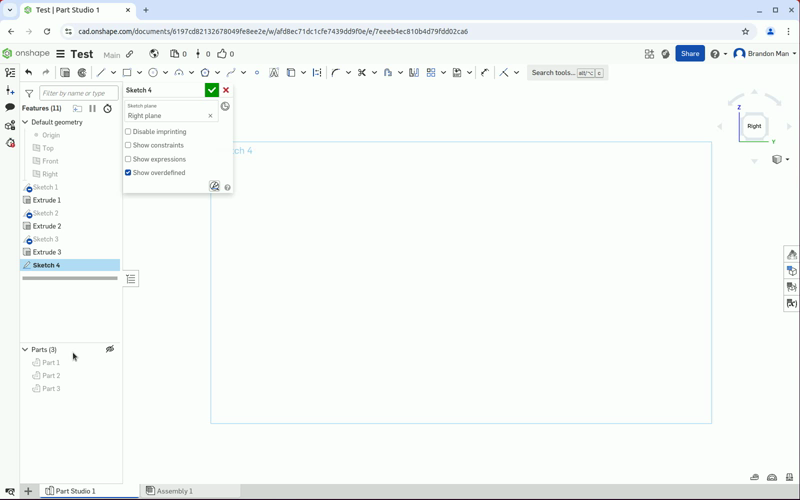
key(l)
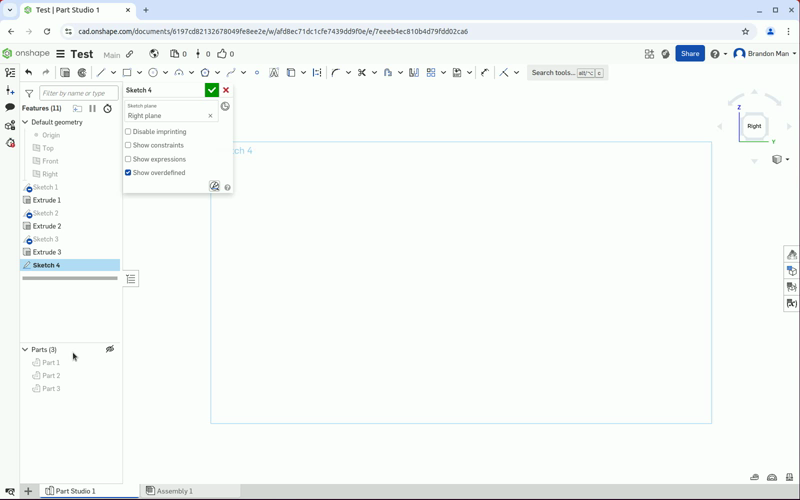
key_down(shift)
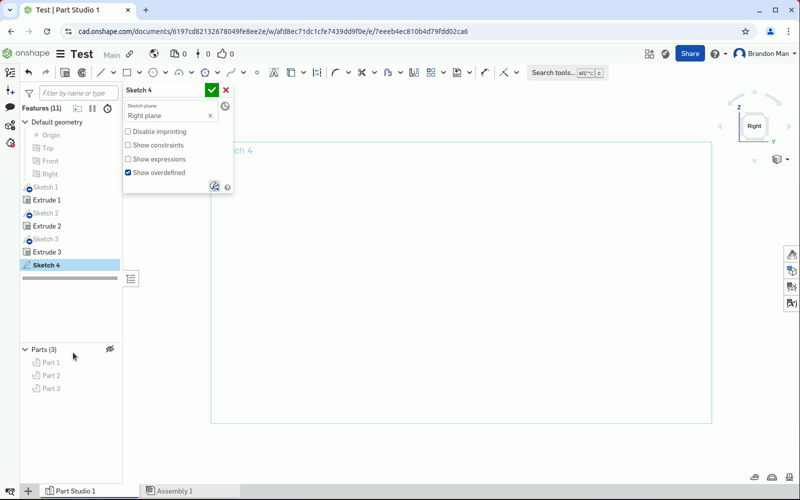
mouse_move(492, 300)
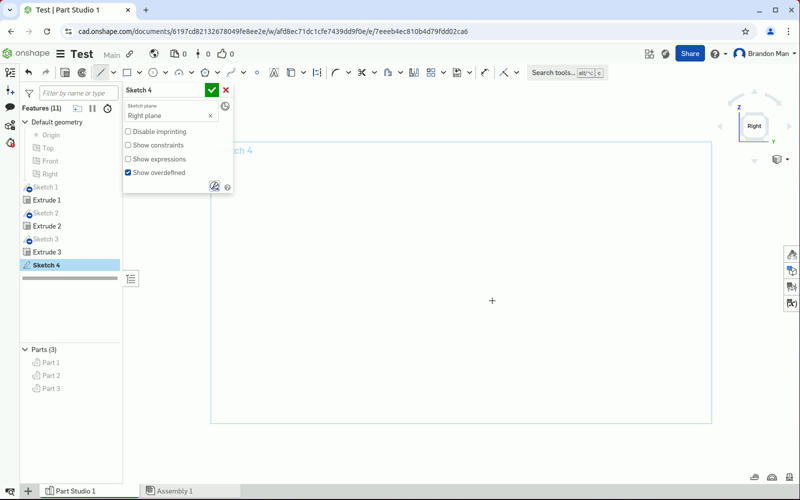
click(492, 300)
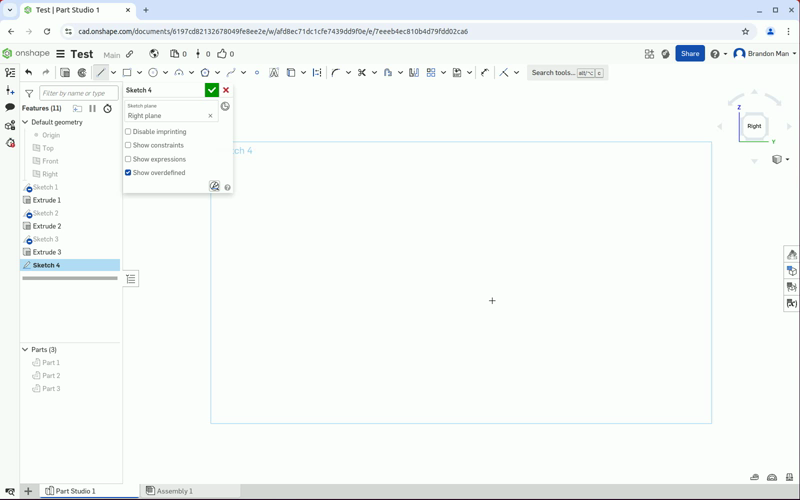
key_up(shift)
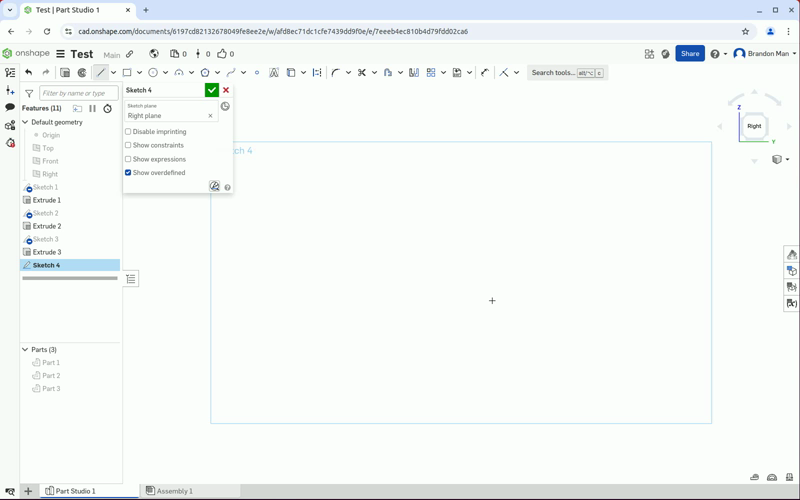
key_down(shift)
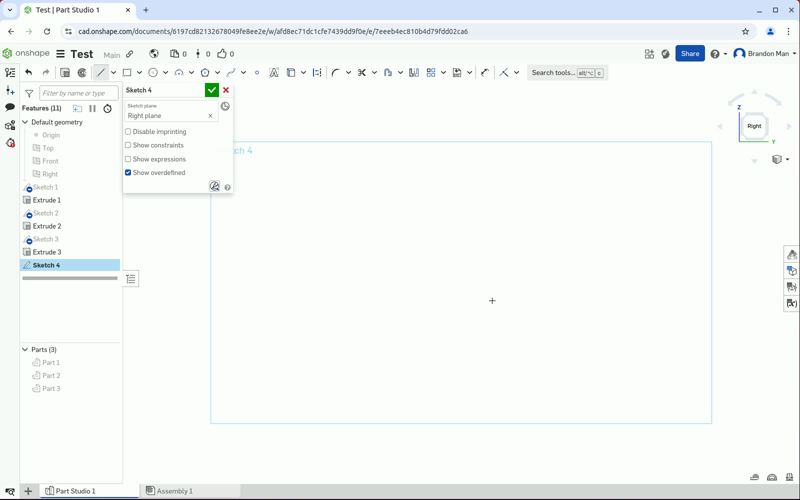
mouse_move(522, 300)
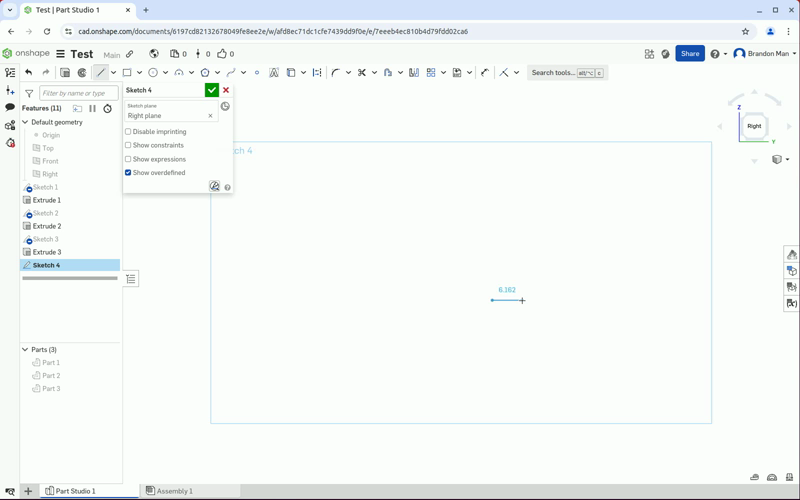
mouse_move(507, 300)
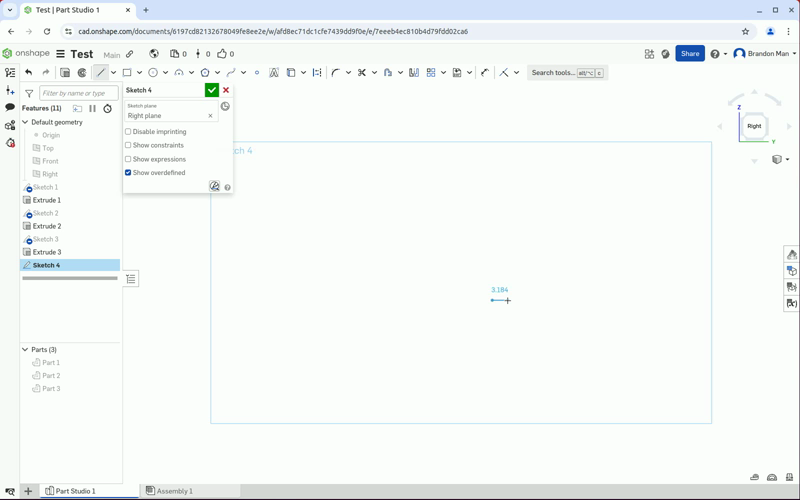
click(507, 300)
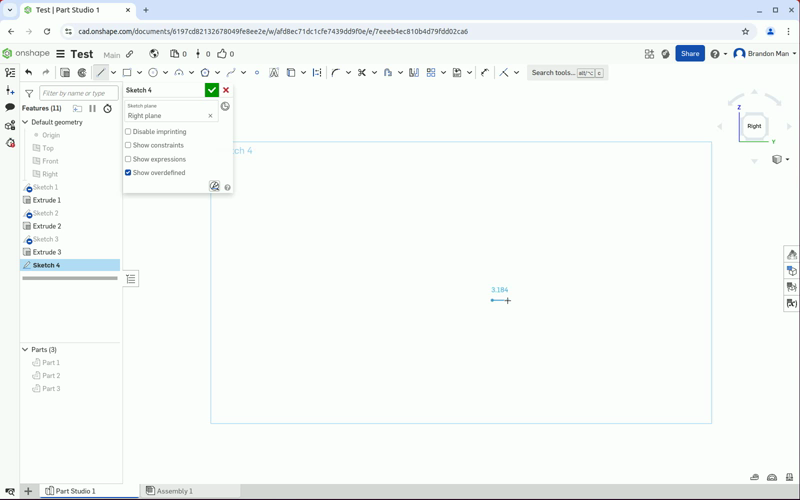
key_up(shift)
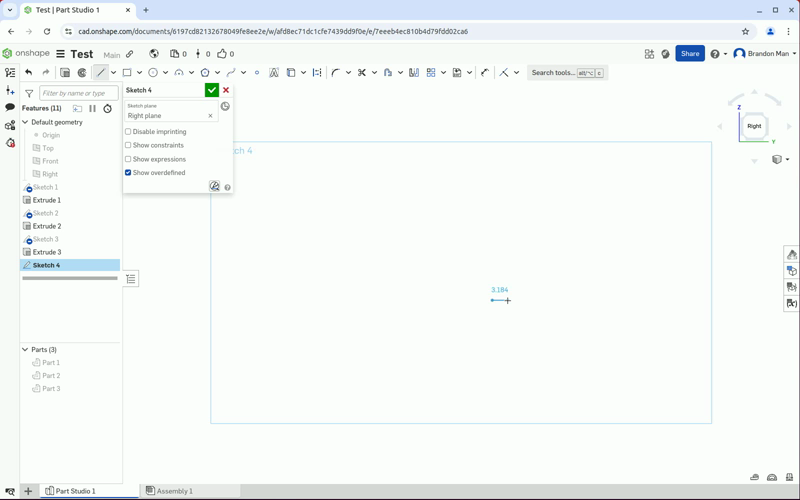
key_down(shift)
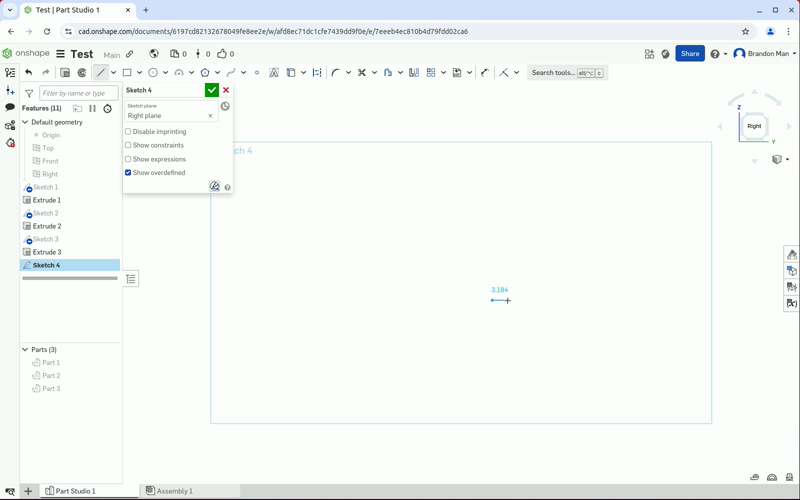
mouse_move(537, 300)
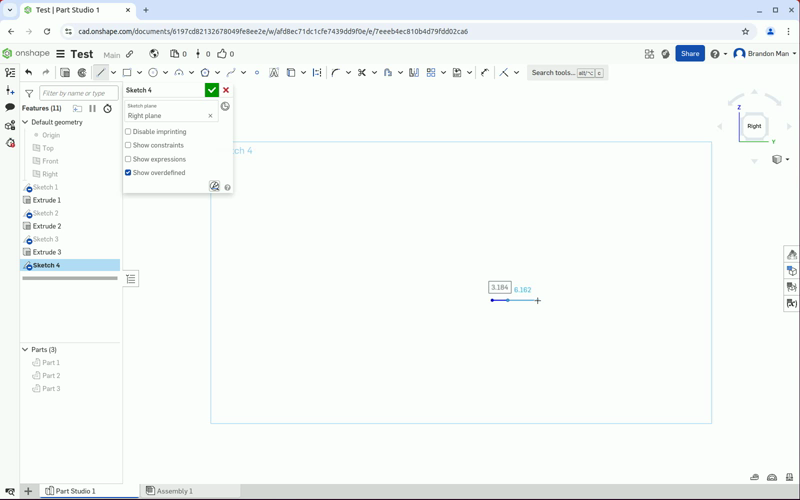
mouse_move(507, 289)
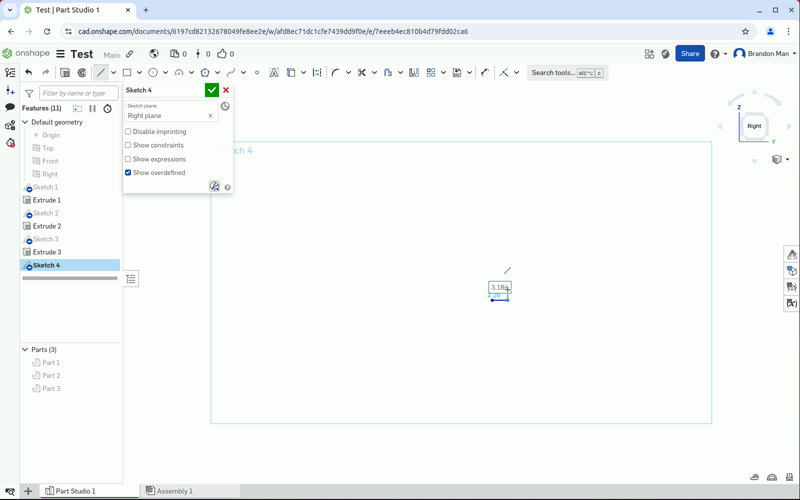
click(507, 289)
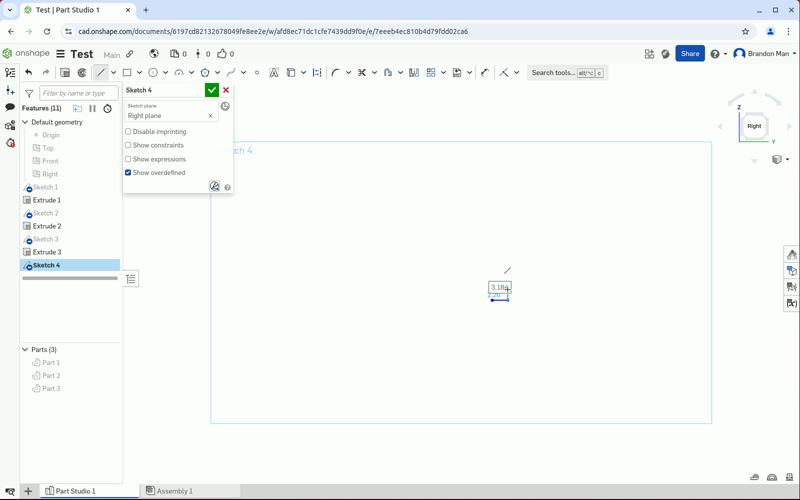
key_up(shift)
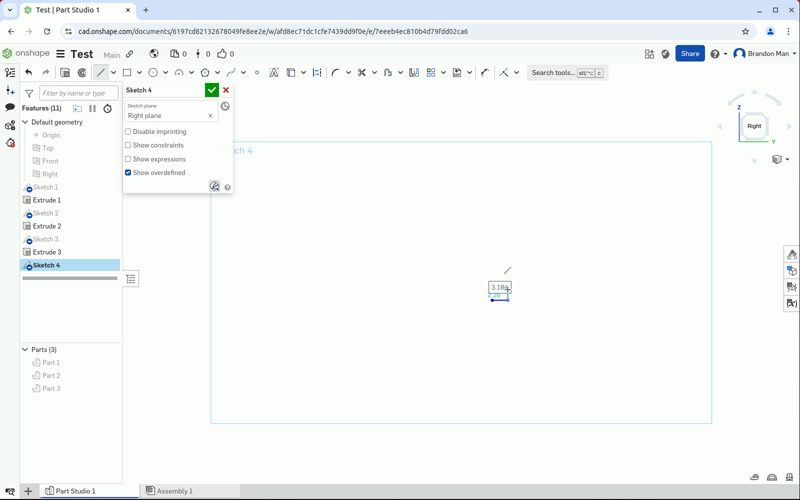
key_down(shift)
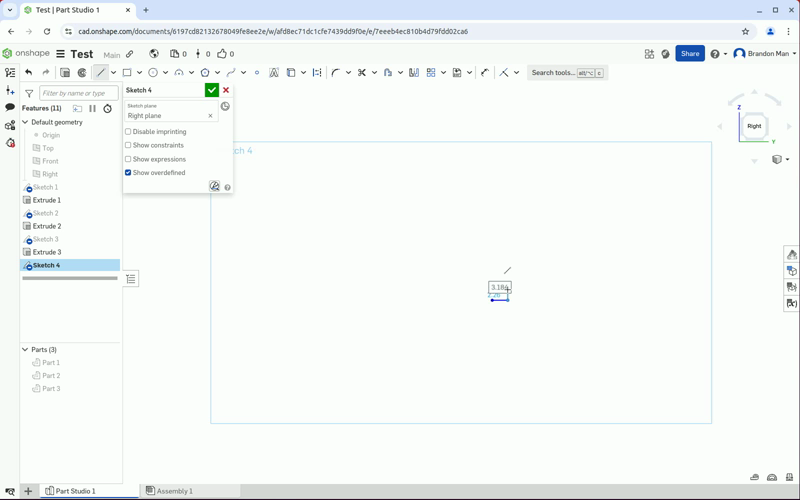
mouse_move(537, 289)
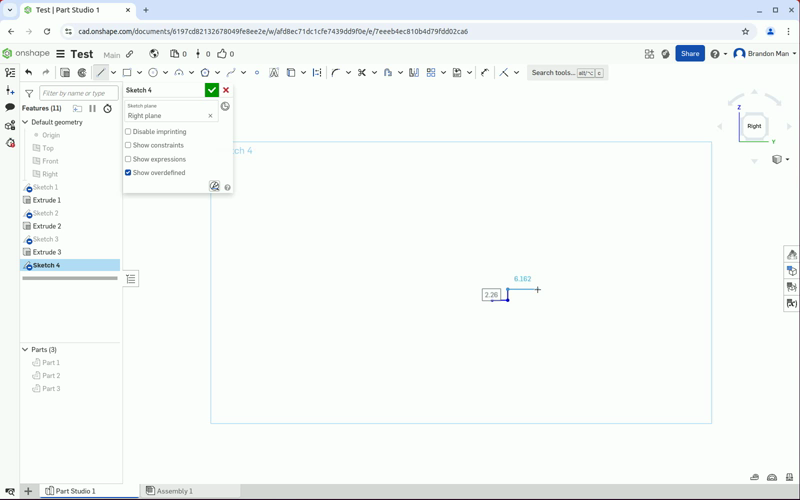
mouse_move(492, 289)
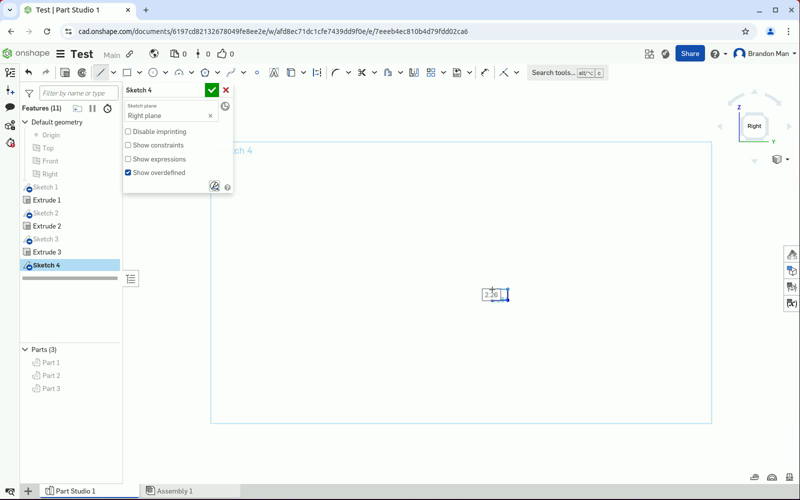
click(492, 289)
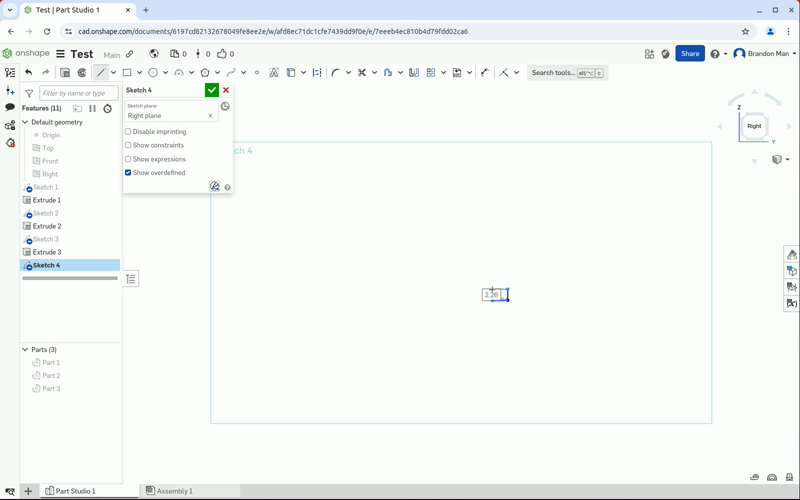
key_up(shift)
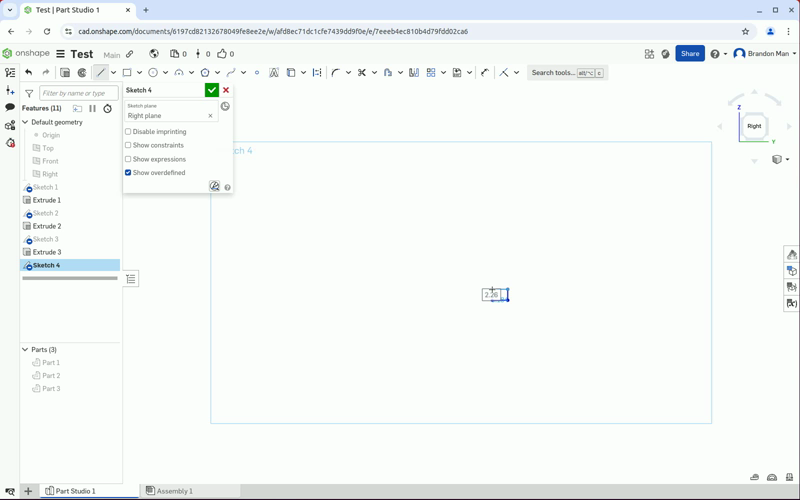
mouse_move(522, 289)
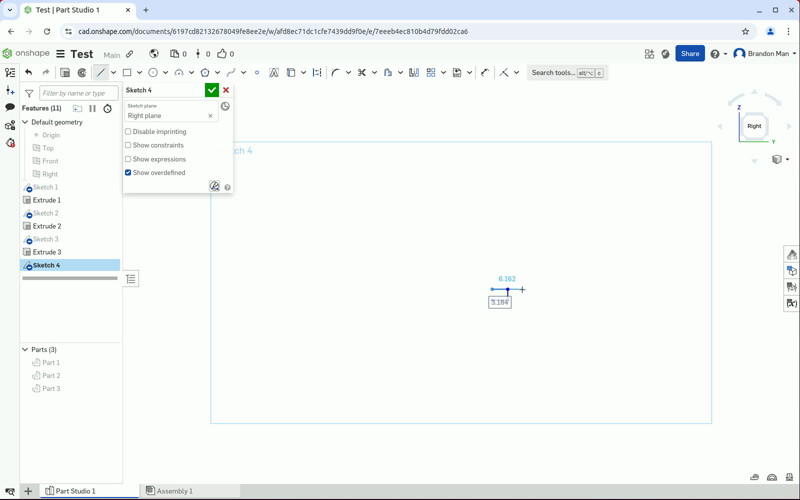
key_down(shift)
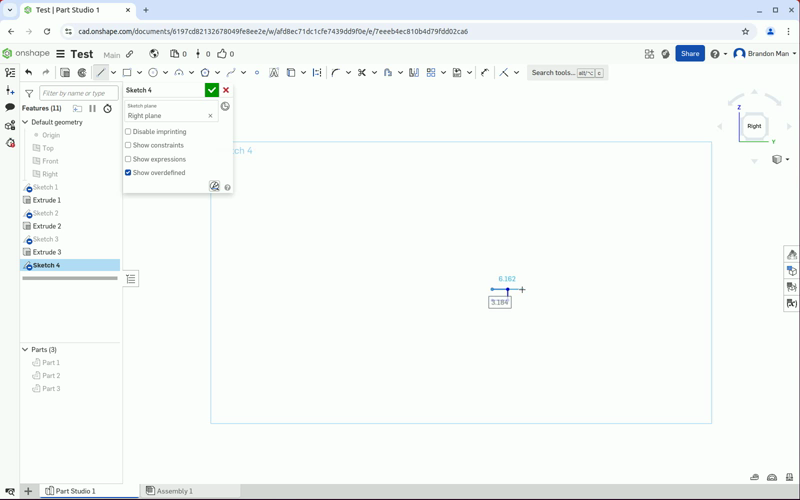
mouse_move(492, 300)
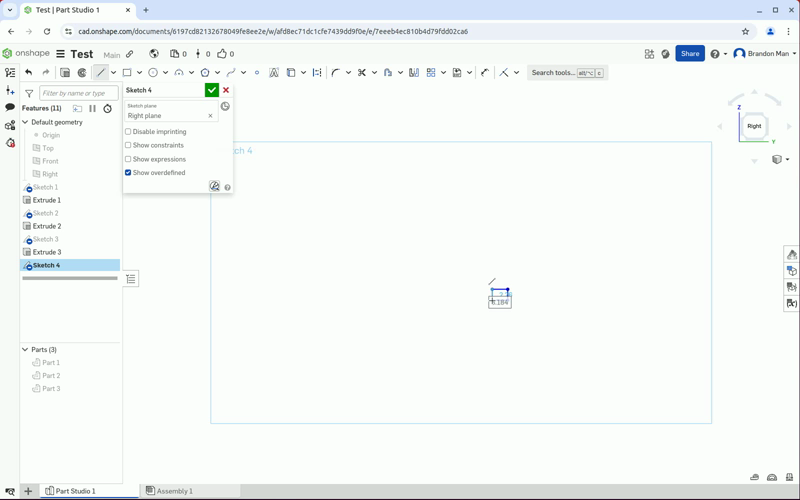
key_up(shift)
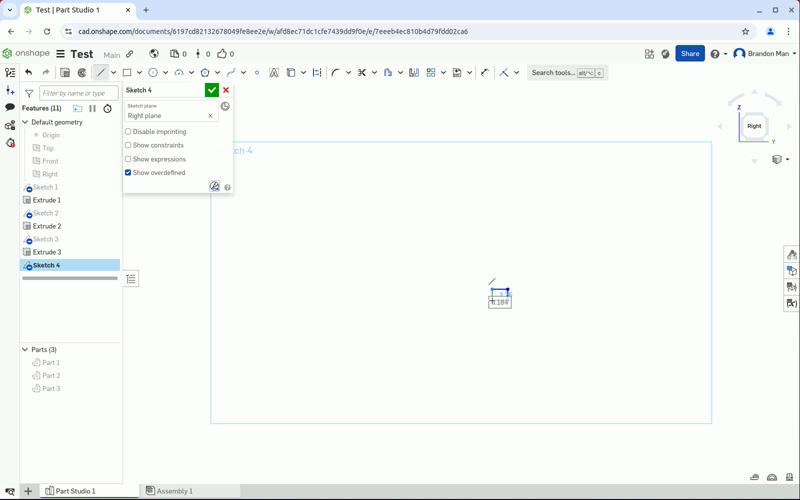
click(492, 300)
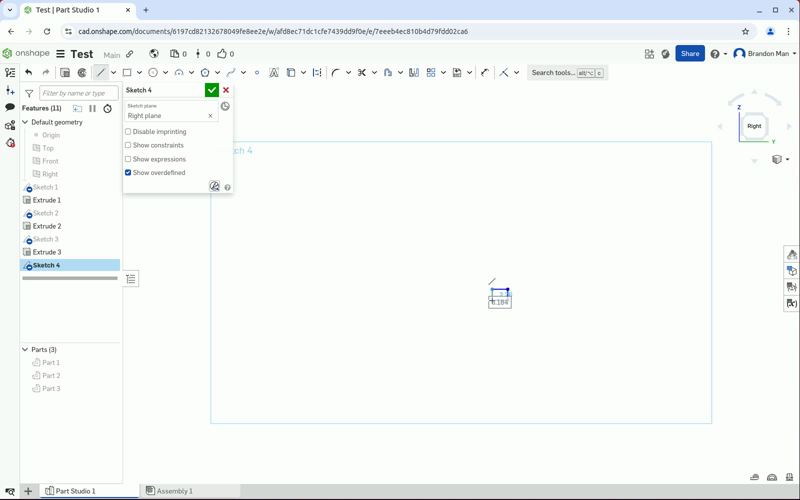
key(esc)
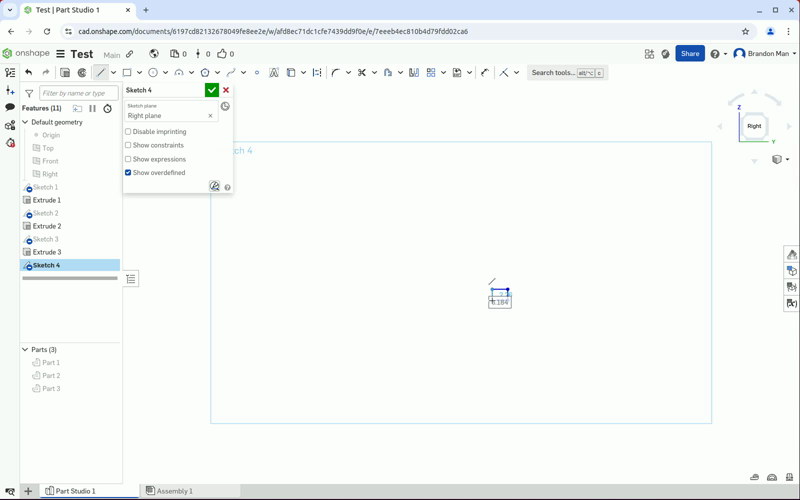
mouse_move(494, 300)
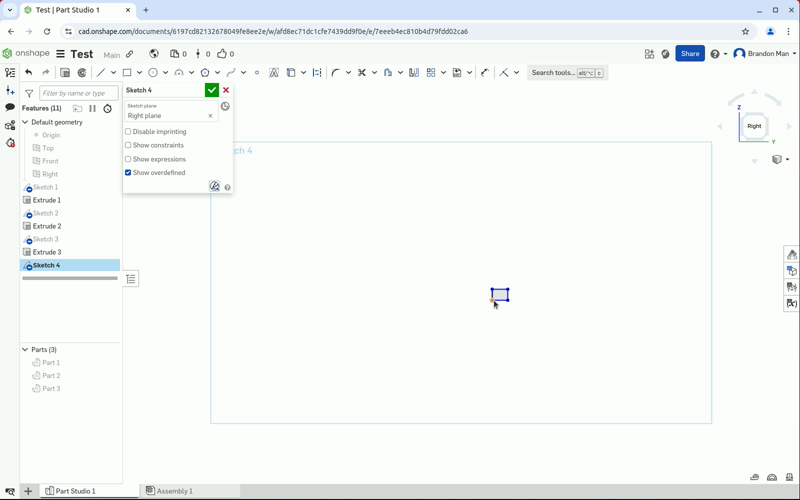
scroll(6)
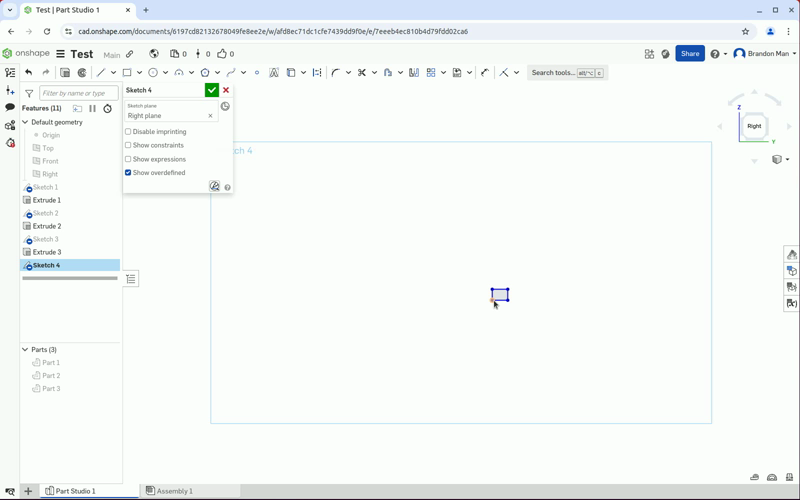
scroll(6)
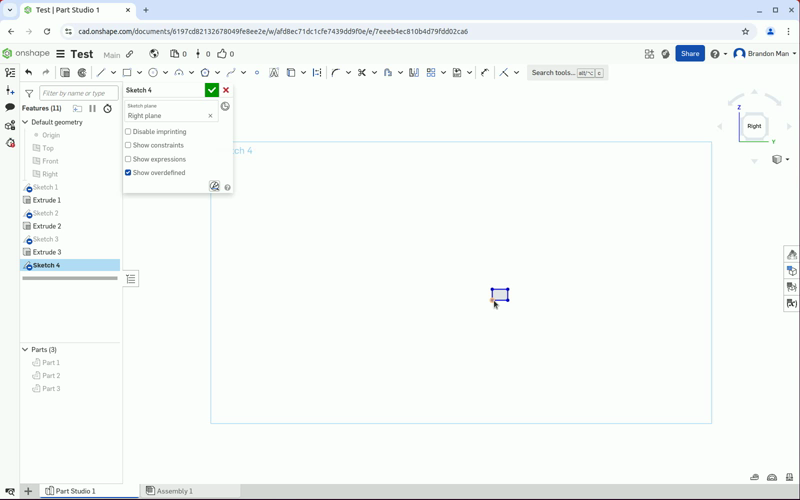
scroll(6)
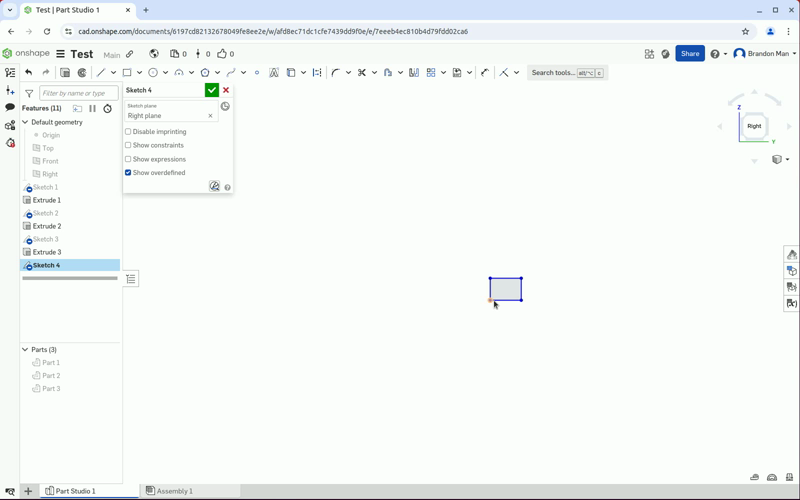
scroll(6)
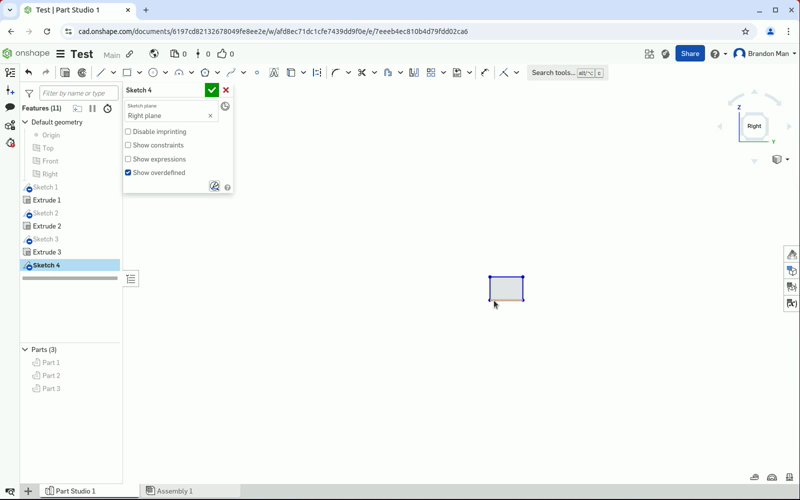
scroll(6)
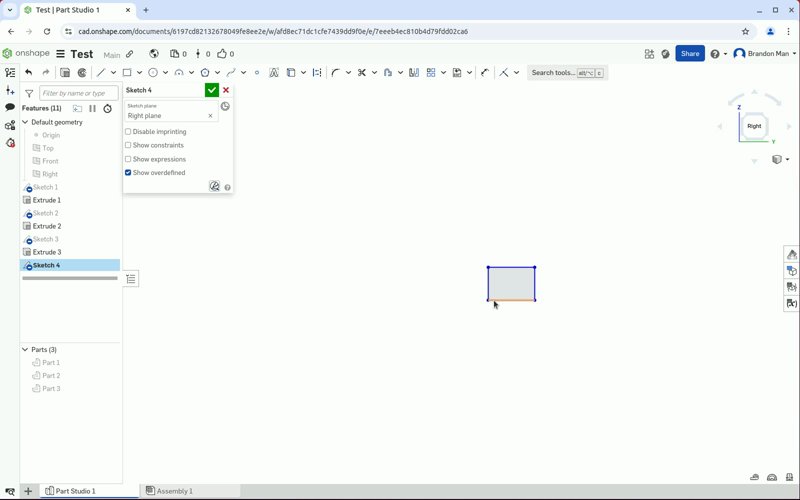
scroll(6)
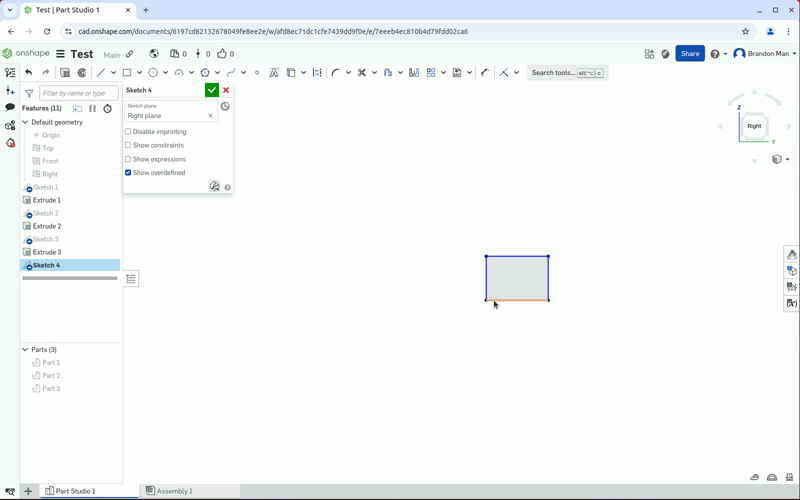
scroll(6)
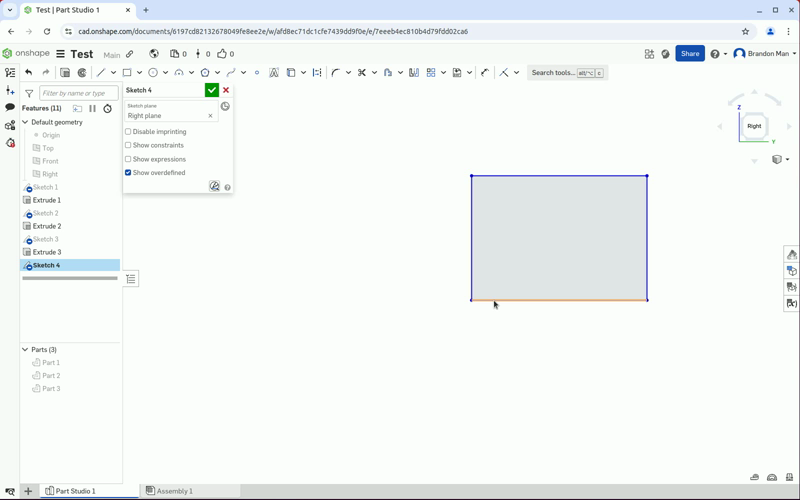
click(494, 300)
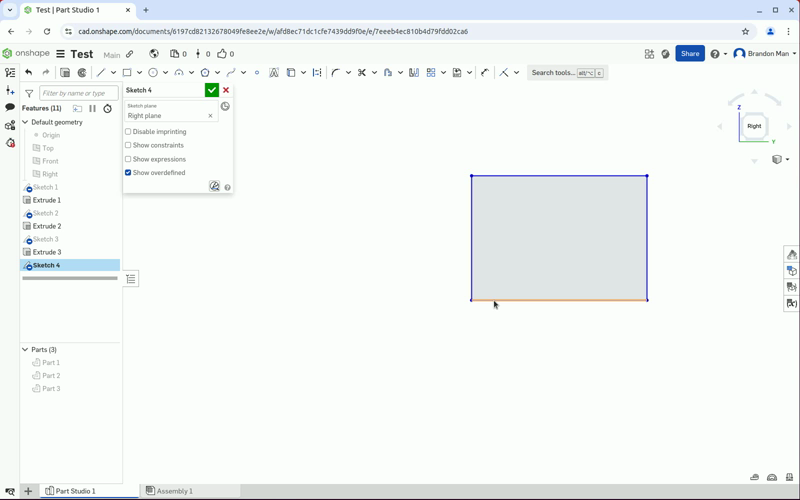
scroll(-6)
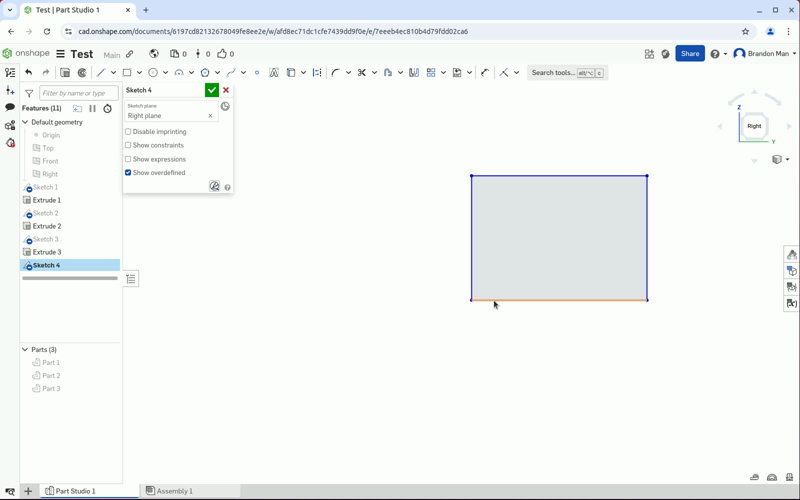
scroll(-6)
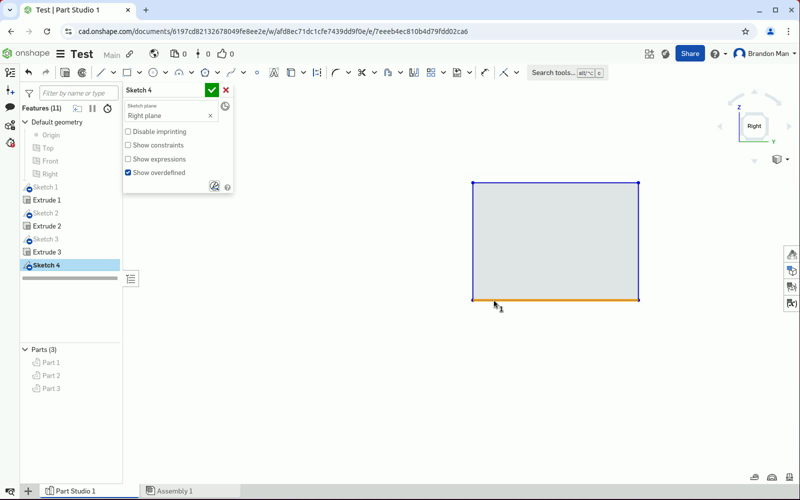
scroll(-6)
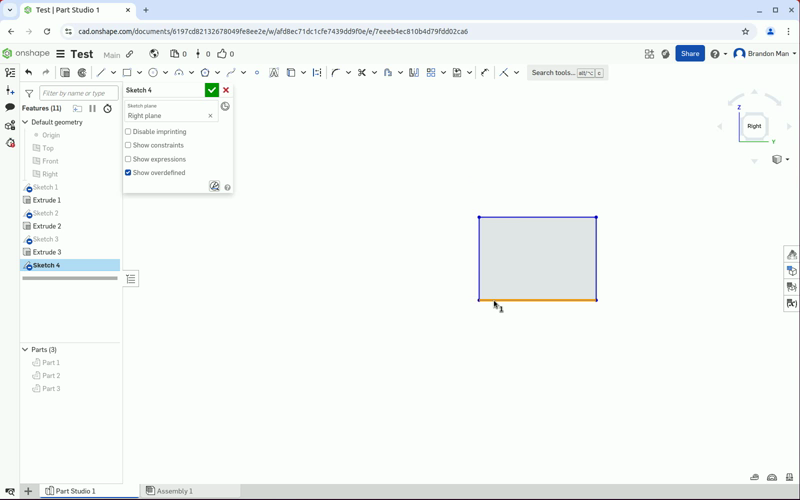
scroll(-6)
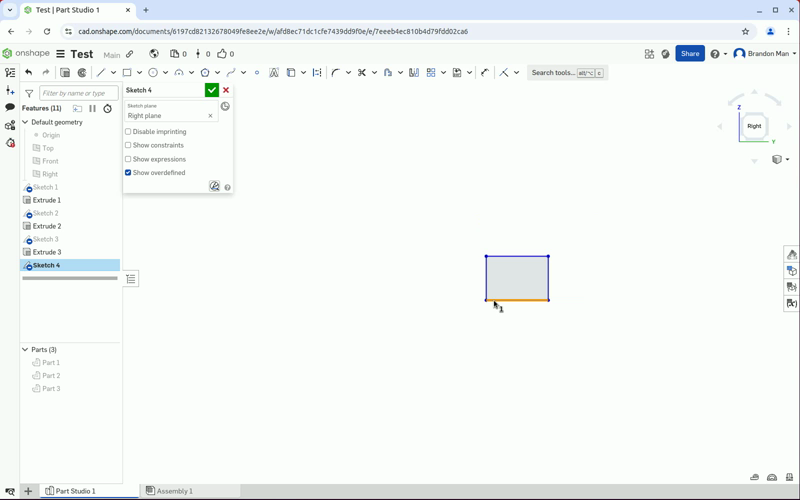
scroll(-6)
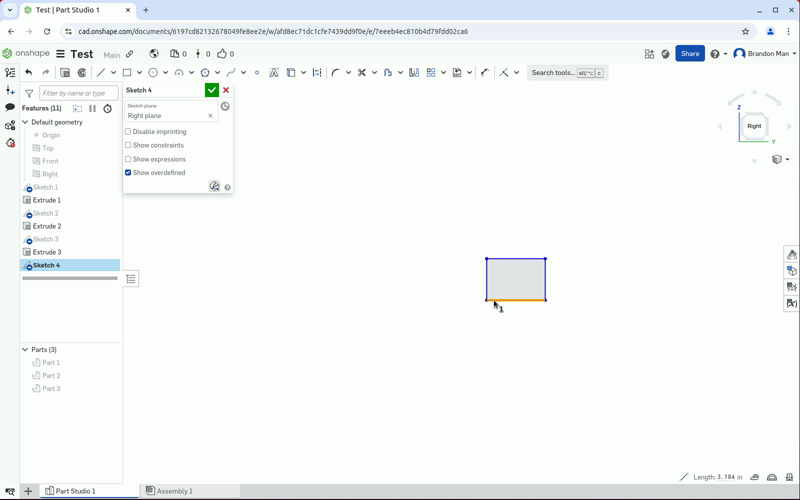
scroll(-6)
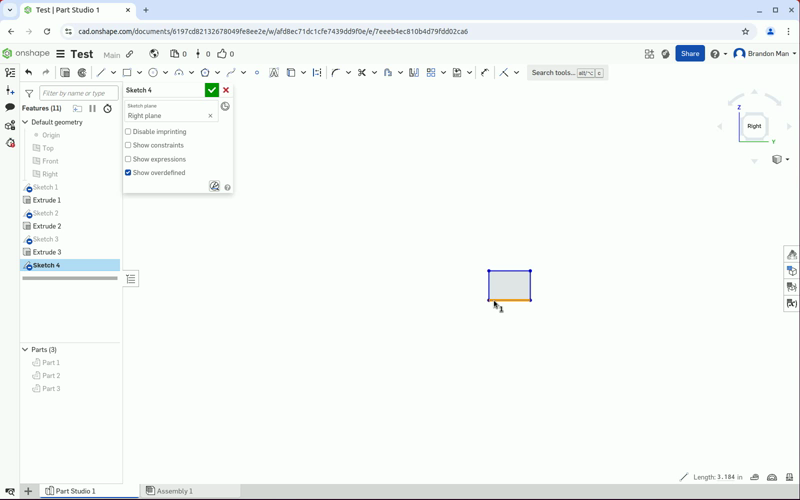
scroll(-6)
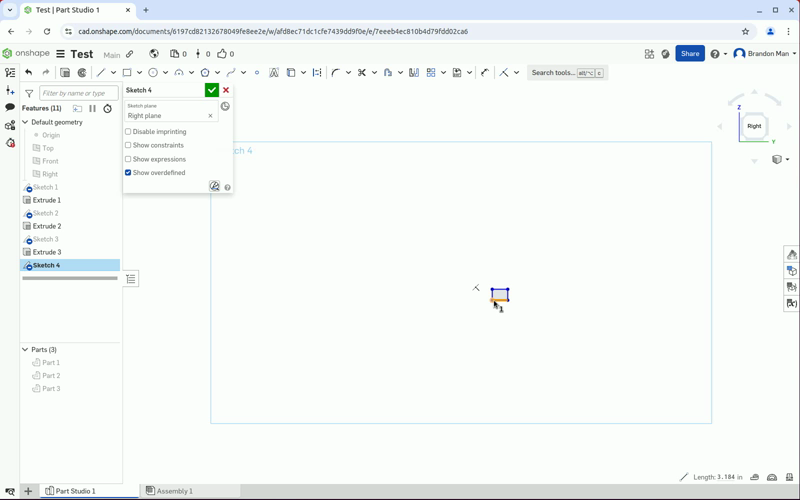
mouse_move(73, 352)
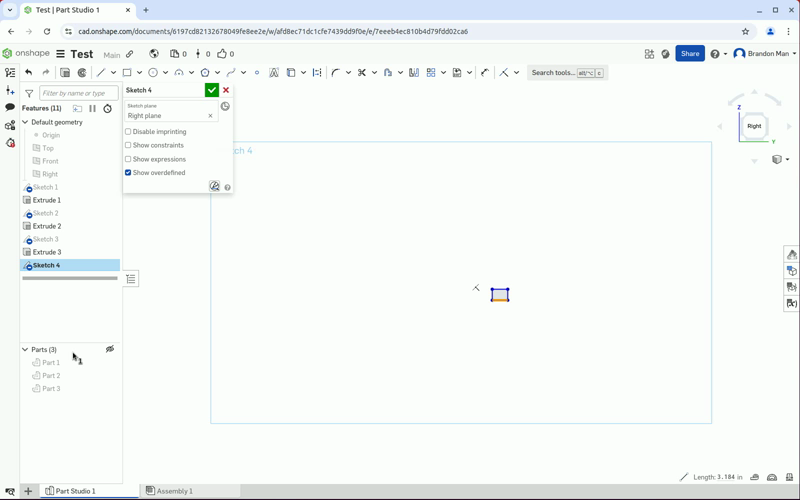
key(shift+y)
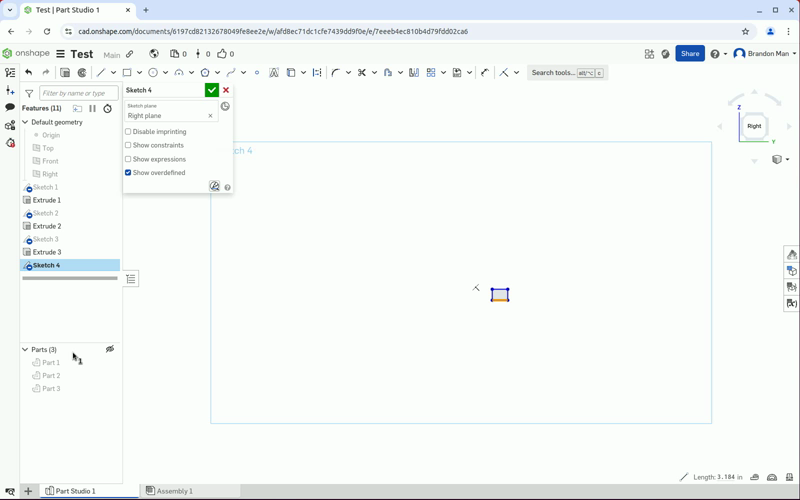
key(shift+e)
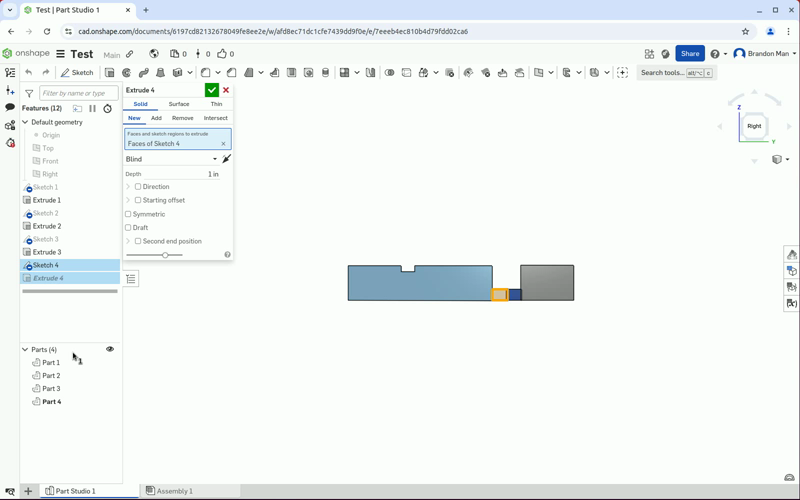
mouse_move(143, 106)
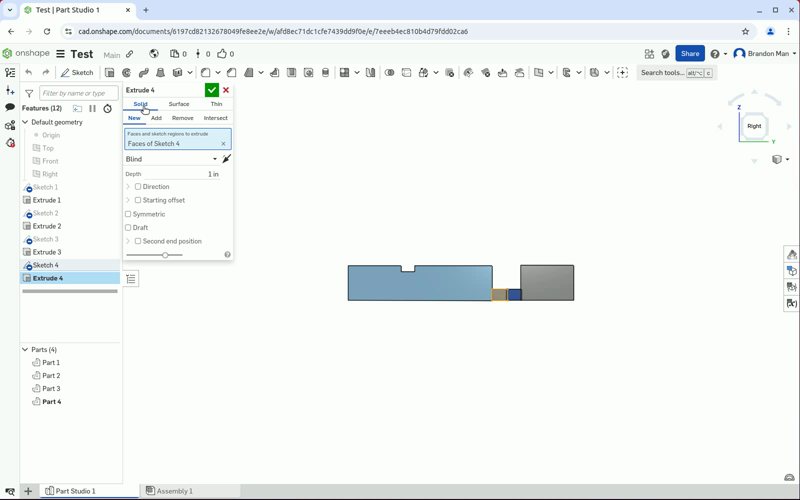
click(143, 106)
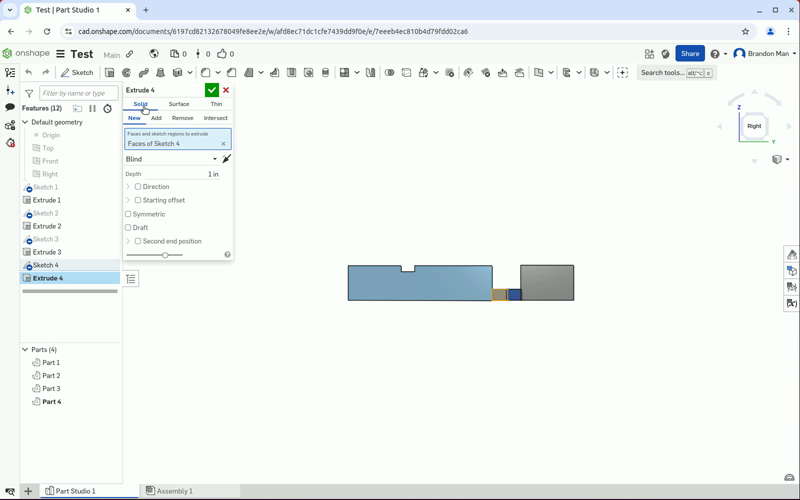
mouse_move(137, 120)
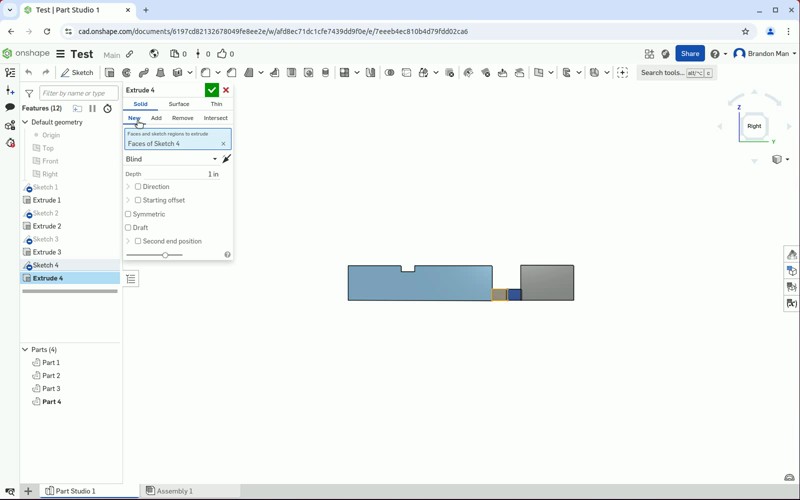
click(137, 120)
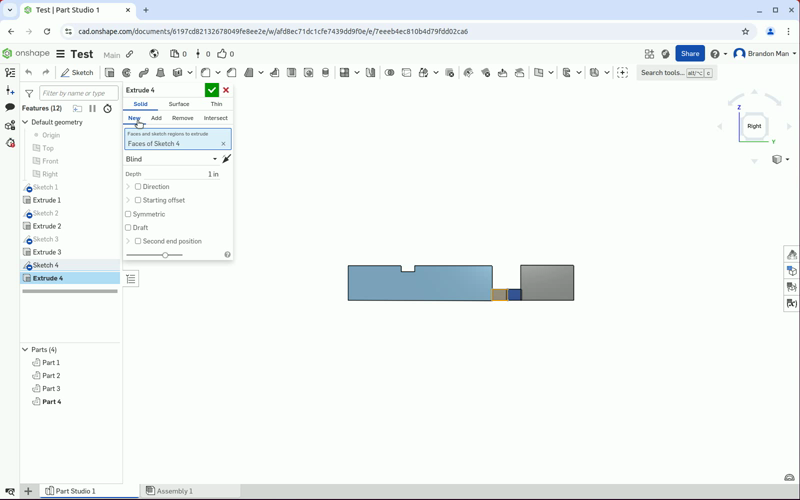
key(tab, 4)
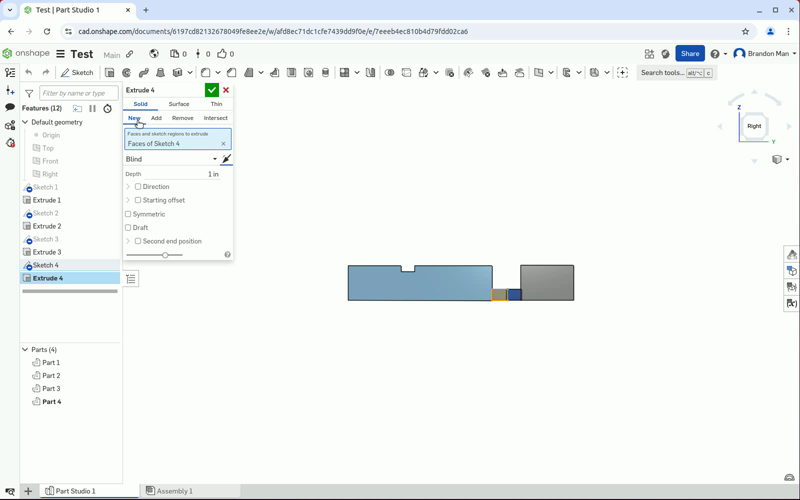
text(14.442)
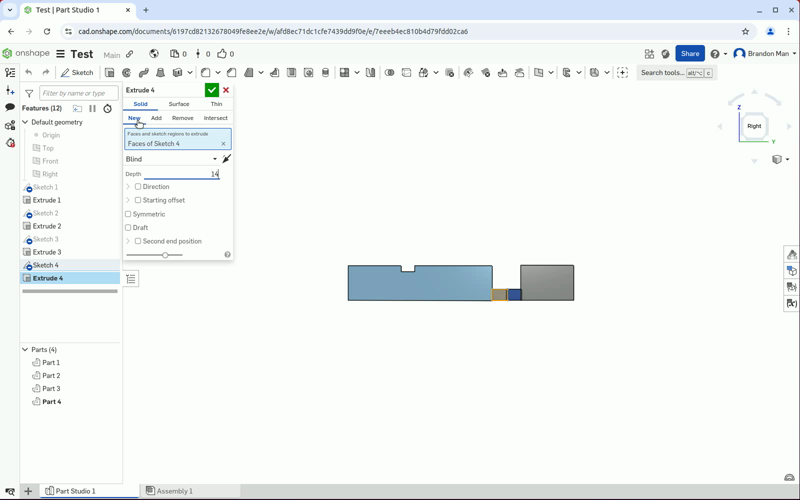
key(tab, 3)
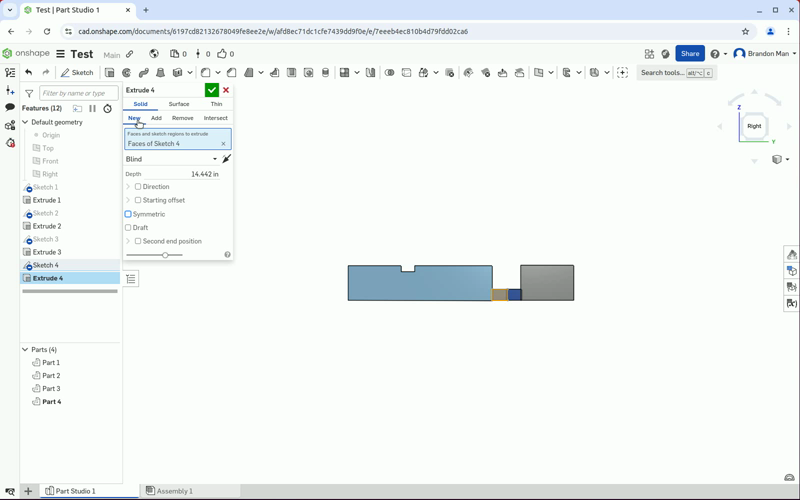
key(space)
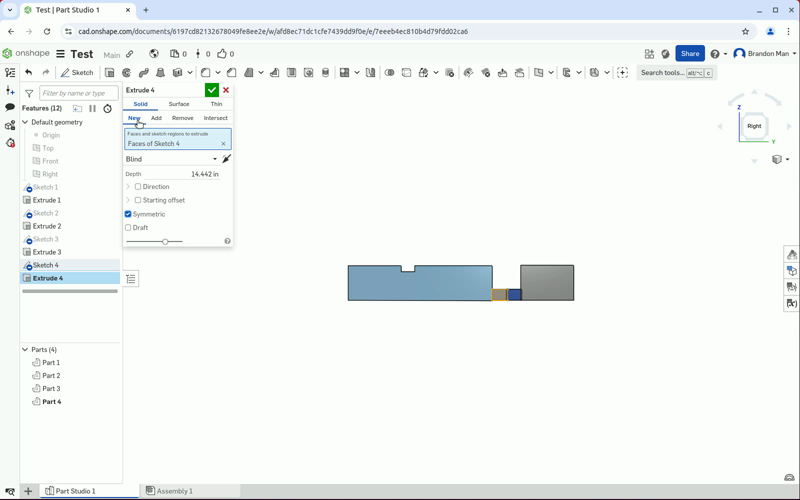
key(enter)
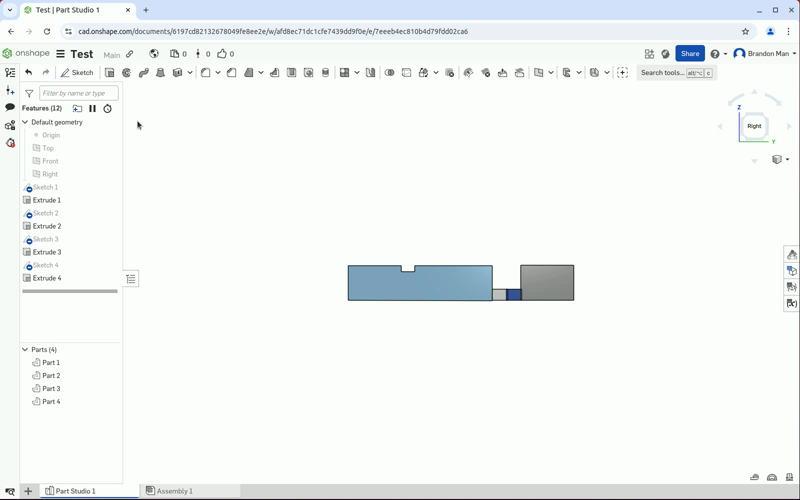
key(shift+h)
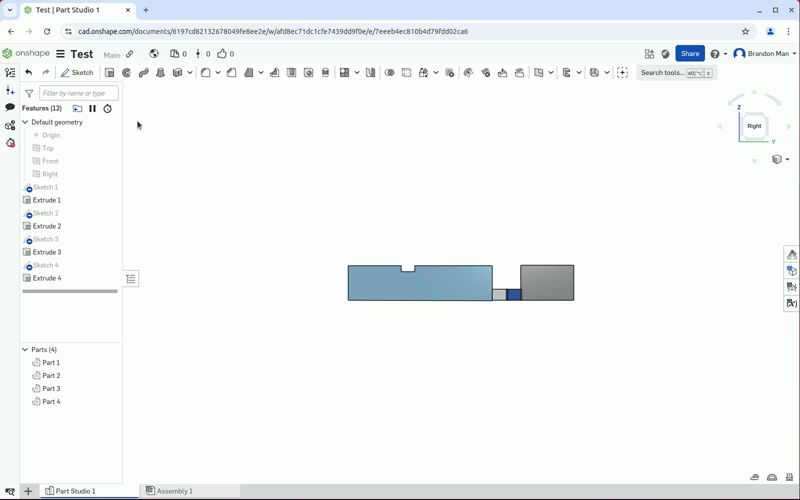
key(shift+h)
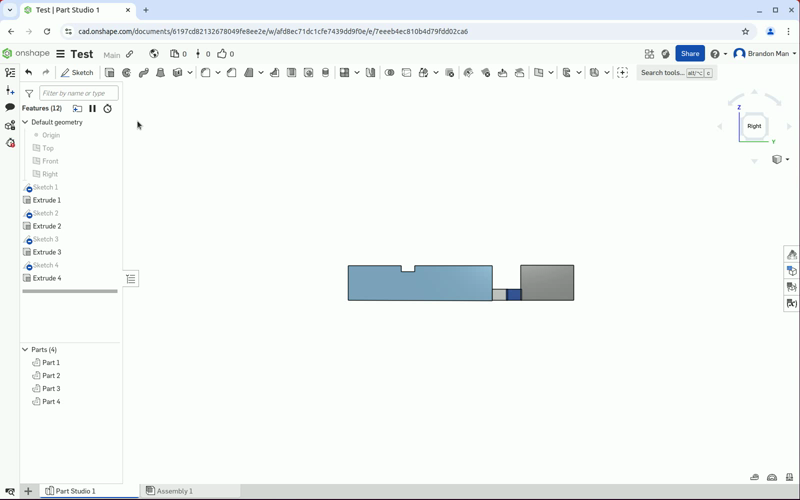
key(shift+7)
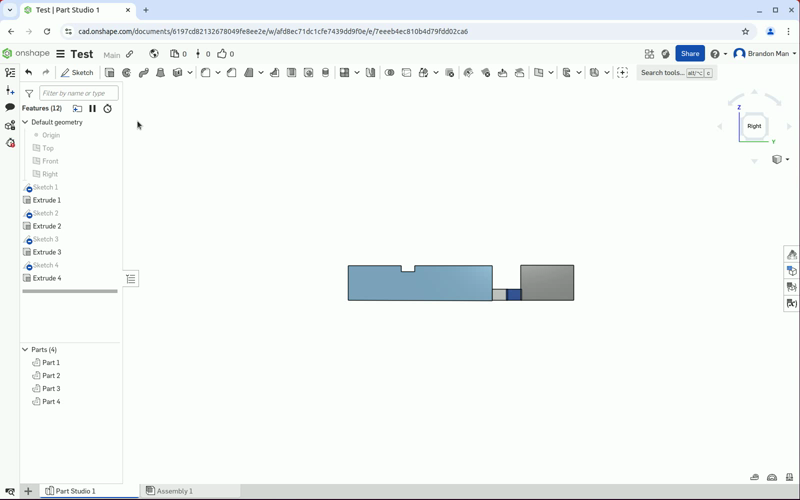
key(right, 2)
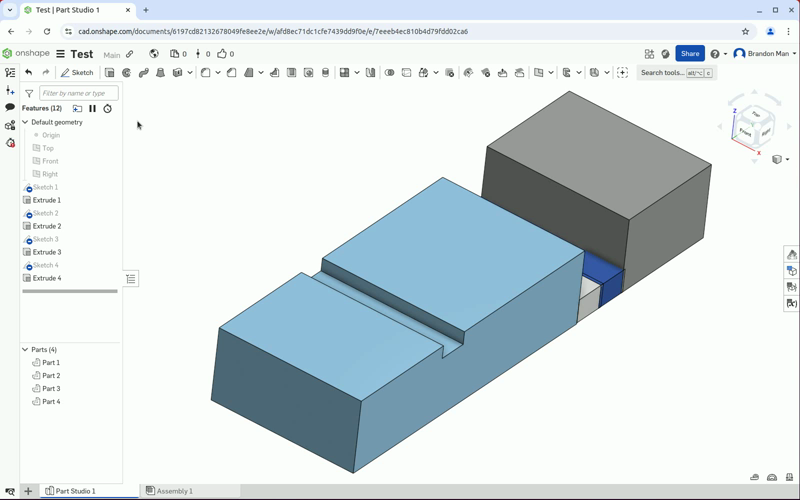
key(down, 2)
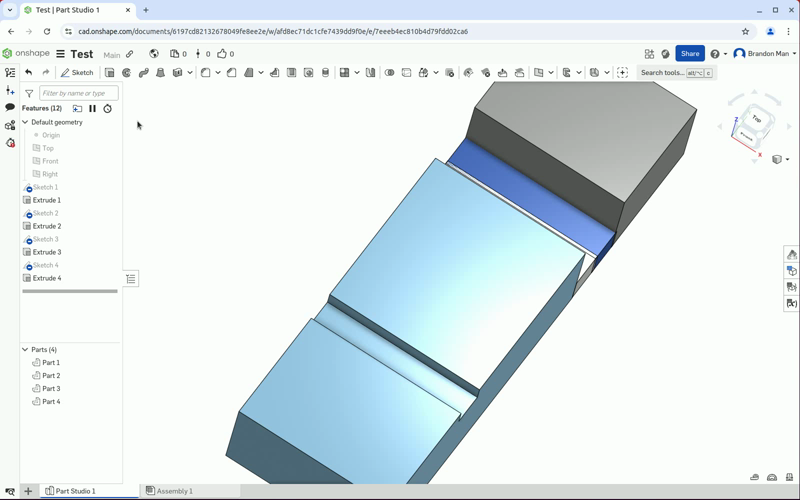
key(up, 2)
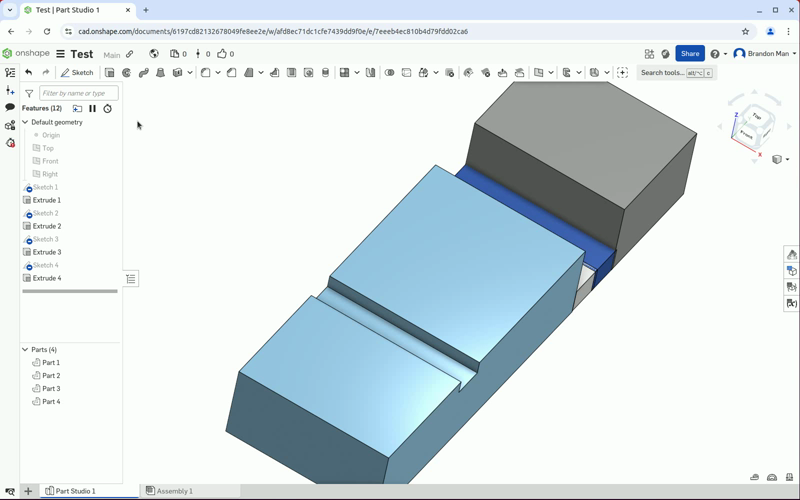
key(left, 2)
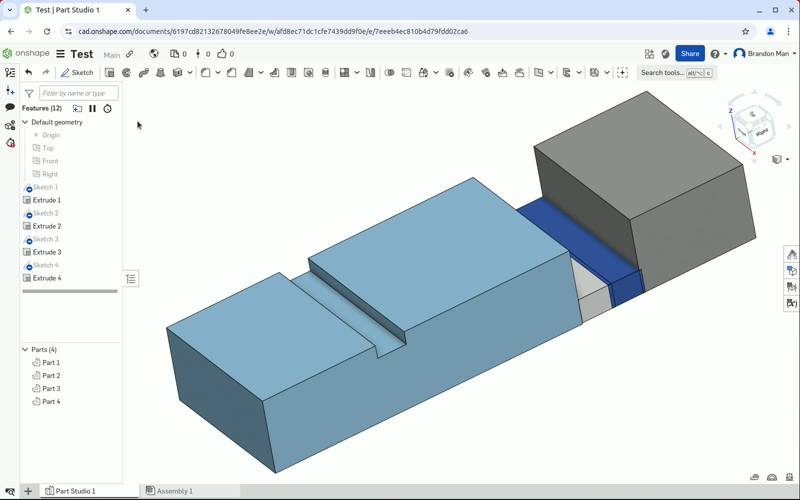
mouse_move(73, 189)
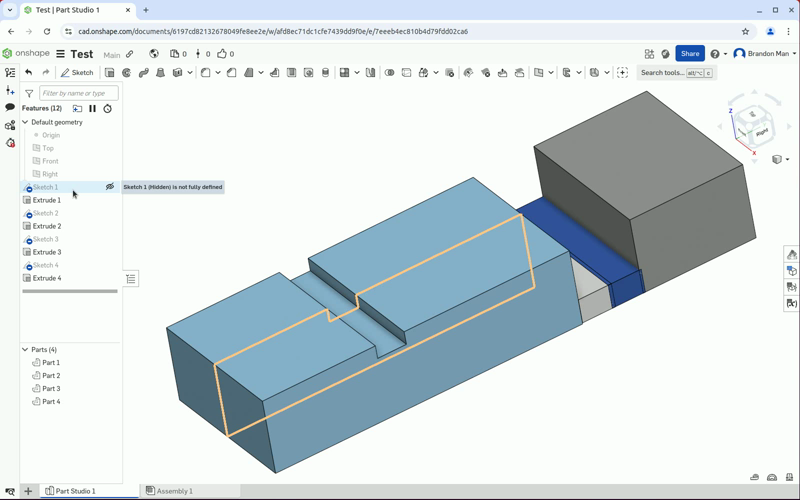
click(73, 189)